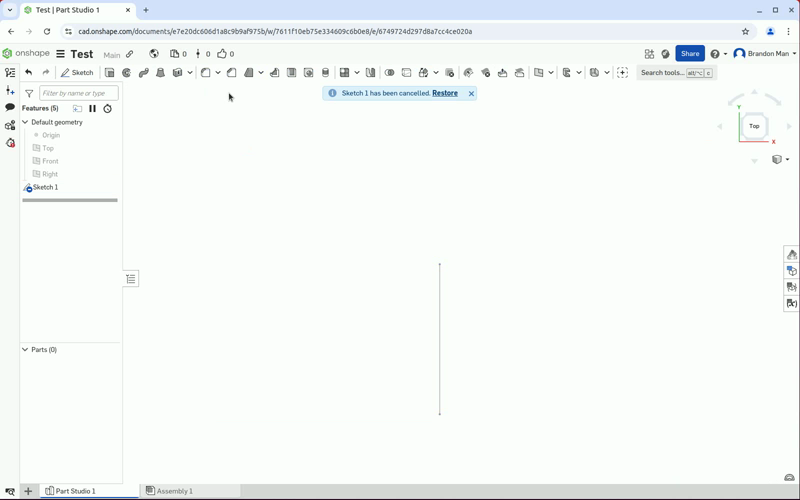
key(shift+h)
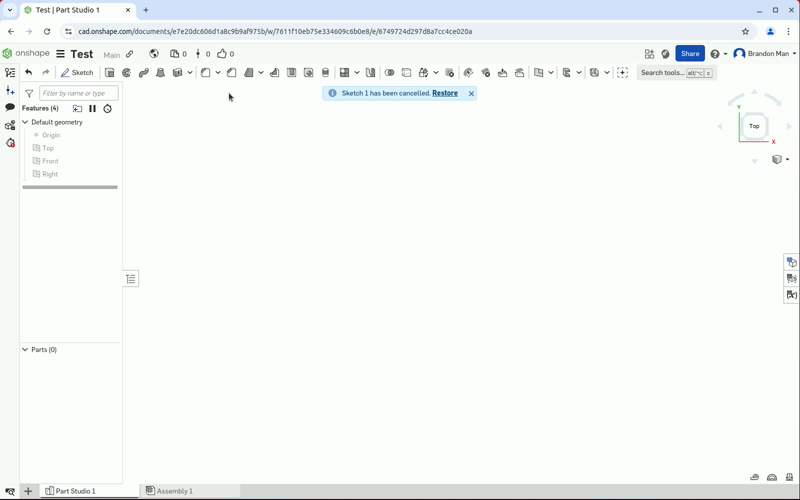
mouse_move(73, 352)
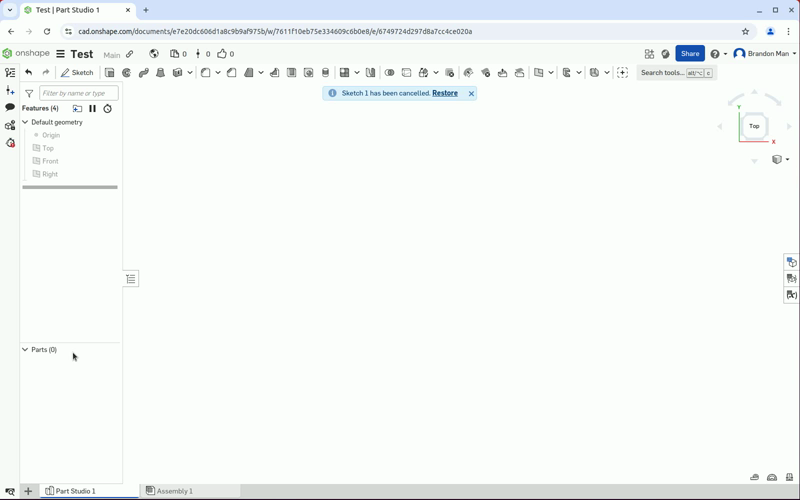
key(y)
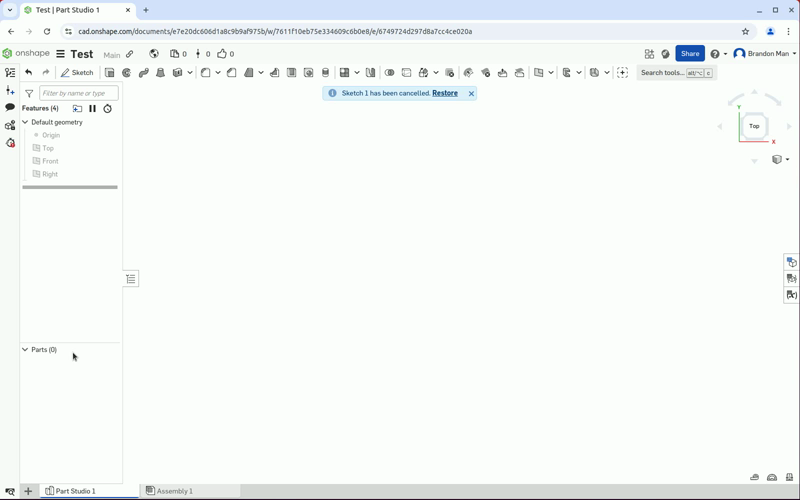
key(shift+p)
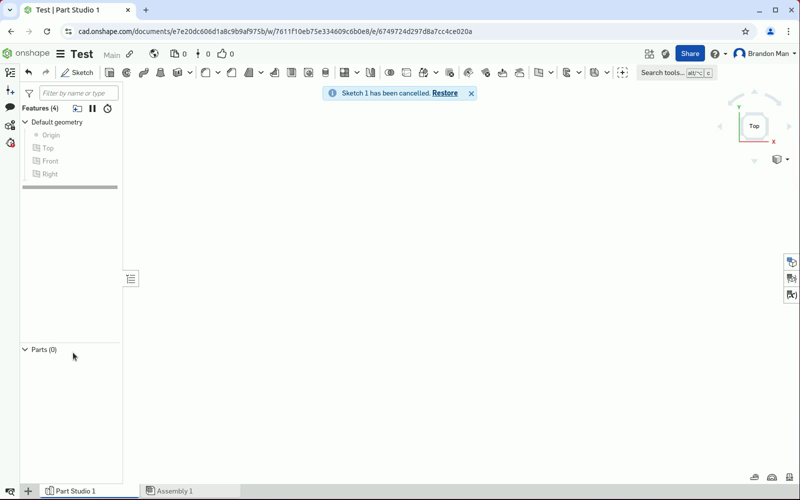
key(space)
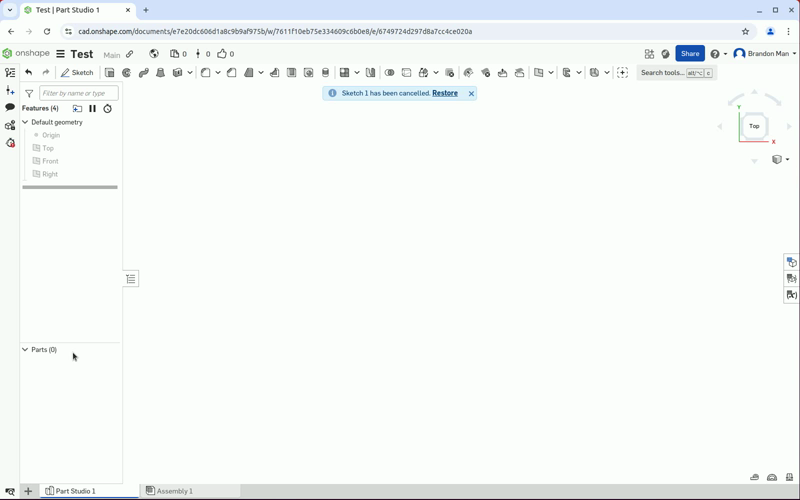
key_down(shift)
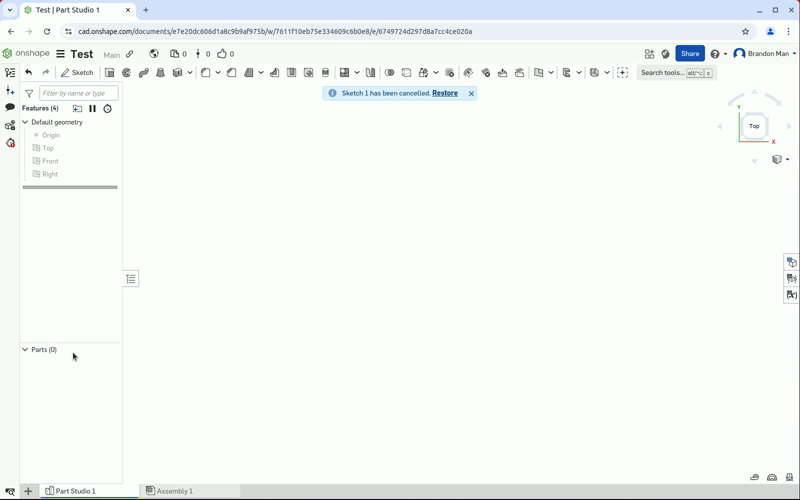
key(up)
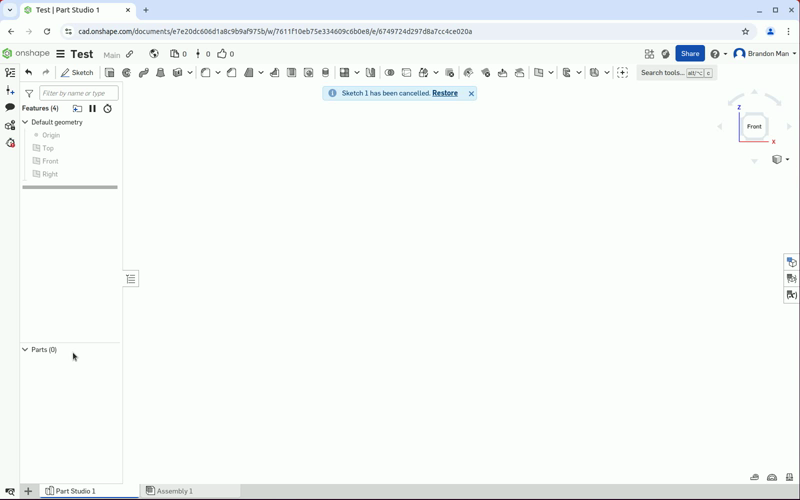
key_up(shift)
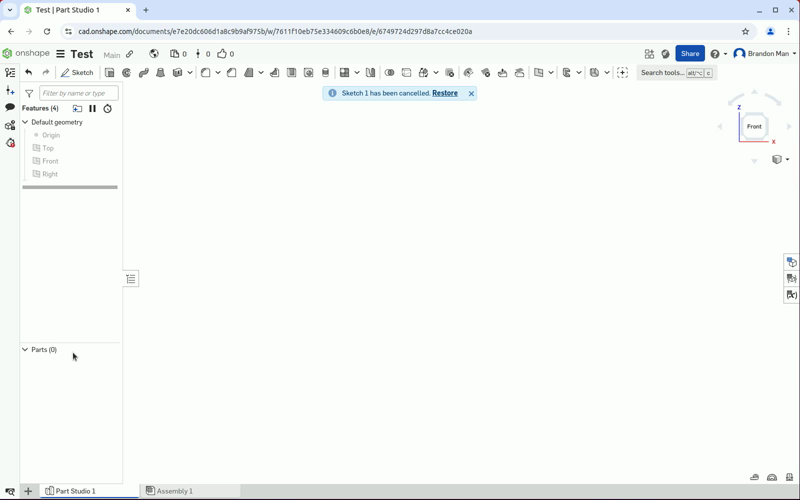
key(space)
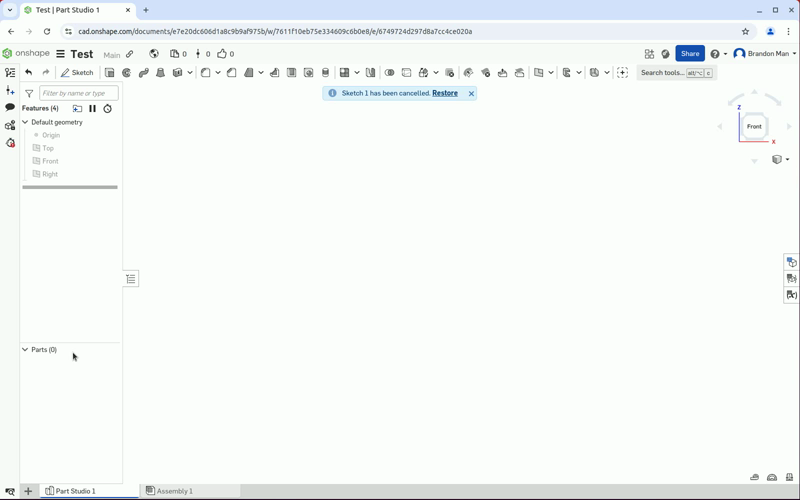
key_down(shift)
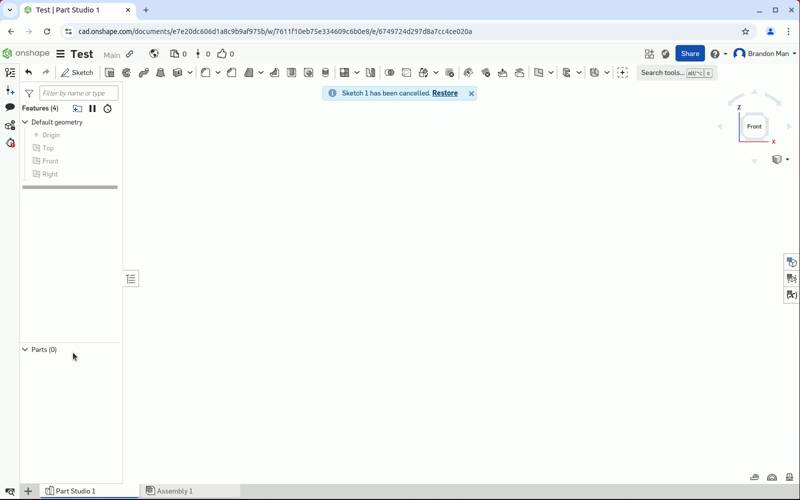
key(left)
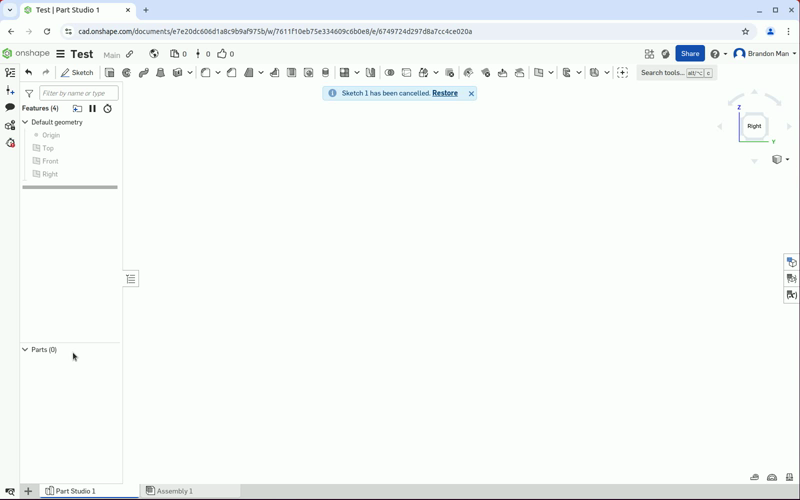
key_up(shift)
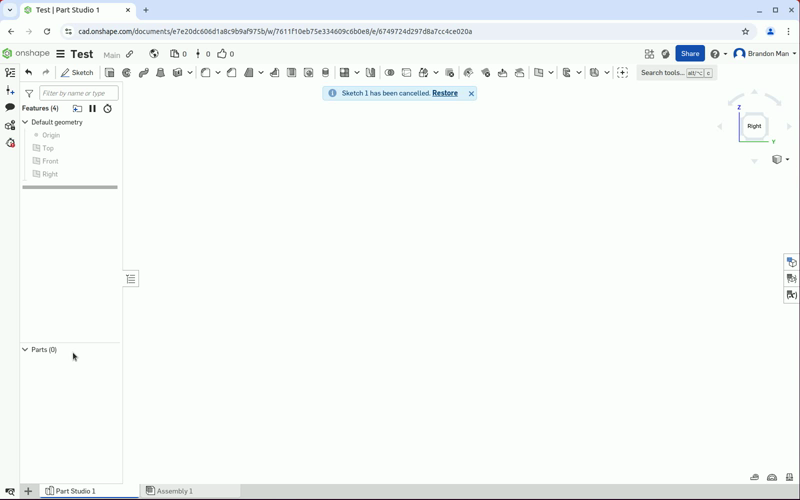
mouse_move(73, 352)
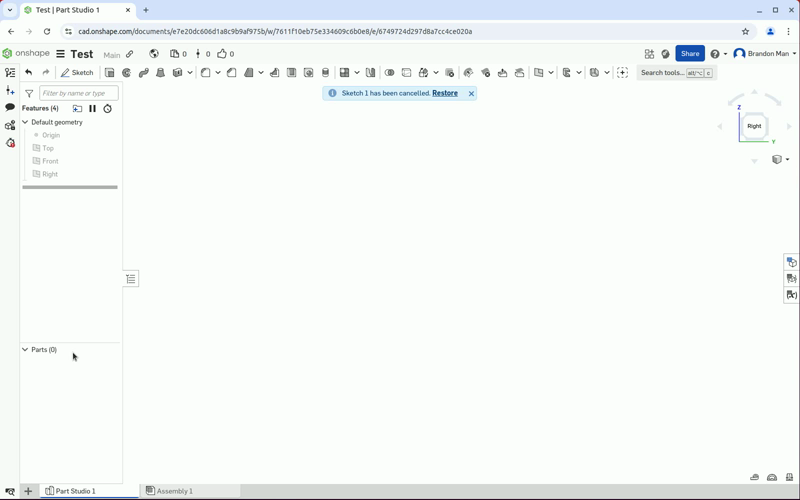
key(shift+y)
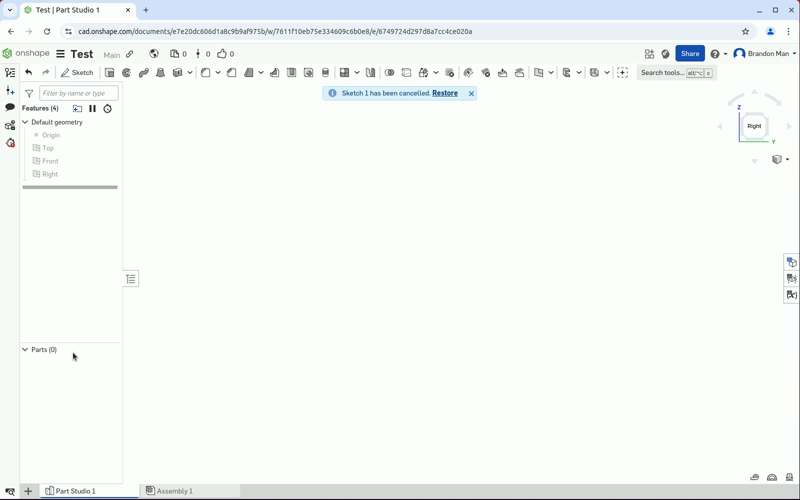
key(shift+s)
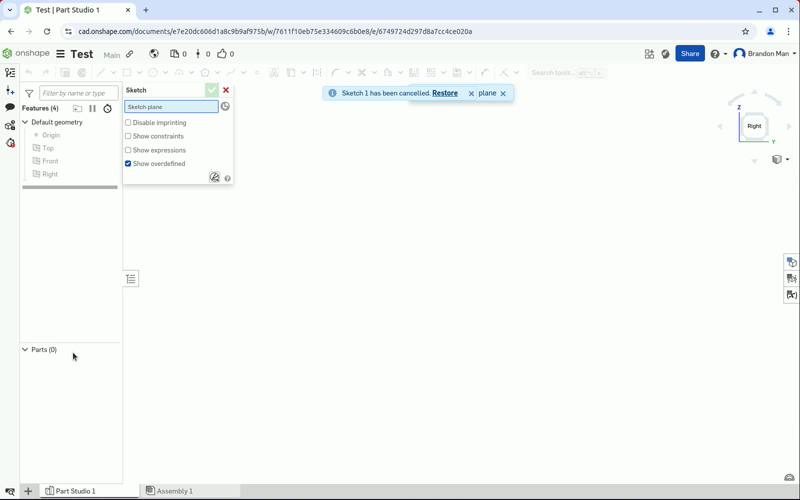
mouse_move(73, 176)
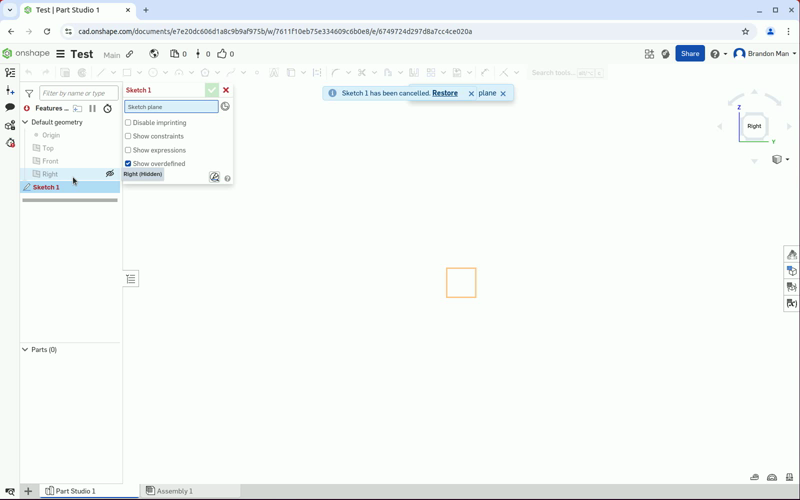
click(73, 176)
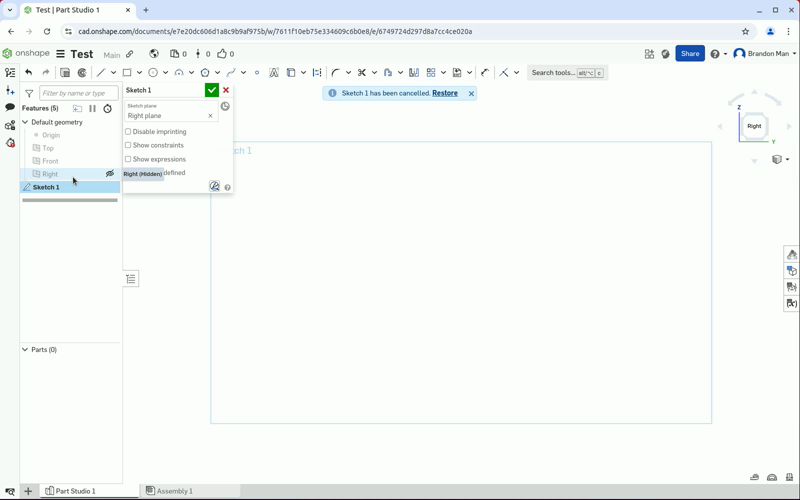
mouse_move(73, 352)
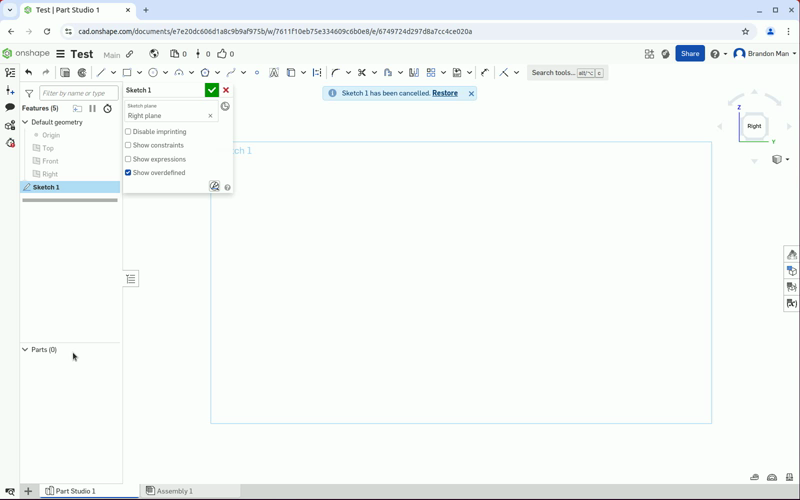
key(y)
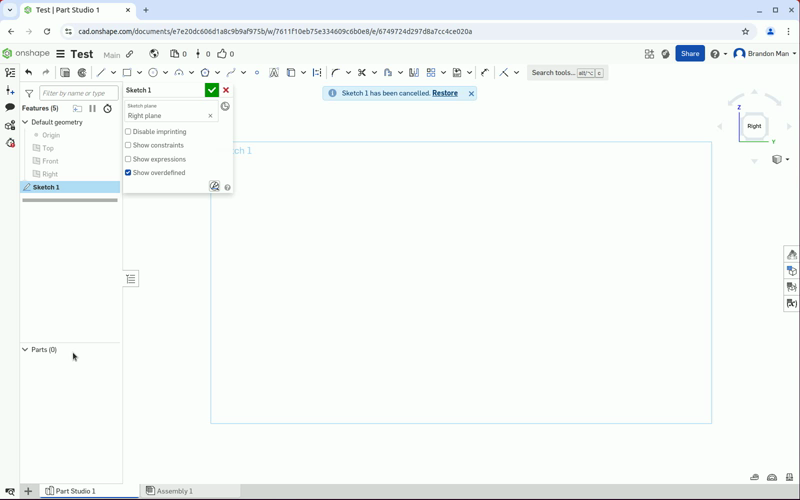
key(l)
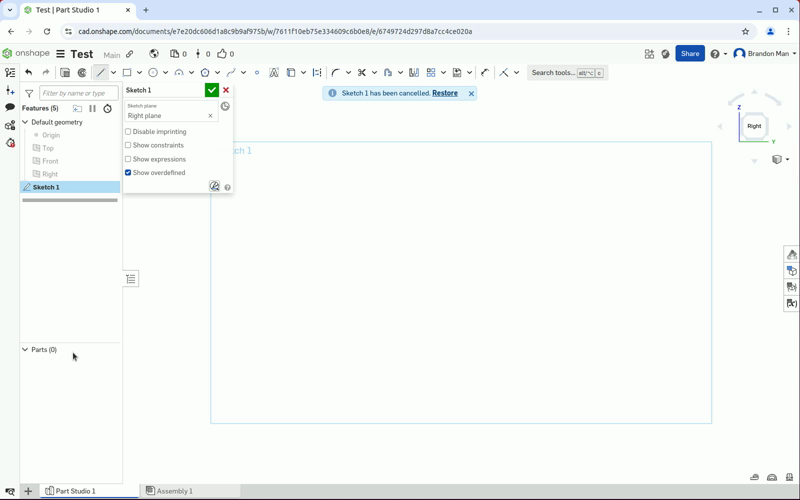
key_down(shift)
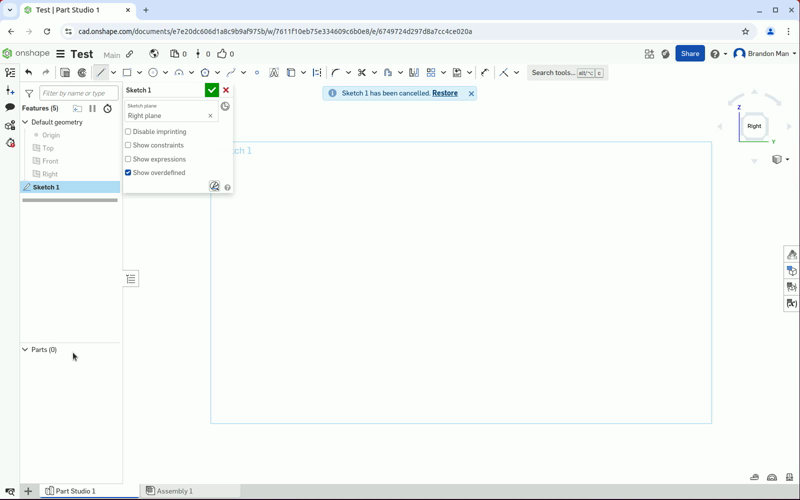
mouse_move(460, 282)
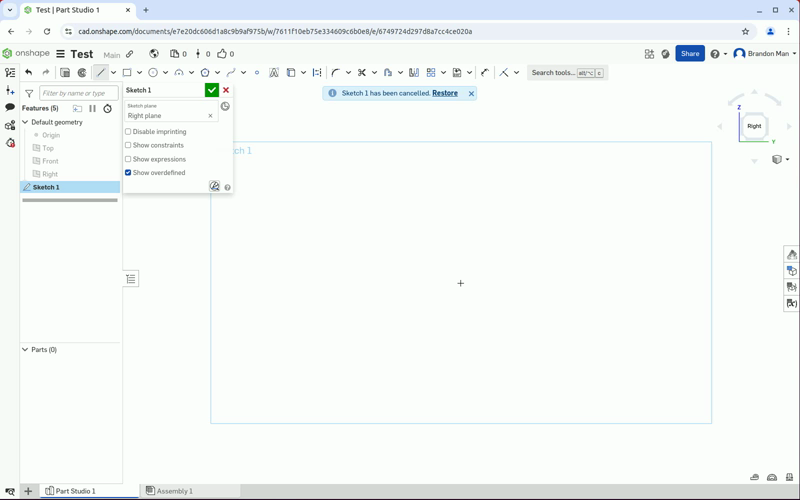
click(460, 282)
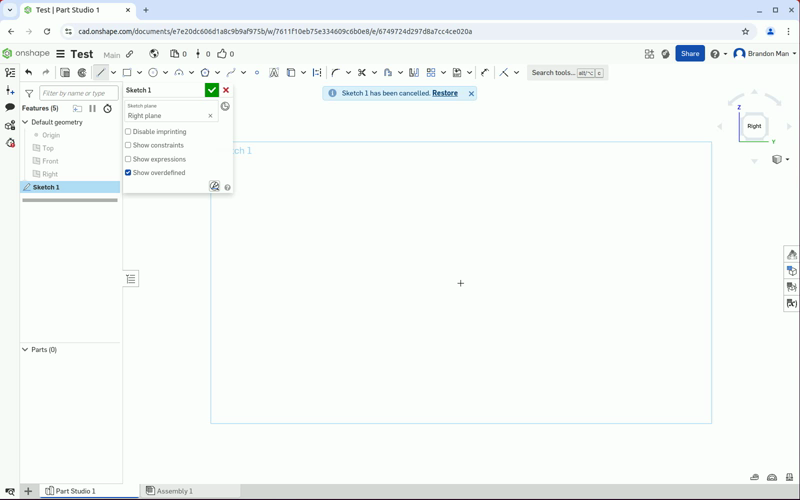
key_up(shift)
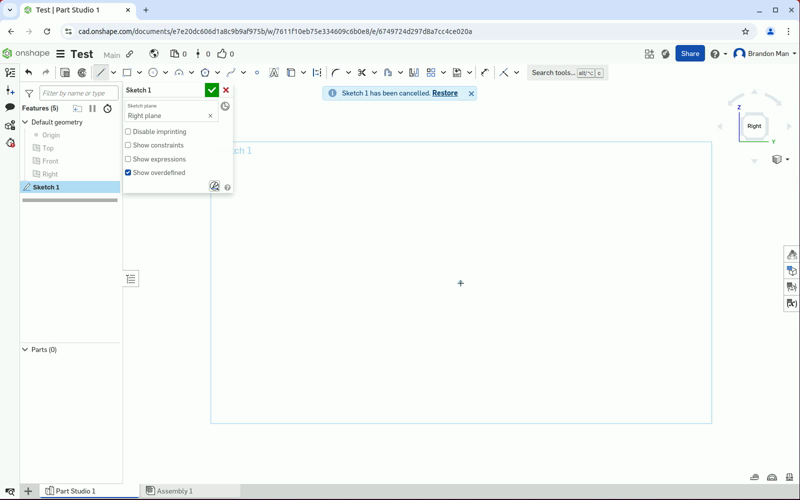
key_down(shift)
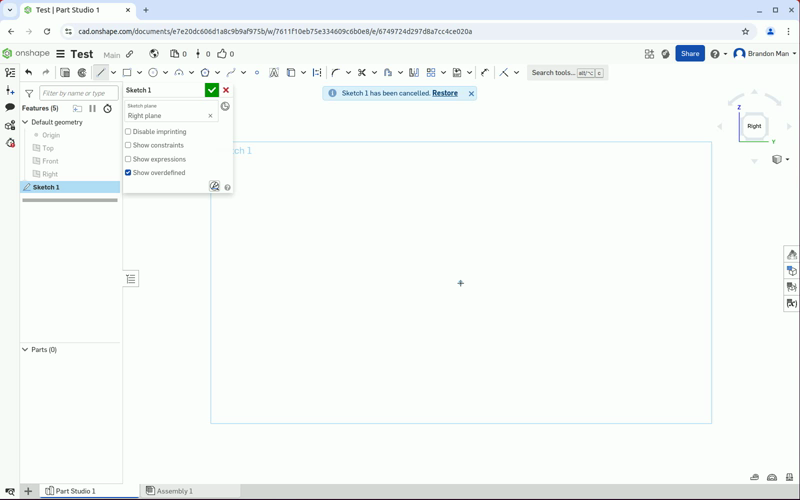
mouse_move(573, 282)
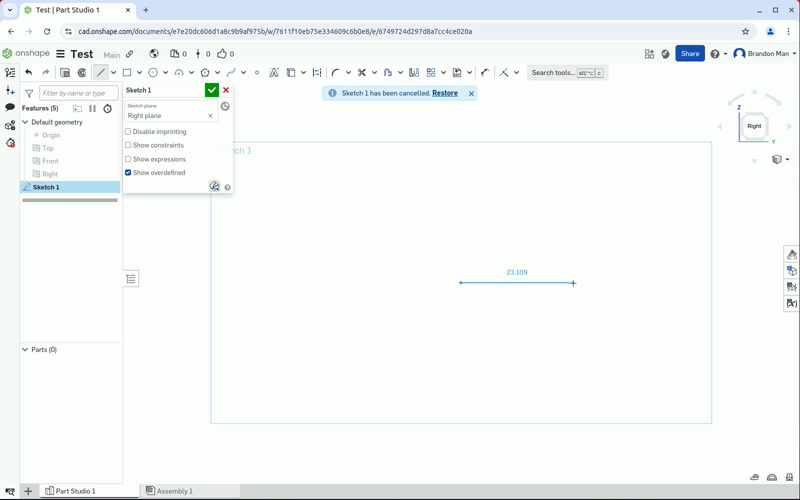
click(573, 282)
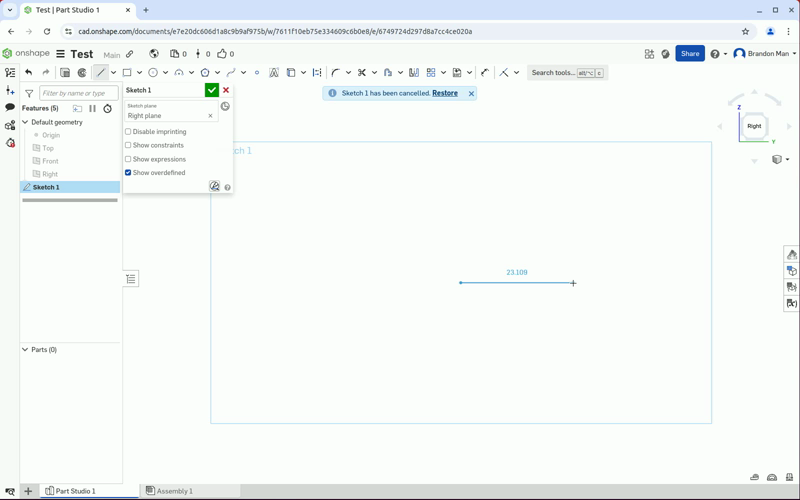
key_up(shift)
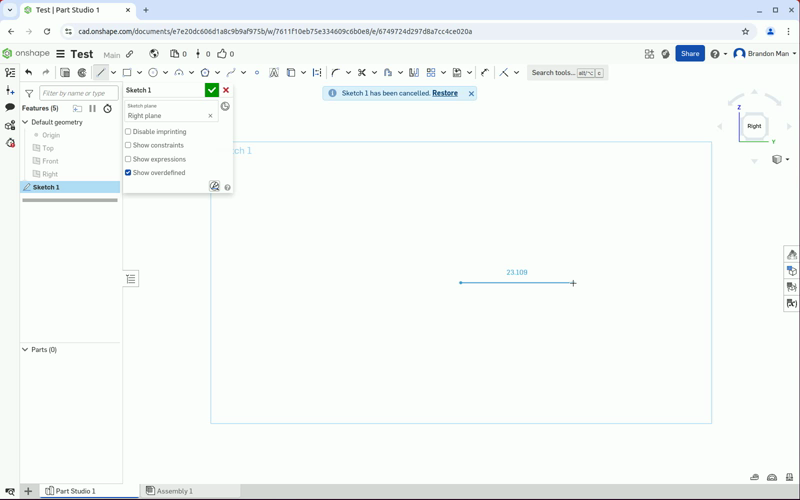
key_down(shift)
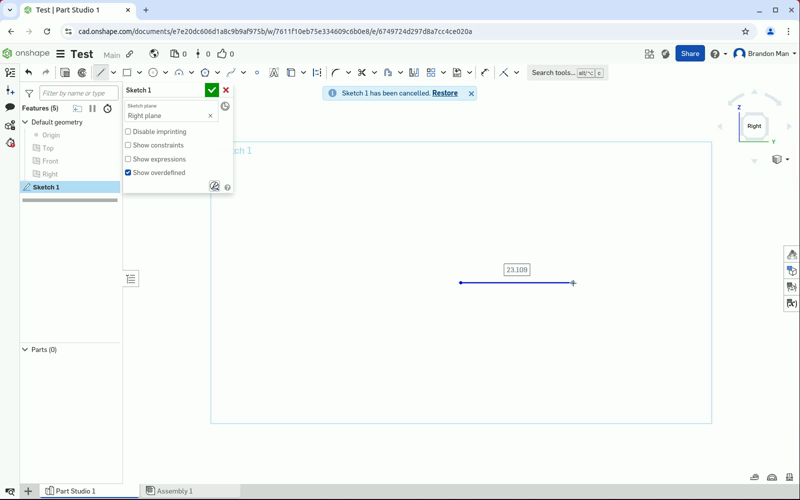
mouse_move(589, 282)
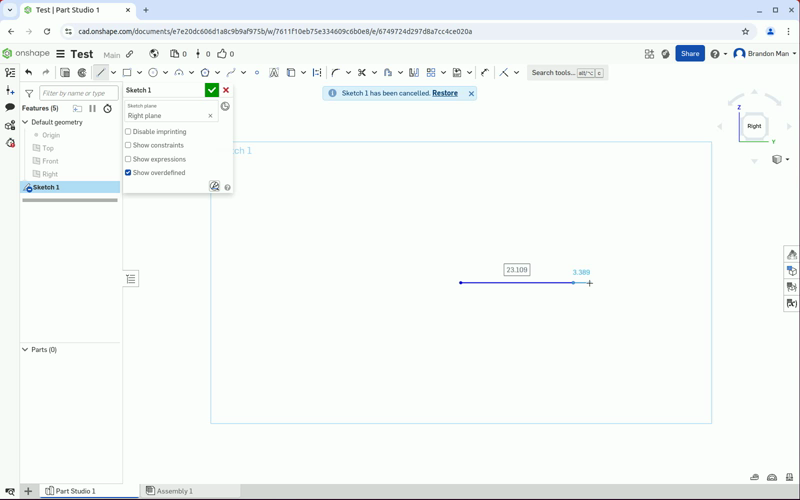
mouse_move(573, 243)
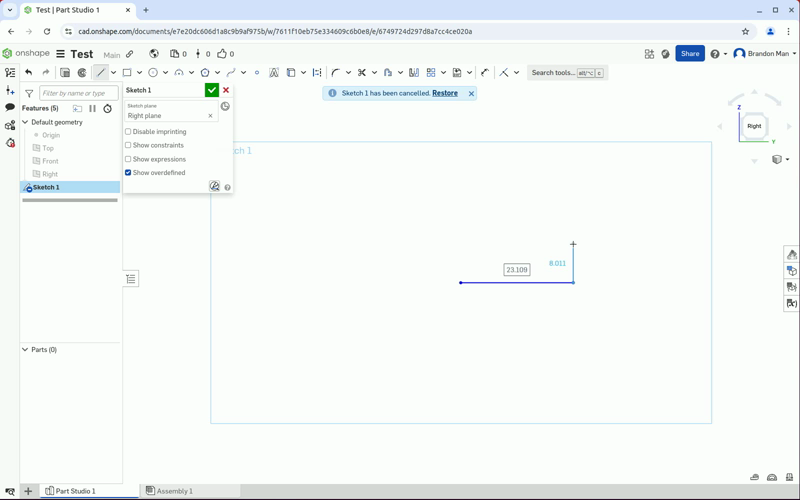
click(573, 243)
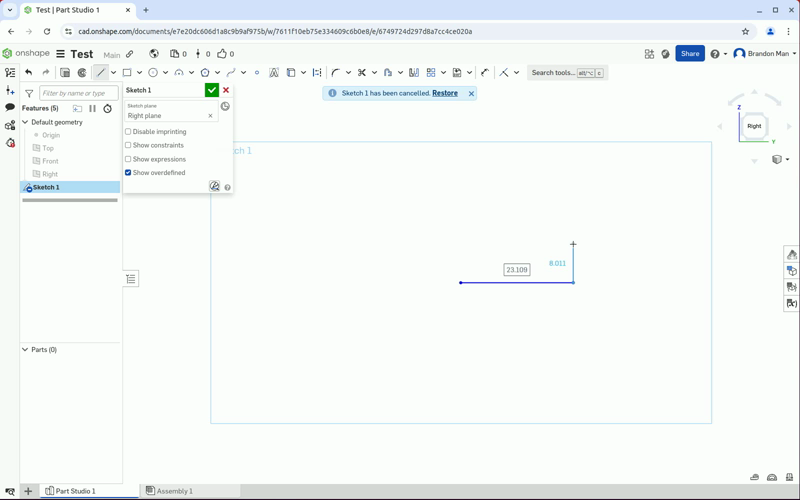
key_up(shift)
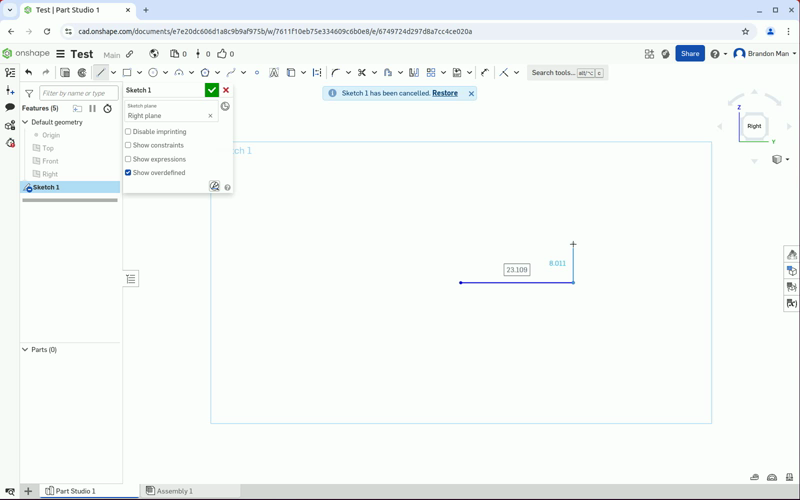
key_down(shift)
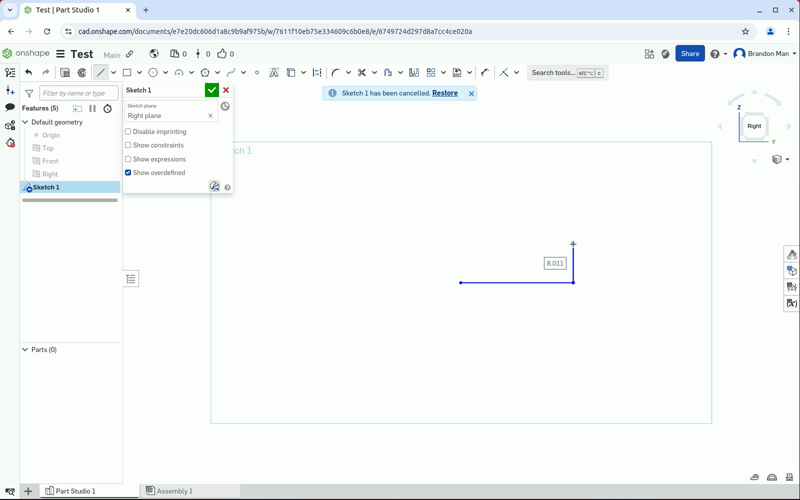
mouse_move(589, 243)
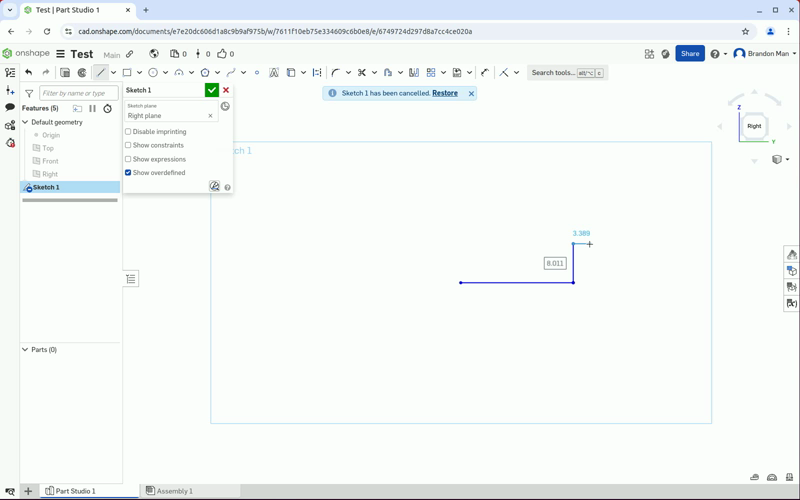
mouse_move(566, 243)
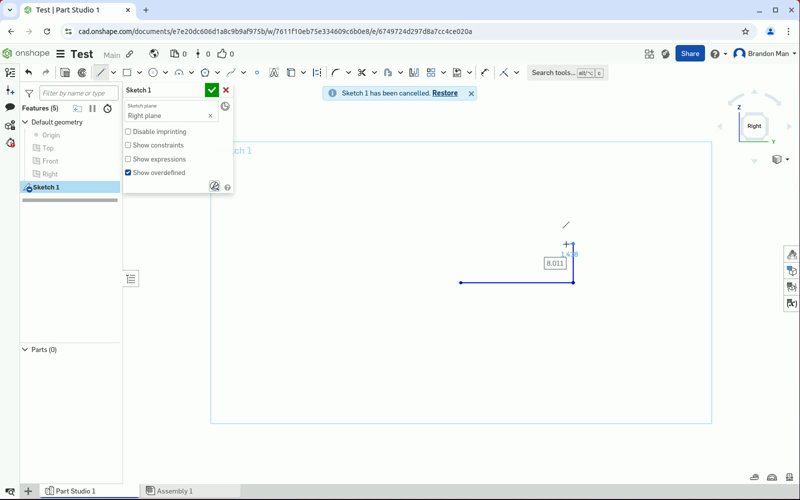
scroll(6)
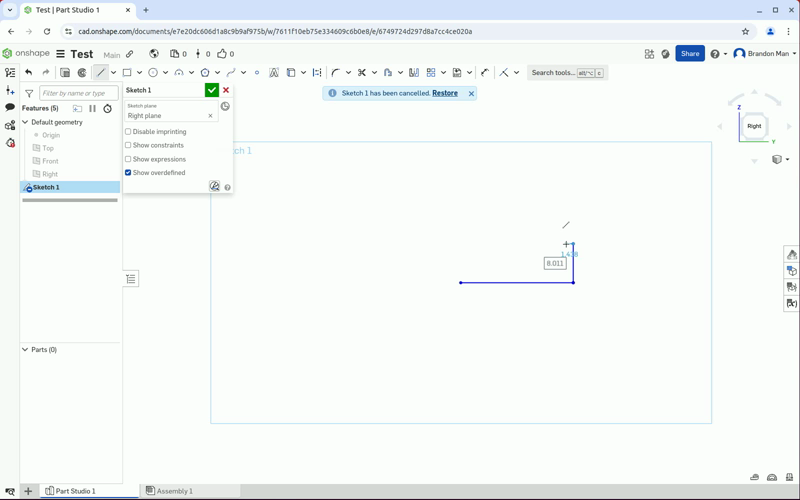
scroll(6)
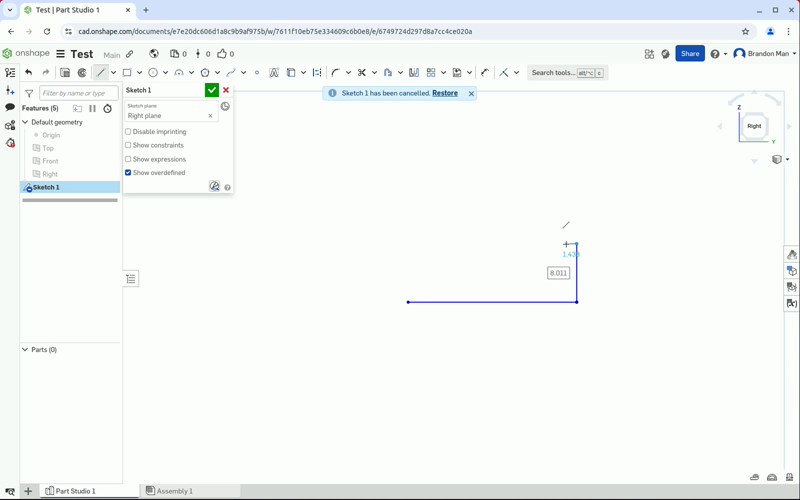
scroll(6)
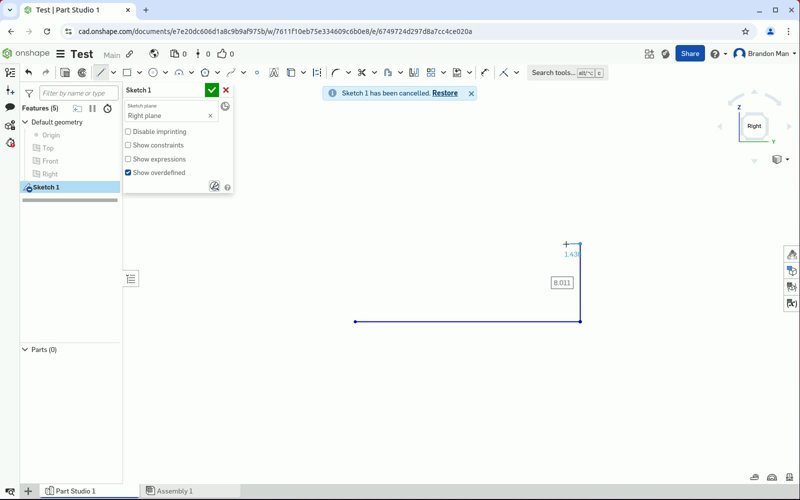
scroll(6)
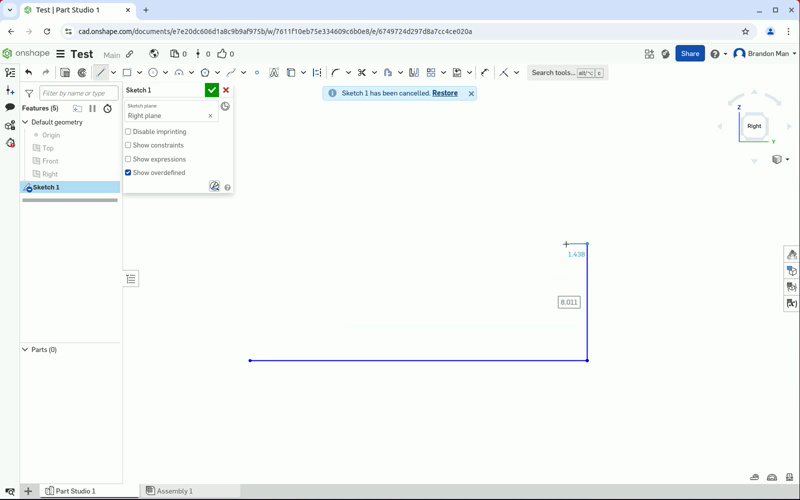
scroll(6)
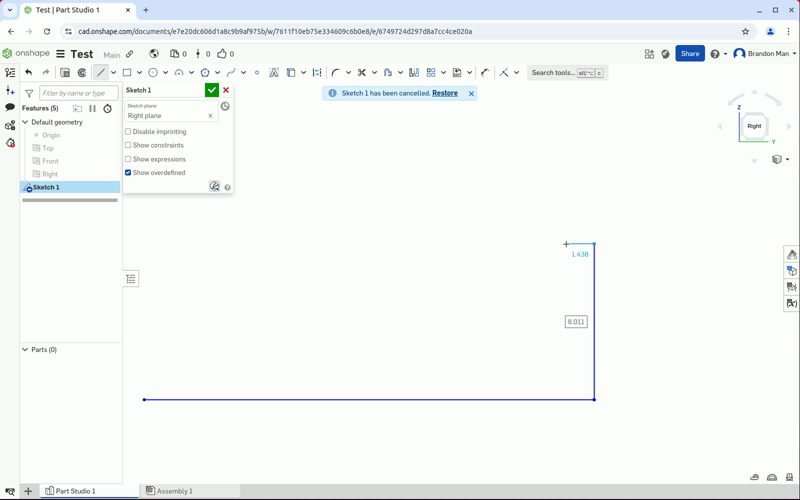
scroll(6)
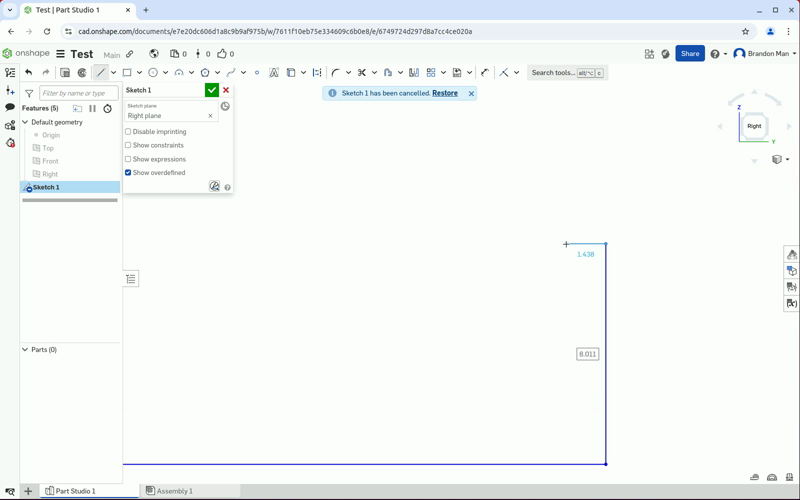
scroll(6)
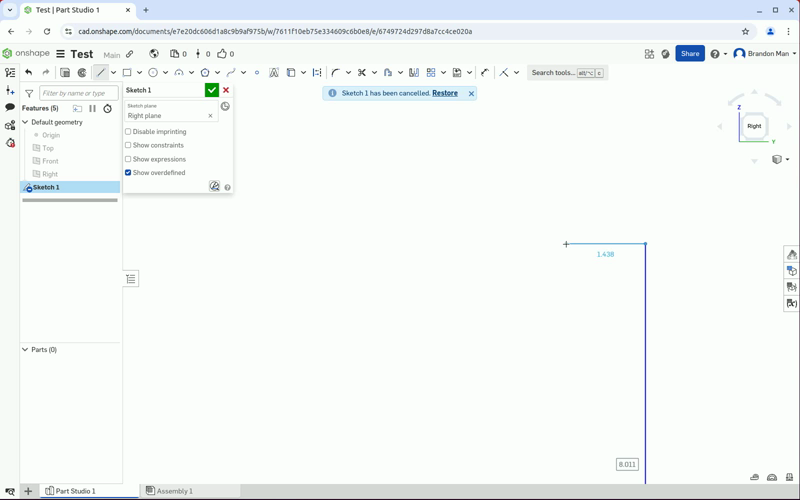
click(566, 243)
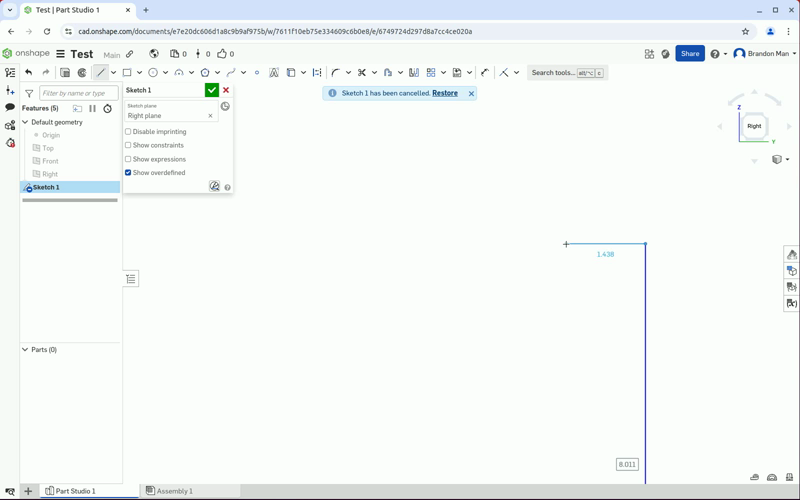
scroll(-6)
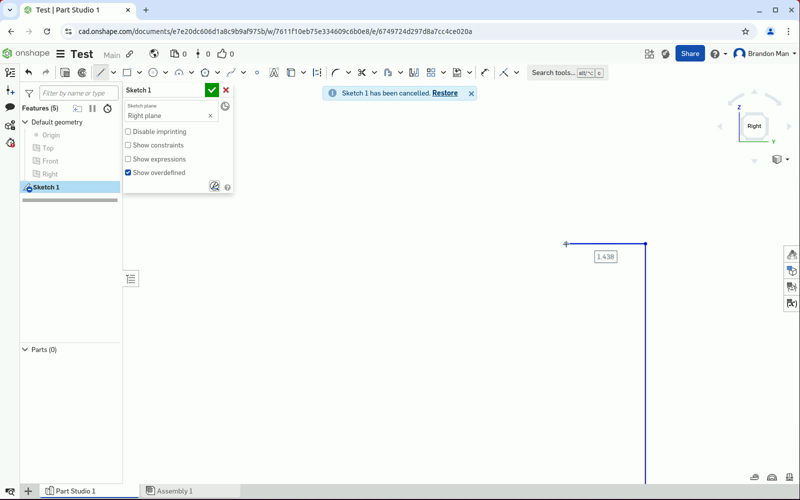
scroll(-6)
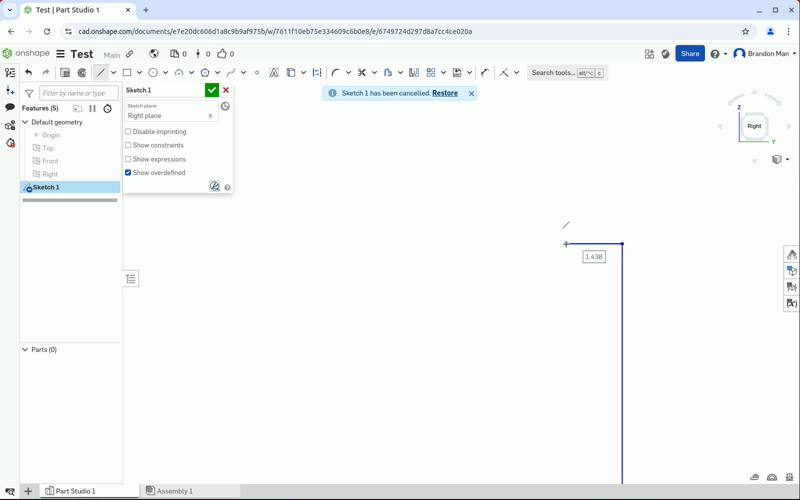
scroll(-6)
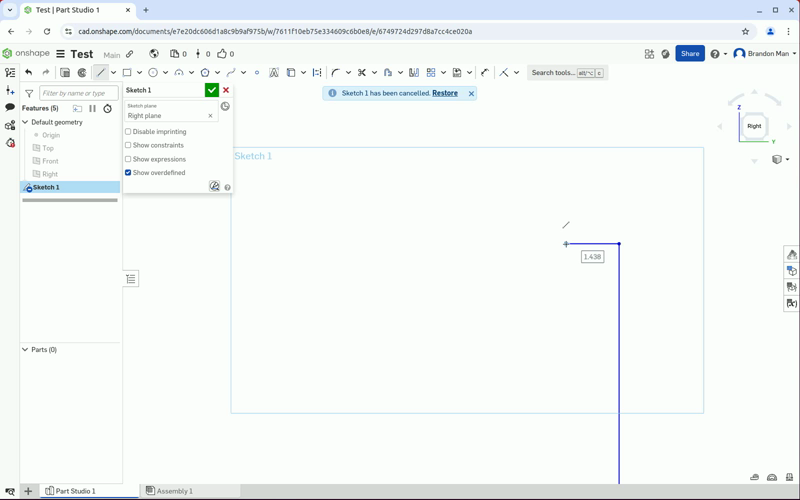
scroll(-6)
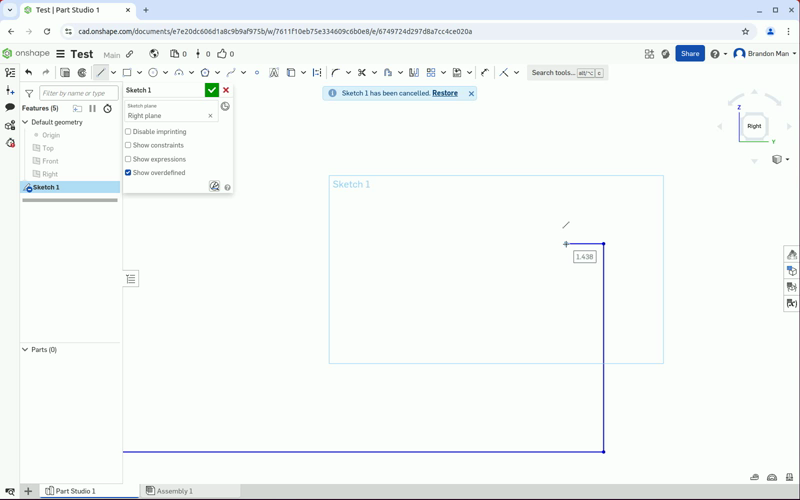
scroll(-6)
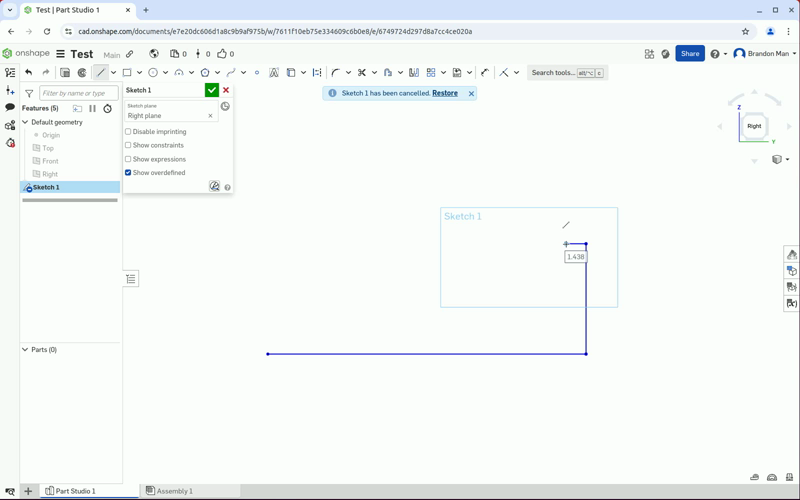
scroll(-6)
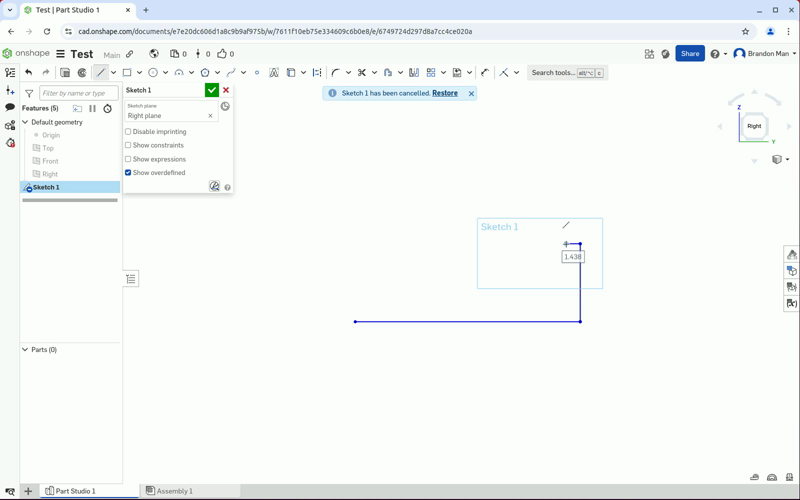
scroll(-6)
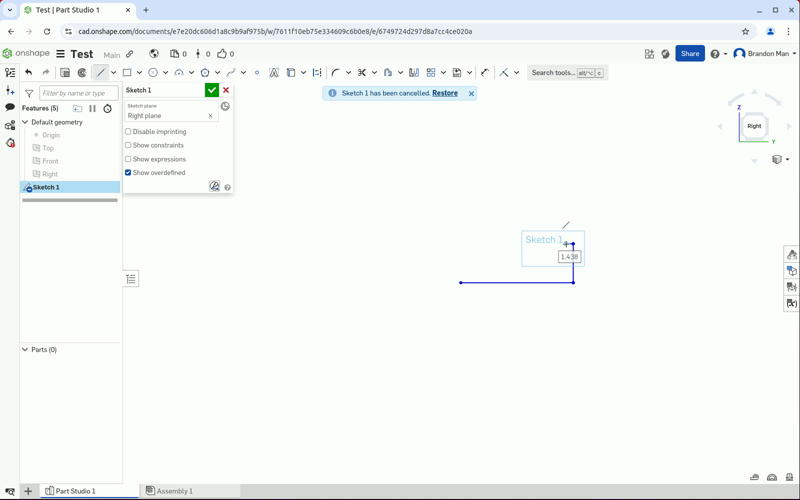
key_up(shift)
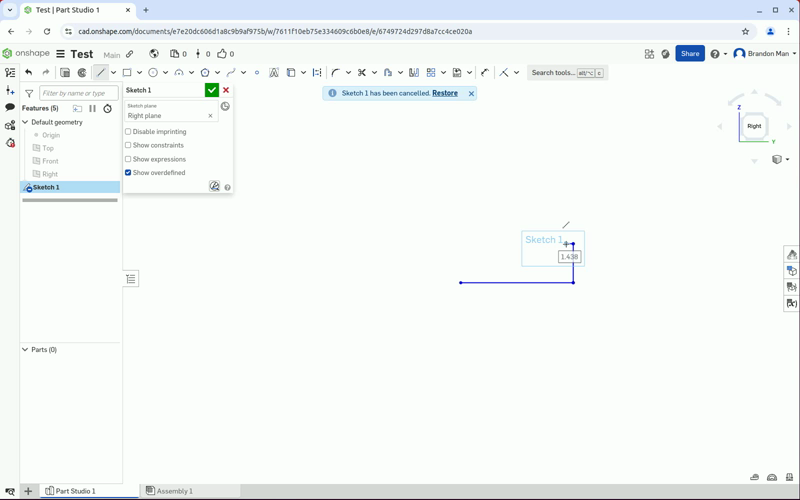
key_down(shift)
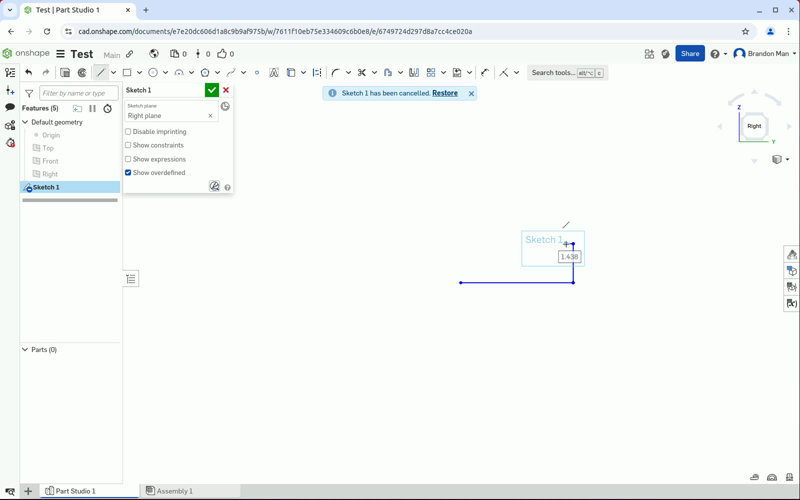
mouse_move(589, 243)
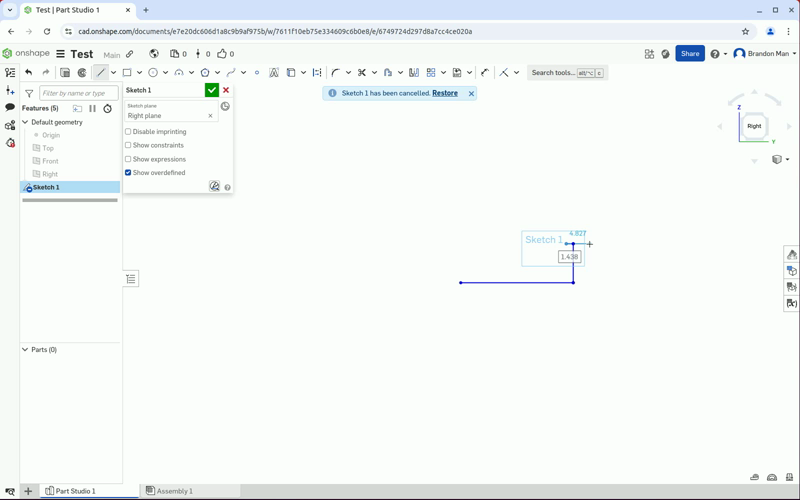
mouse_move(560, 262)
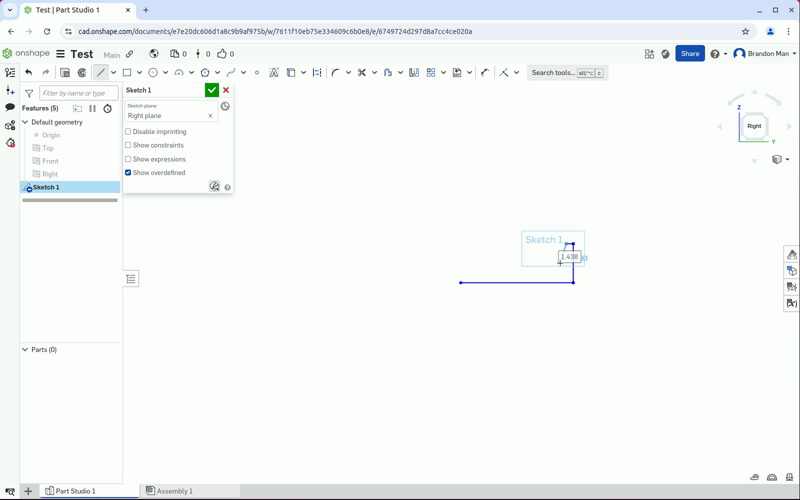
click(560, 262)
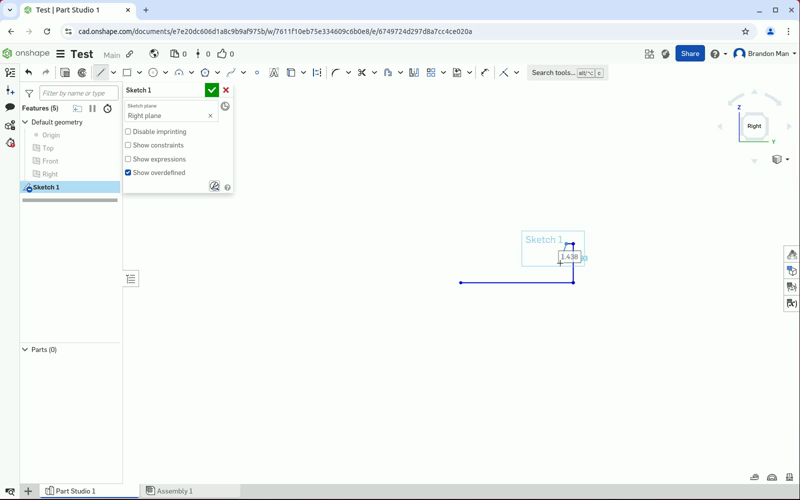
key_up(shift)
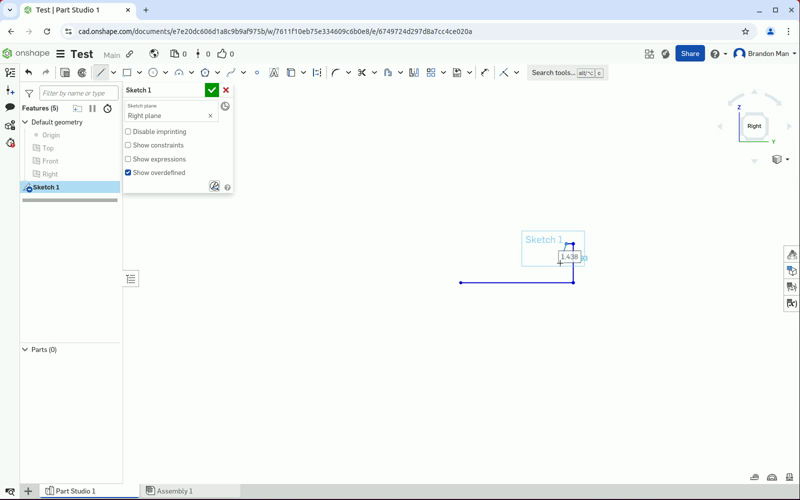
key_down(shift)
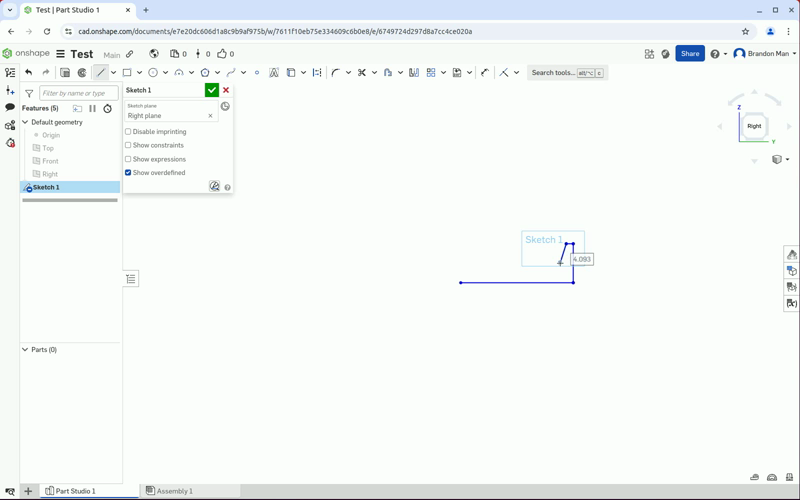
mouse_move(473, 262)
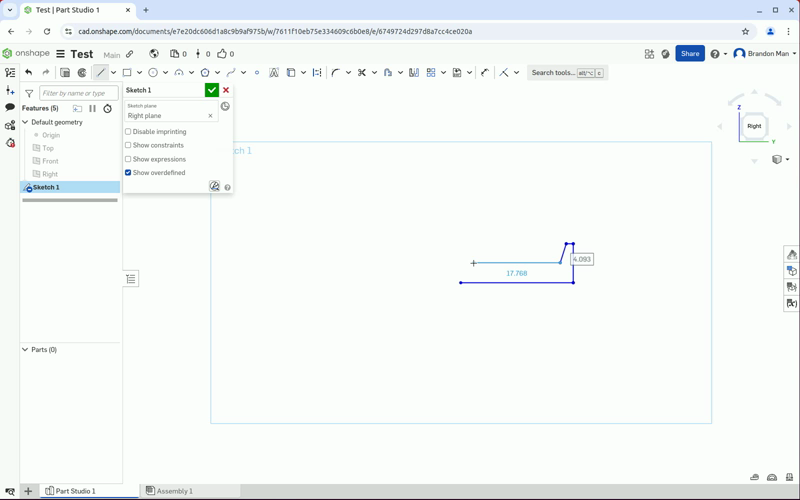
click(473, 262)
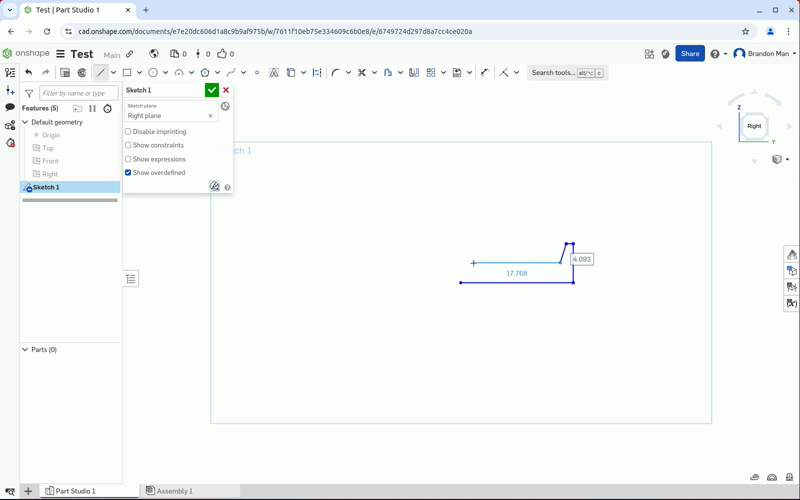
key_up(shift)
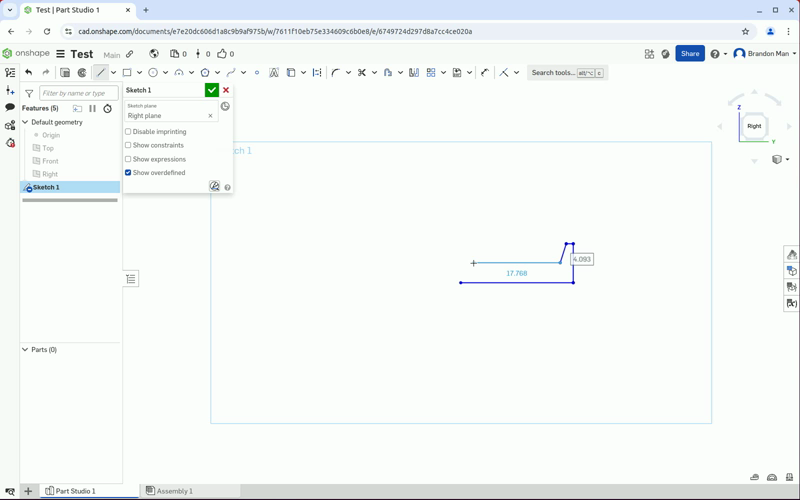
key_down(shift)
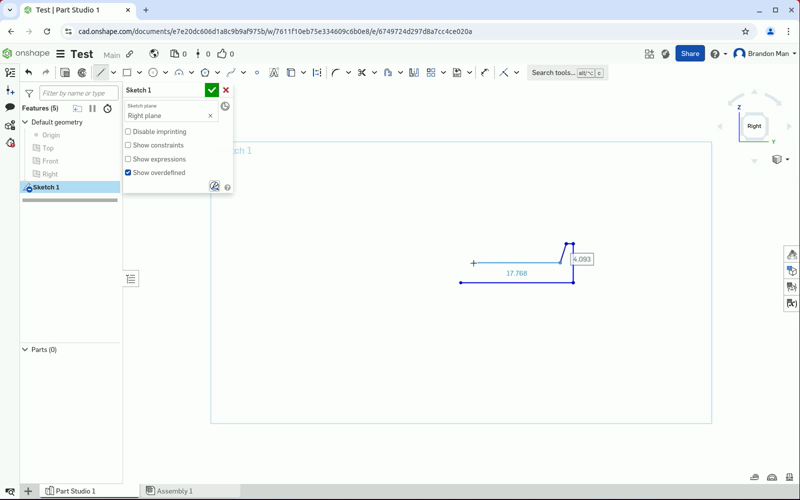
mouse_move(503, 262)
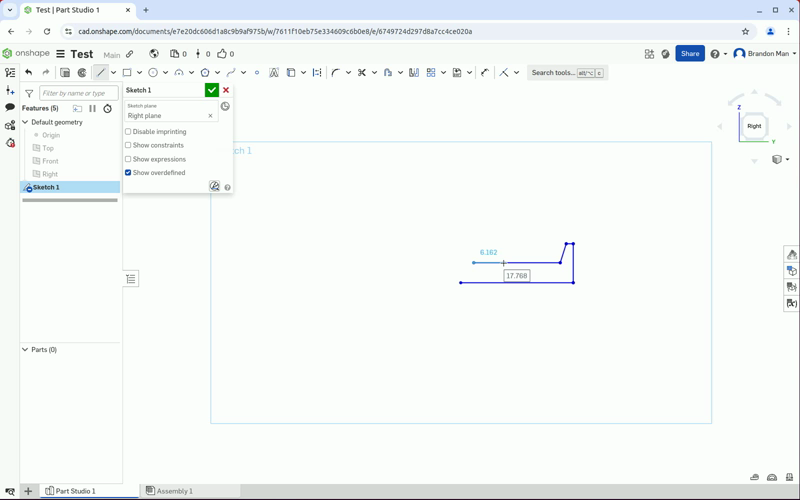
mouse_move(467, 243)
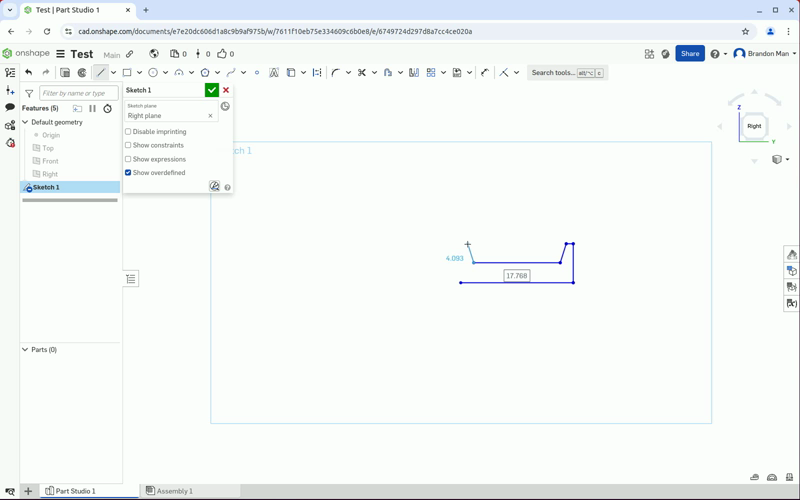
click(467, 243)
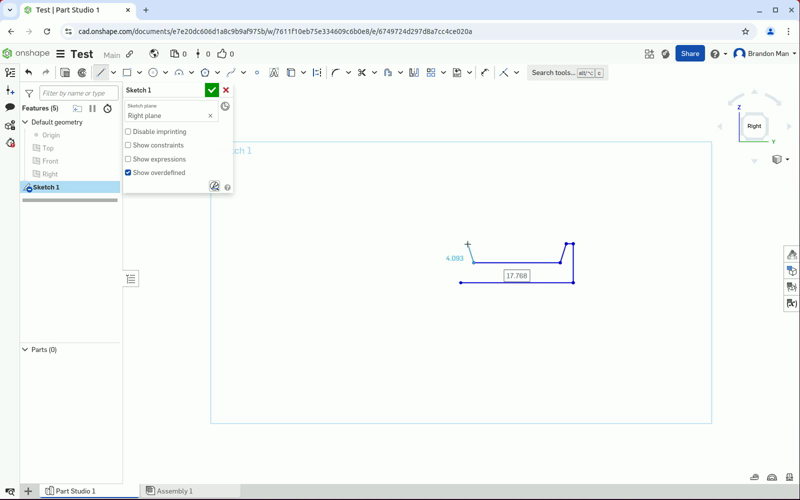
key_up(shift)
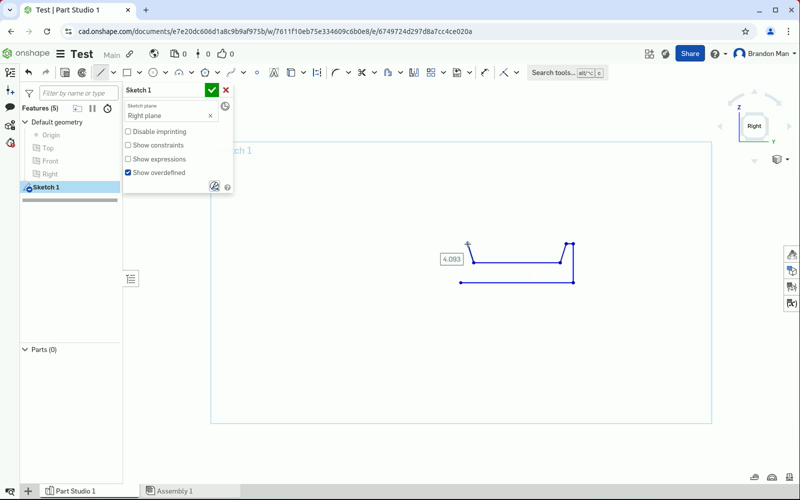
key_down(shift)
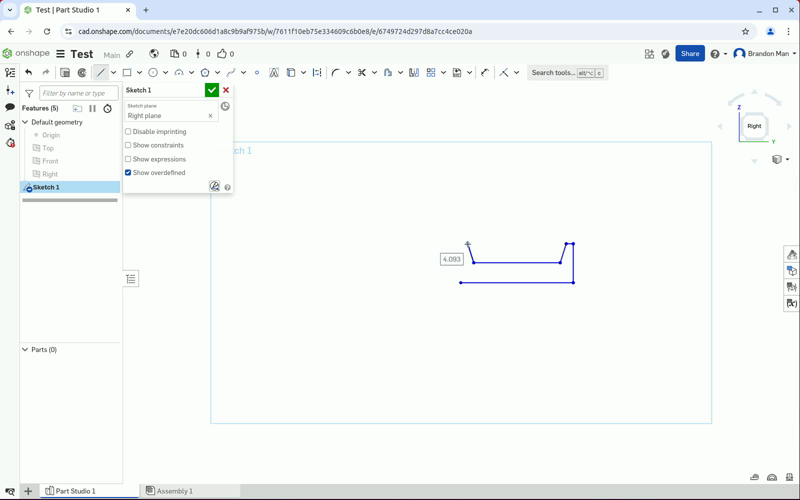
mouse_move(498, 243)
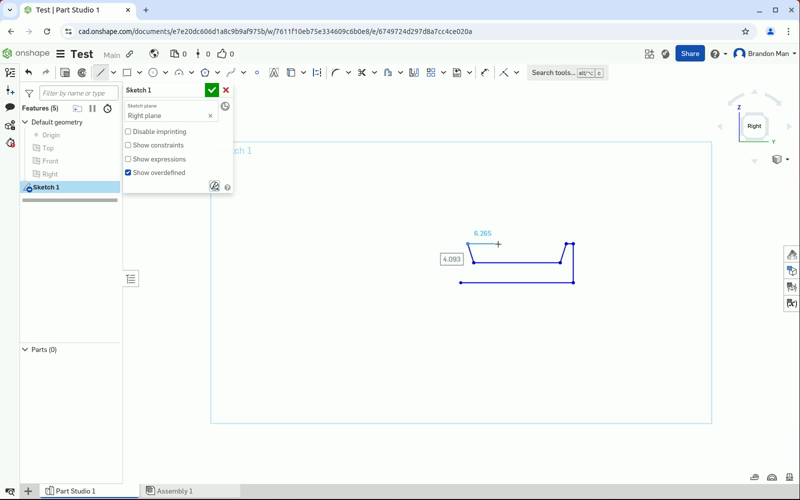
mouse_move(460, 243)
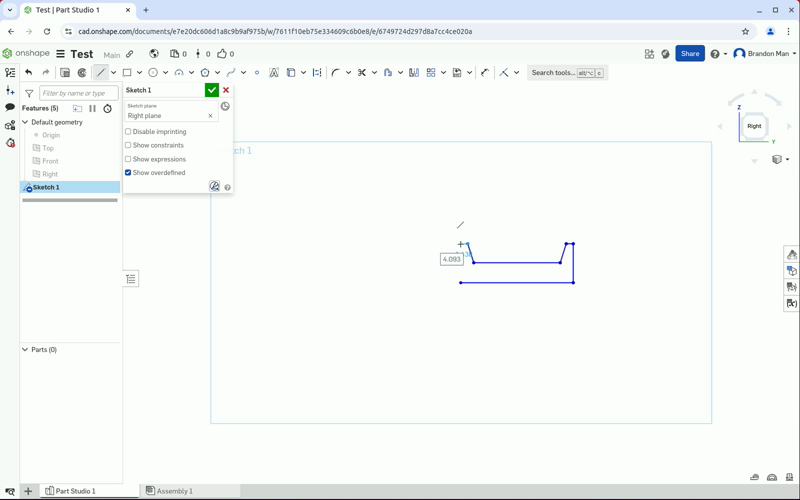
scroll(6)
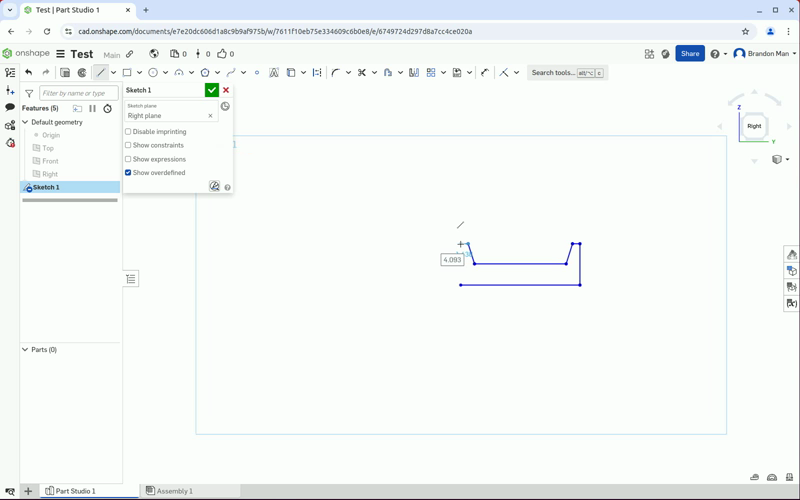
scroll(6)
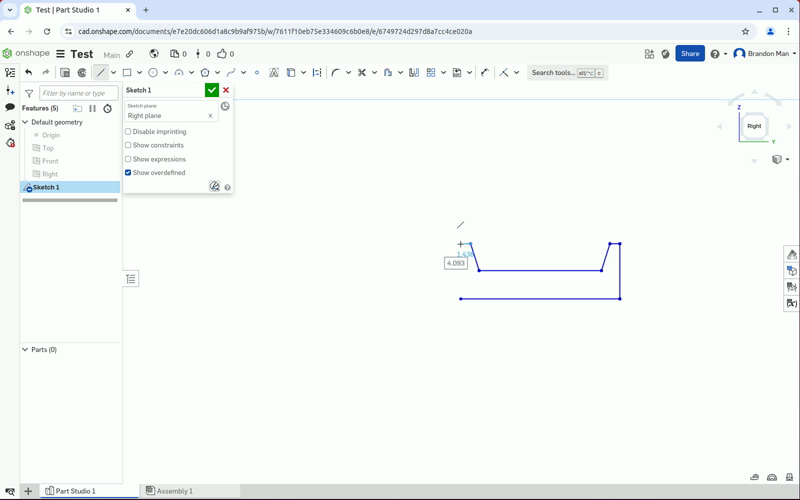
scroll(6)
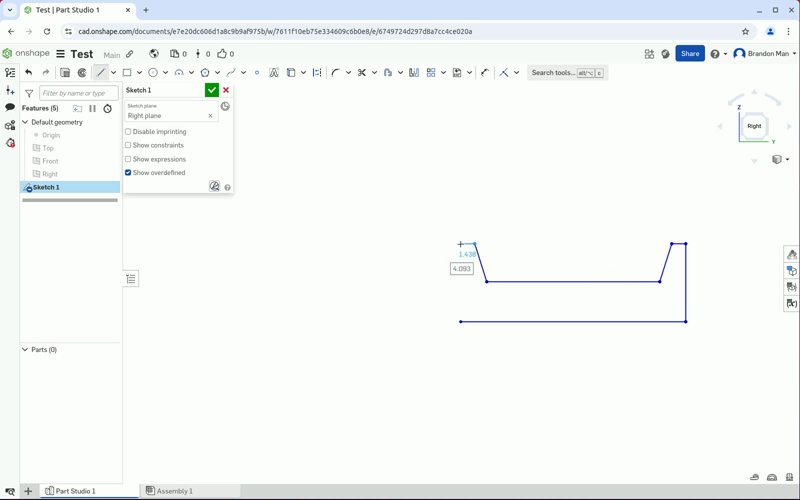
scroll(6)
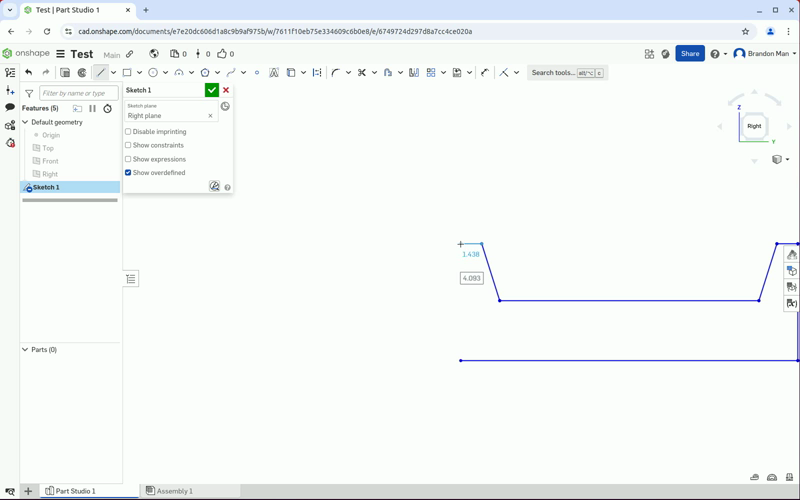
scroll(6)
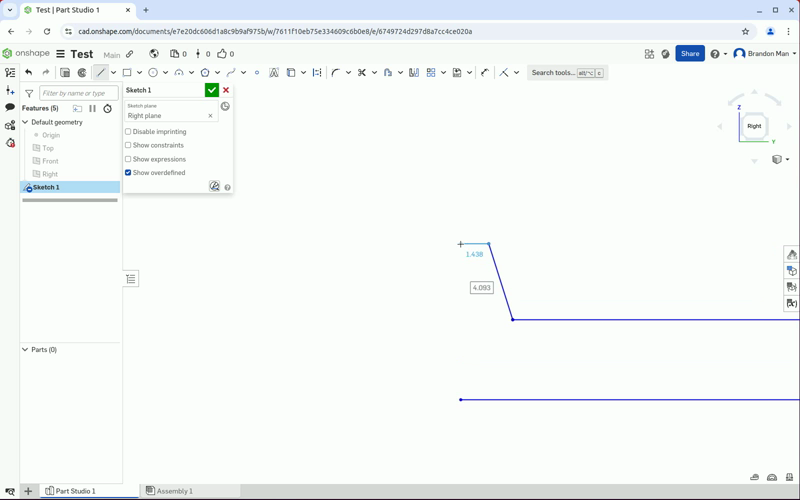
scroll(6)
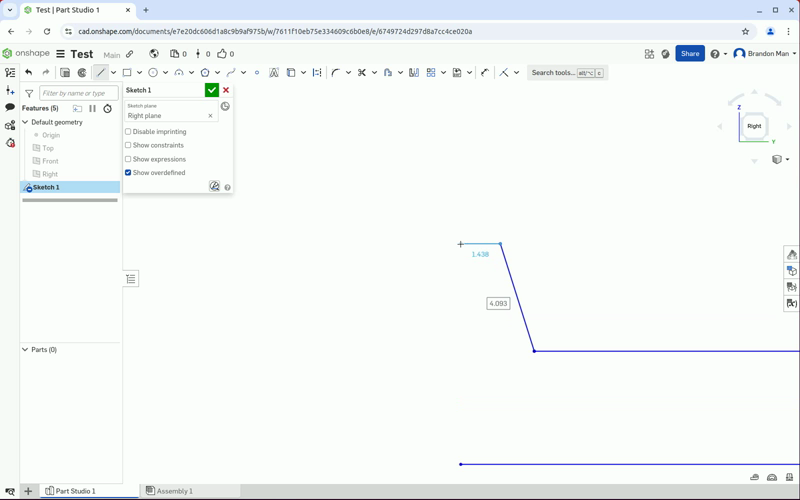
scroll(6)
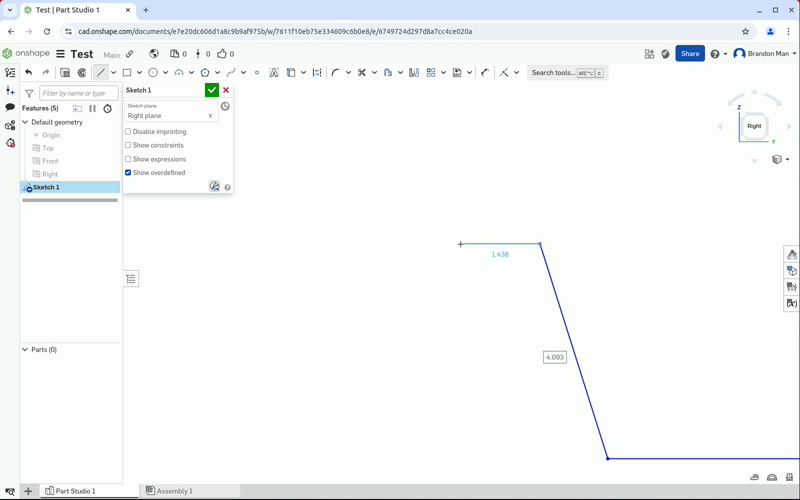
click(460, 243)
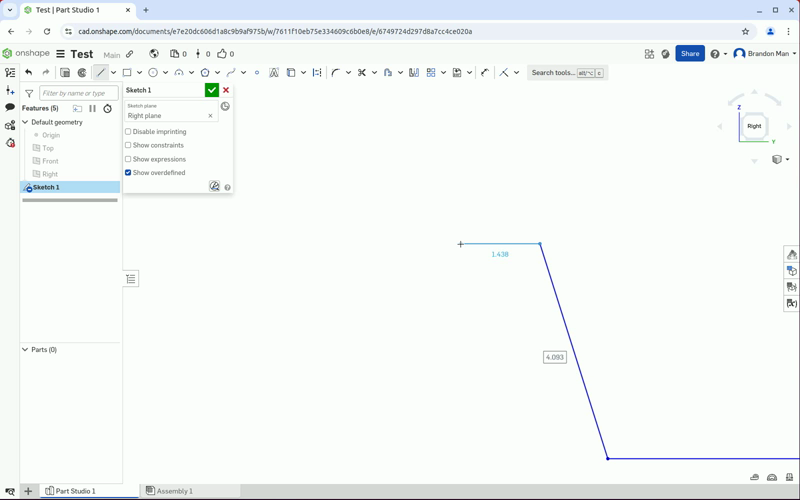
scroll(-6)
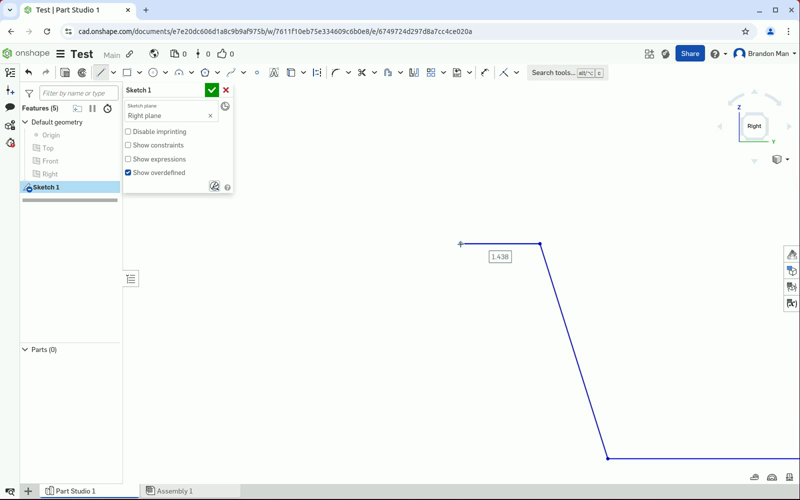
scroll(-6)
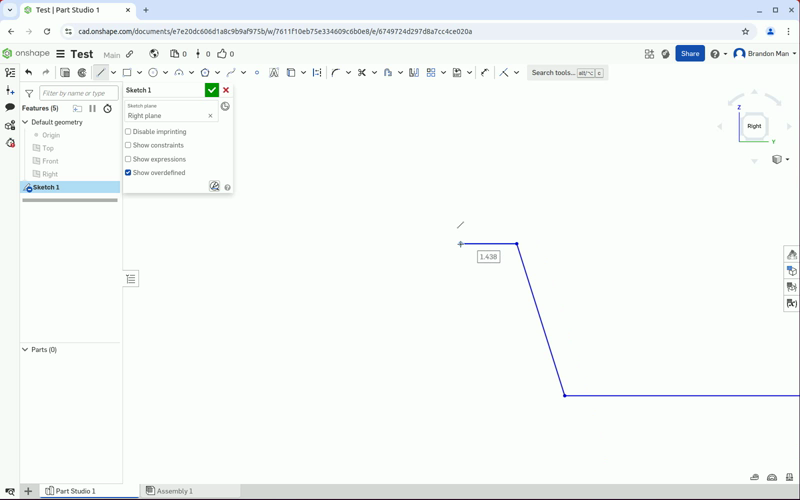
scroll(-6)
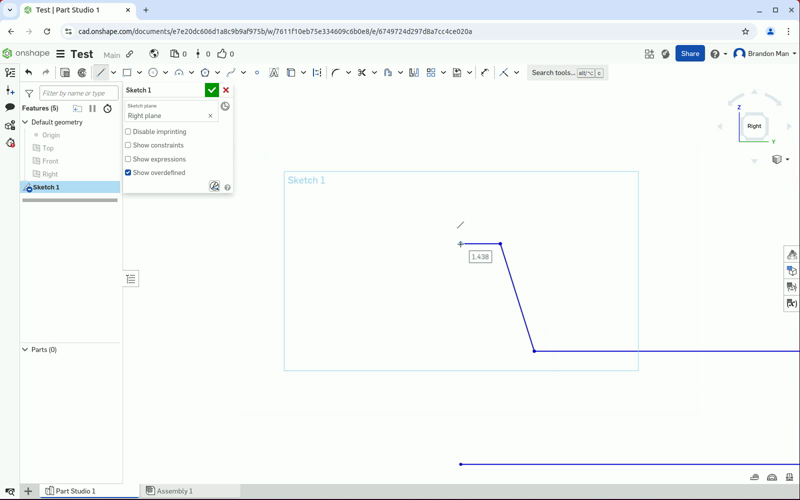
scroll(-6)
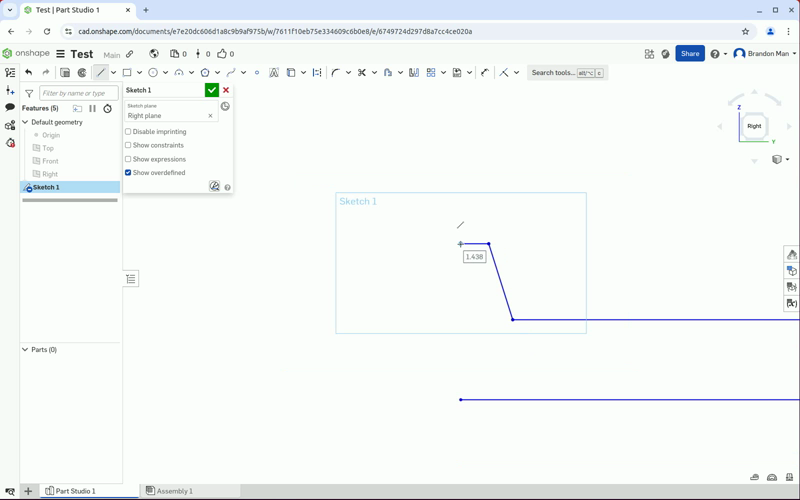
scroll(-6)
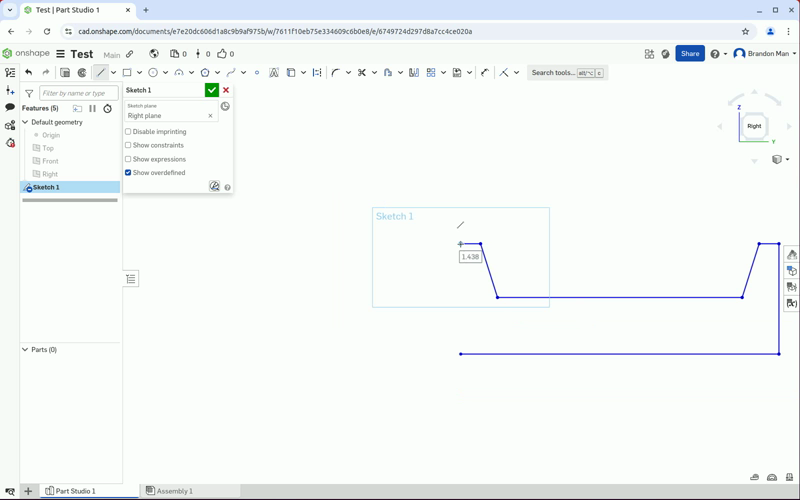
scroll(-6)
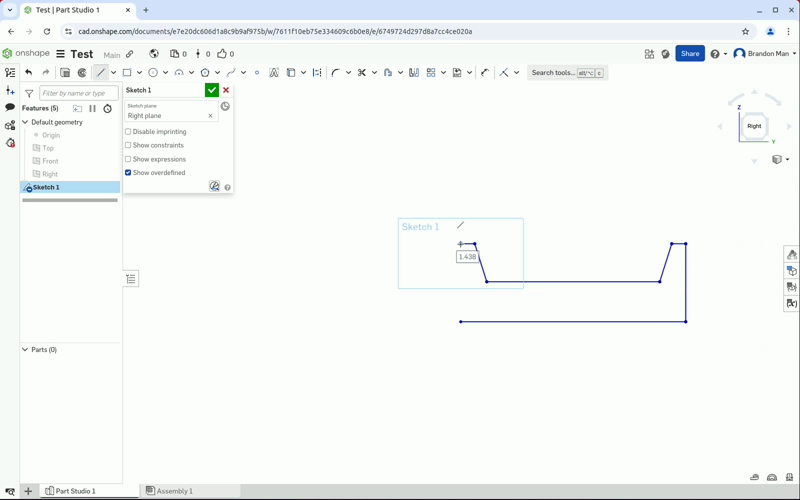
scroll(-6)
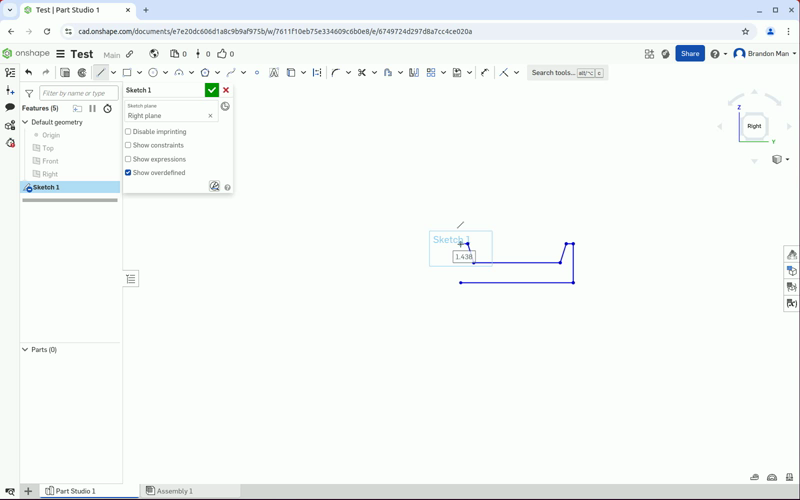
key_up(shift)
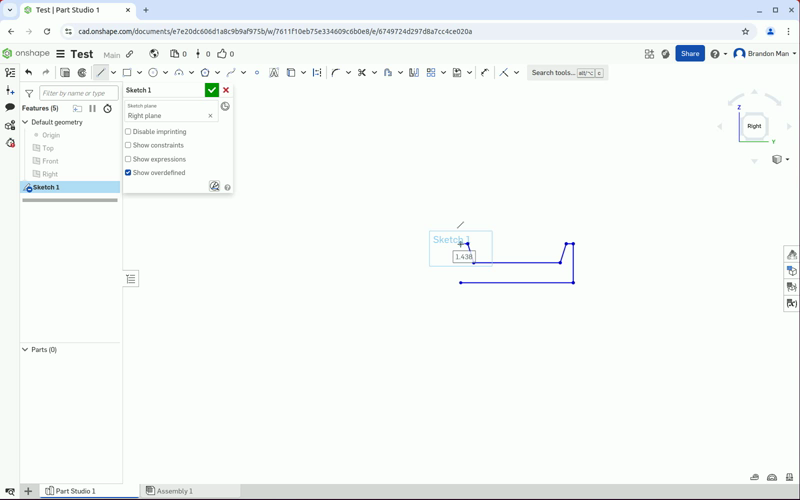
mouse_move(490, 243)
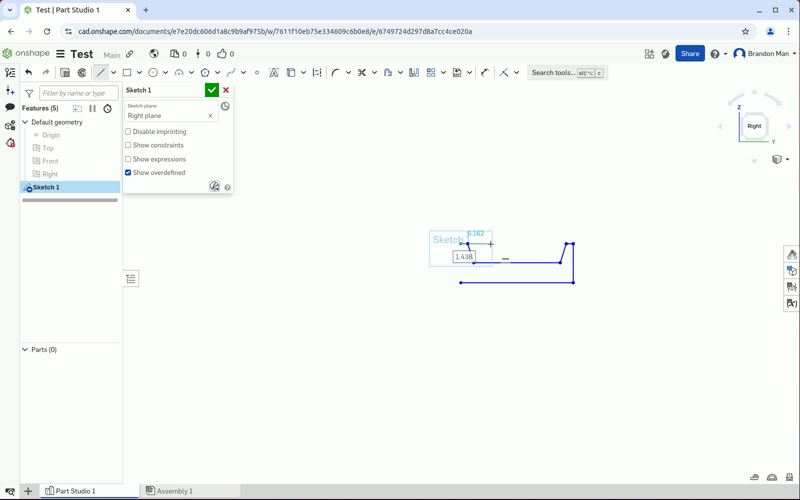
key_down(shift)
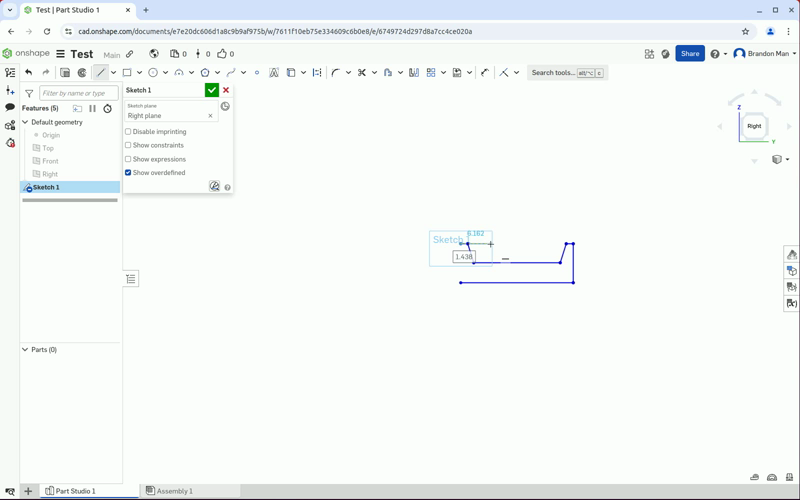
mouse_move(460, 282)
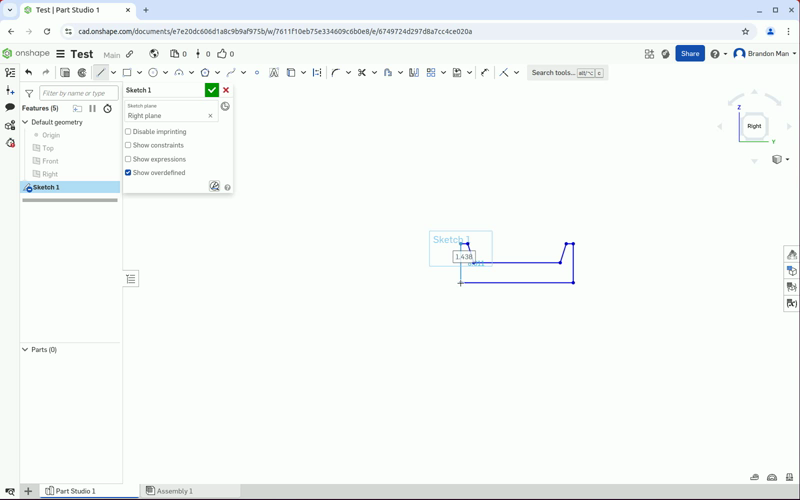
key_up(shift)
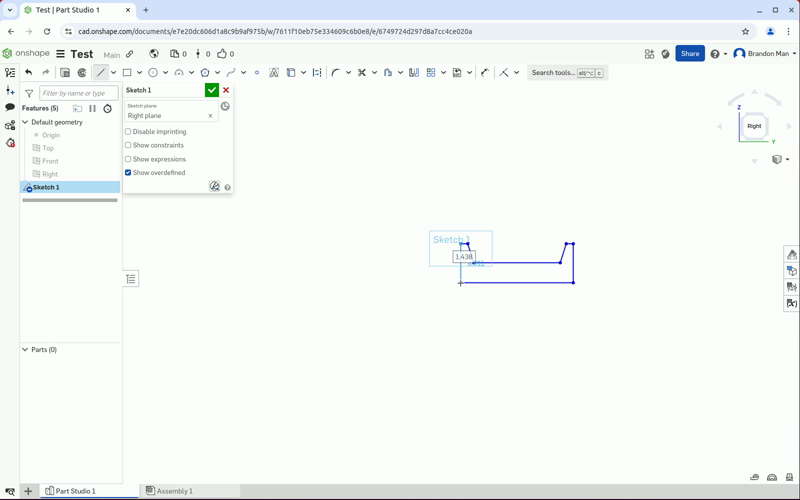
click(460, 282)
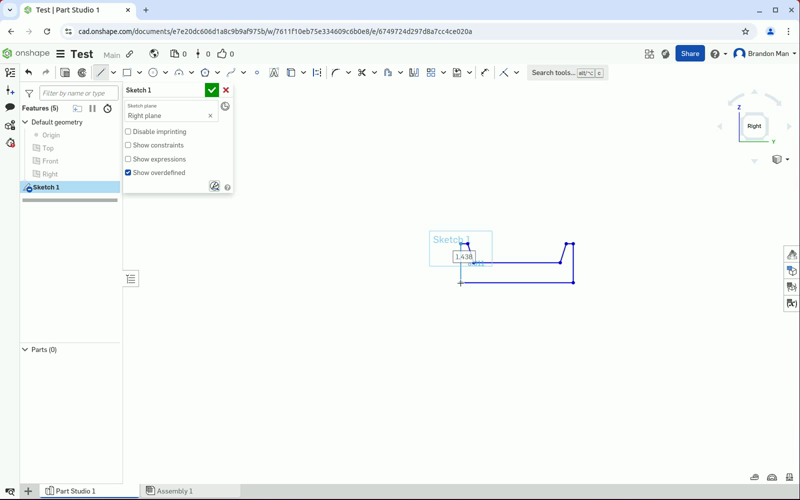
key(esc)
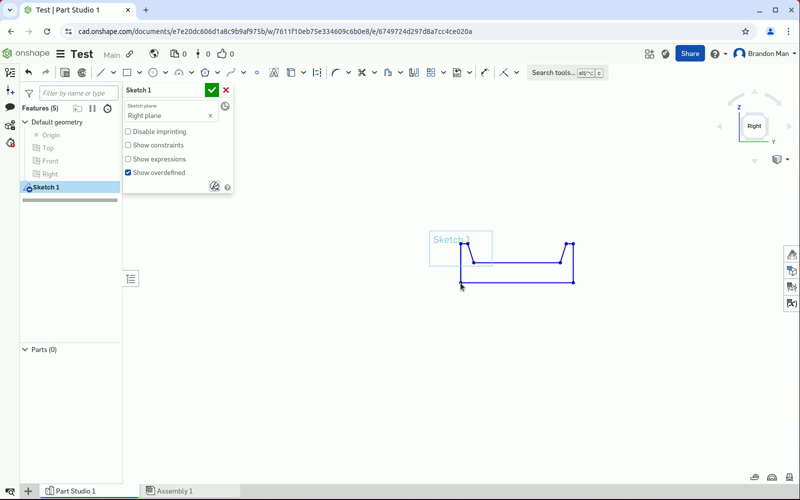
mouse_move(548, 268)
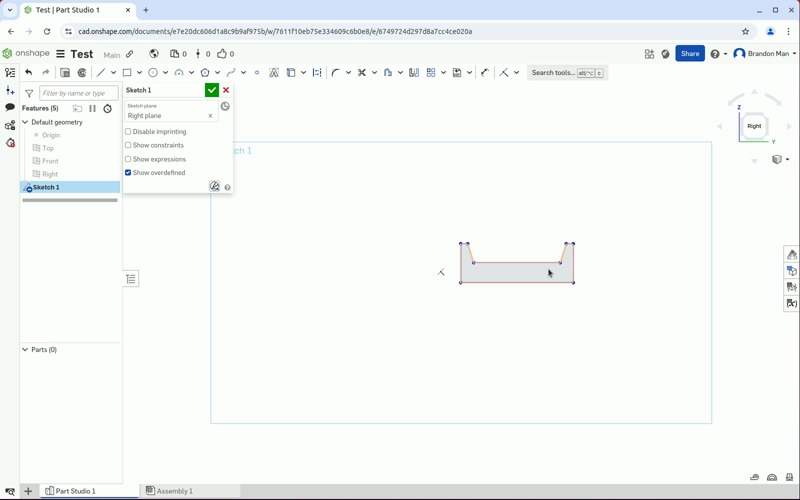
click(548, 268)
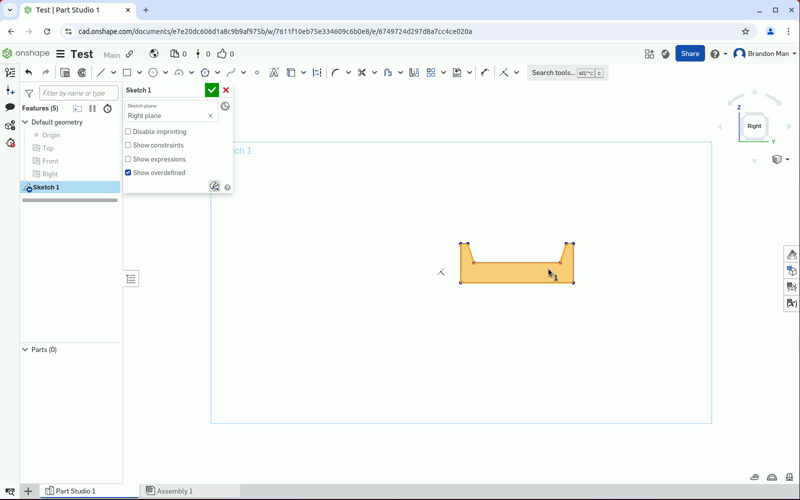
mouse_move(73, 352)
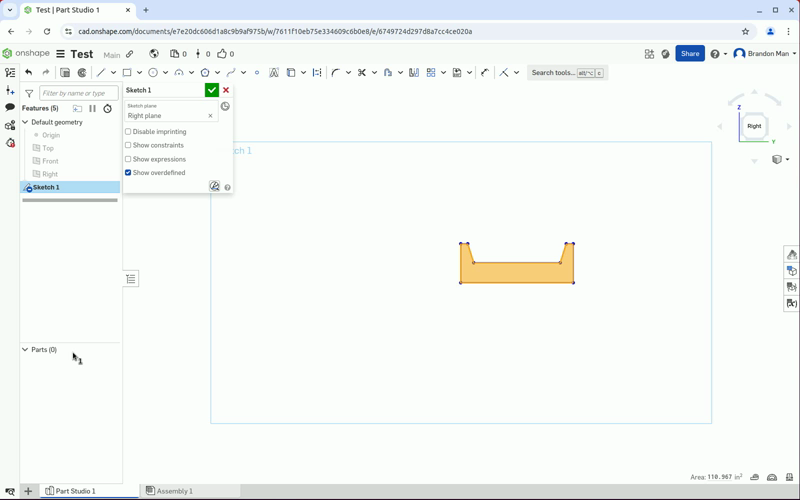
key(shift+y)
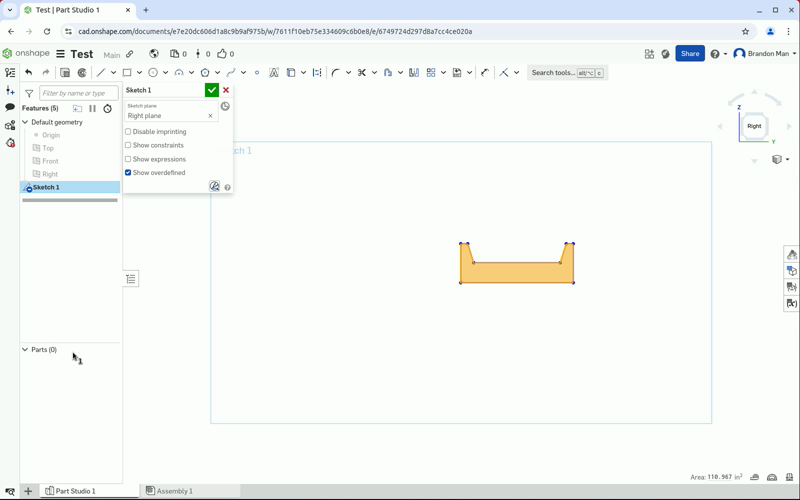
key(shift+e)
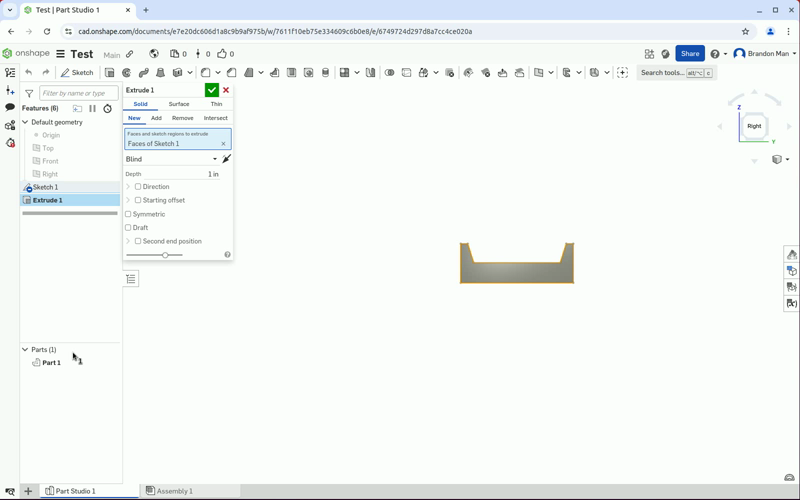
mouse_move(143, 106)
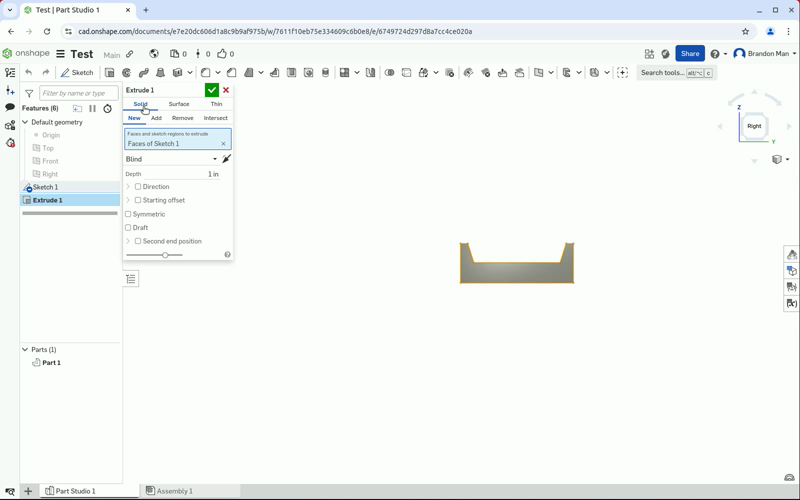
click(143, 106)
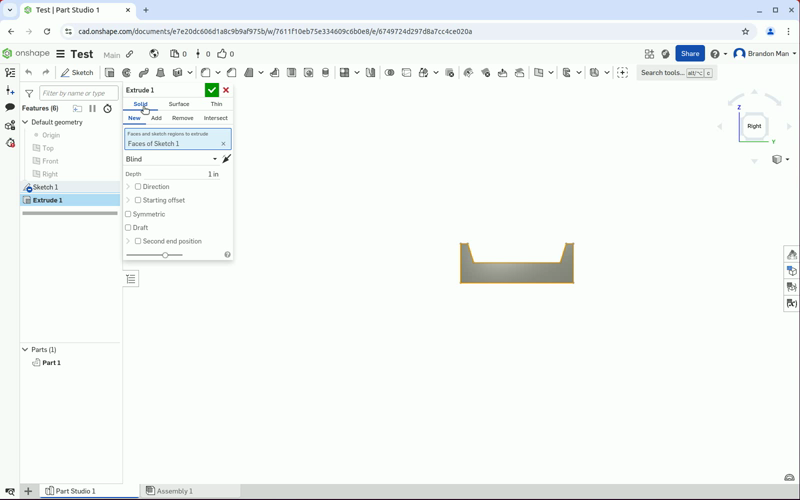
mouse_move(137, 120)
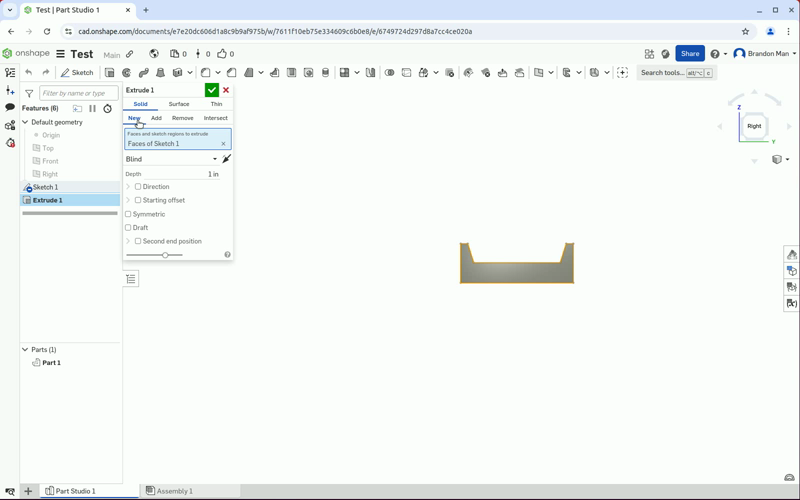
click(137, 120)
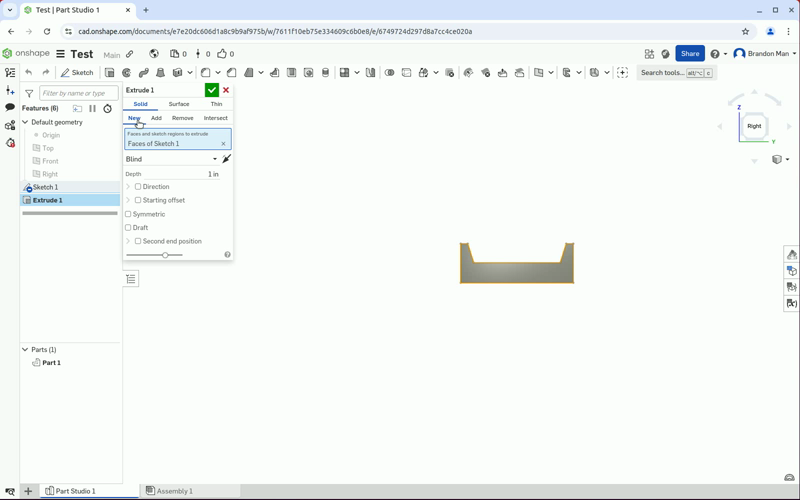
key(tab, 4)
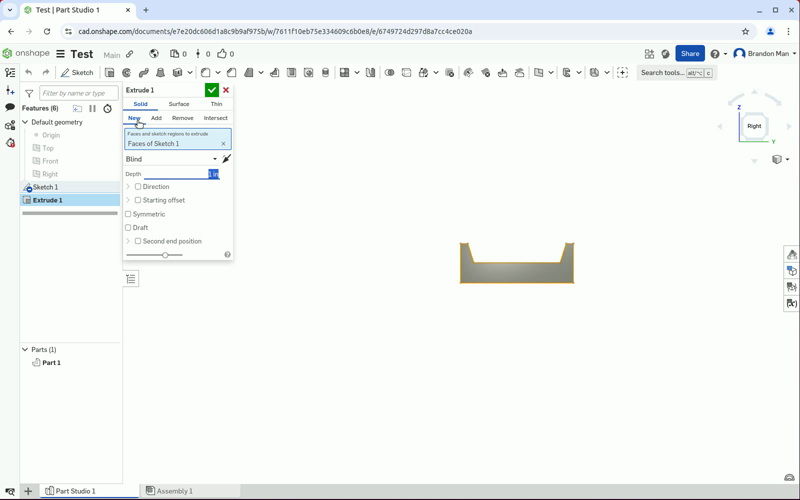
text(0.481)
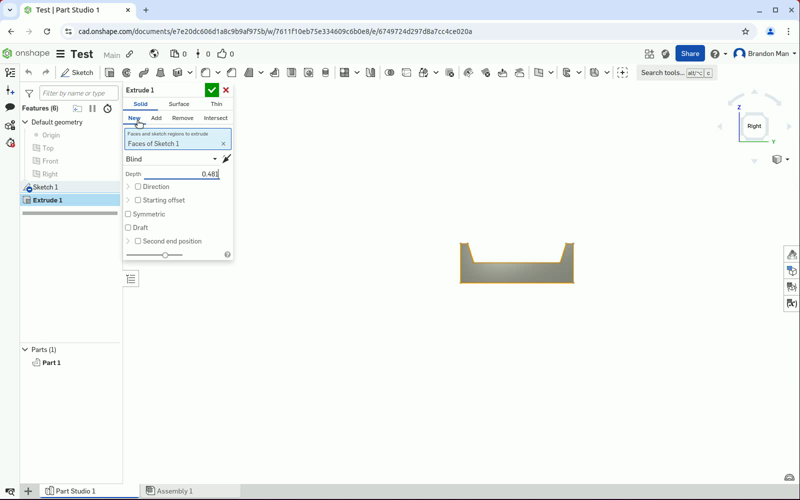
key(enter)
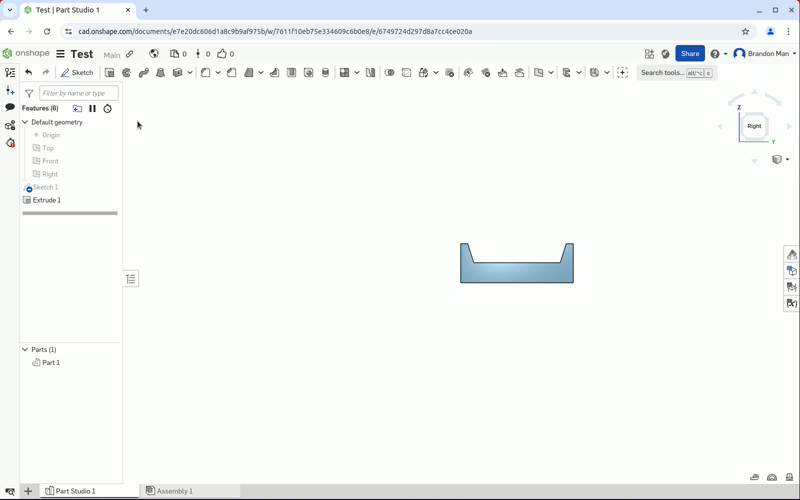
key(shift+h)
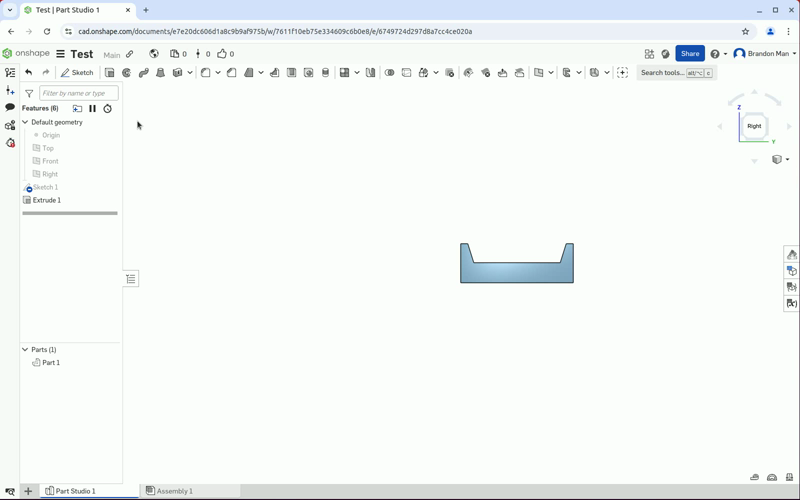
key(shift+h)
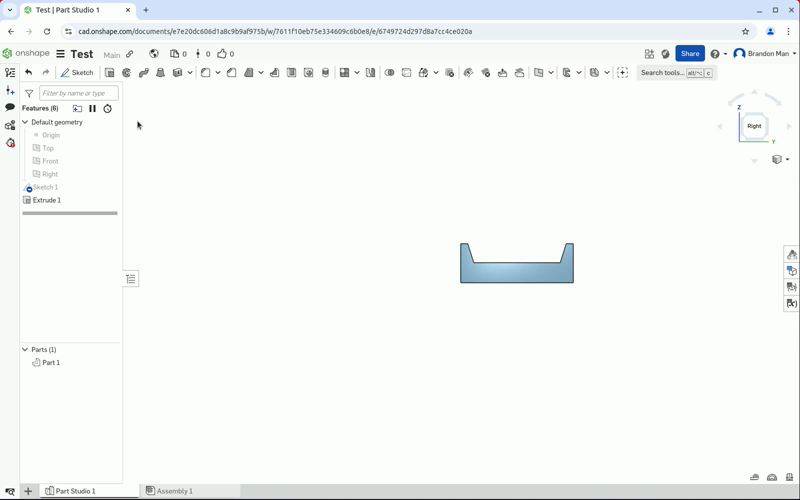
mouse_move(73, 189)
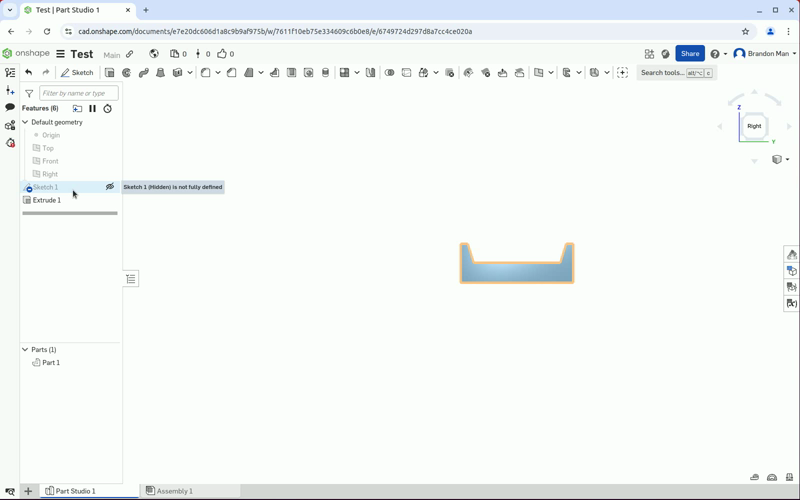
click(73, 189)
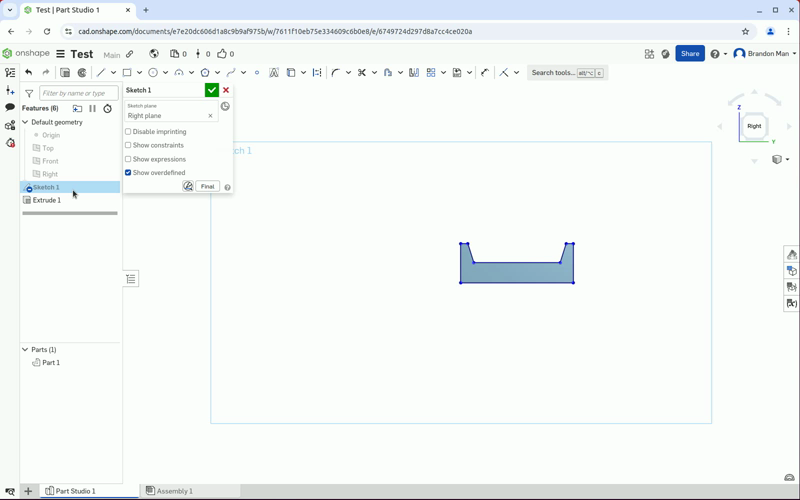
mouse_move(229, 92)
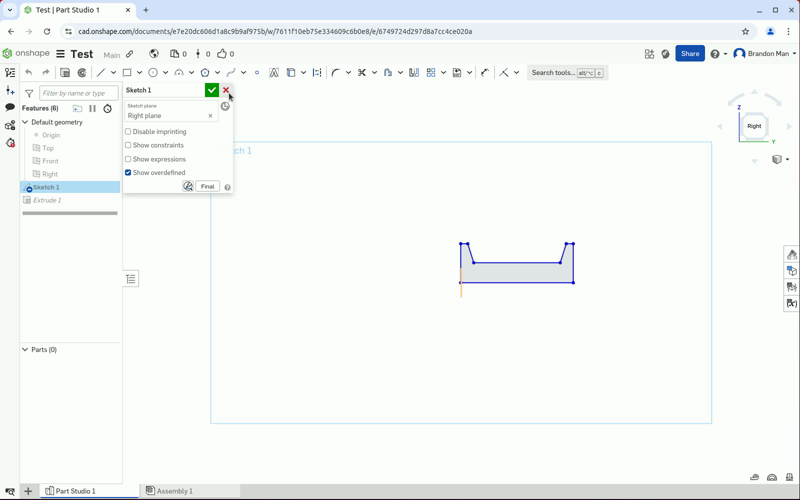
click(229, 92)
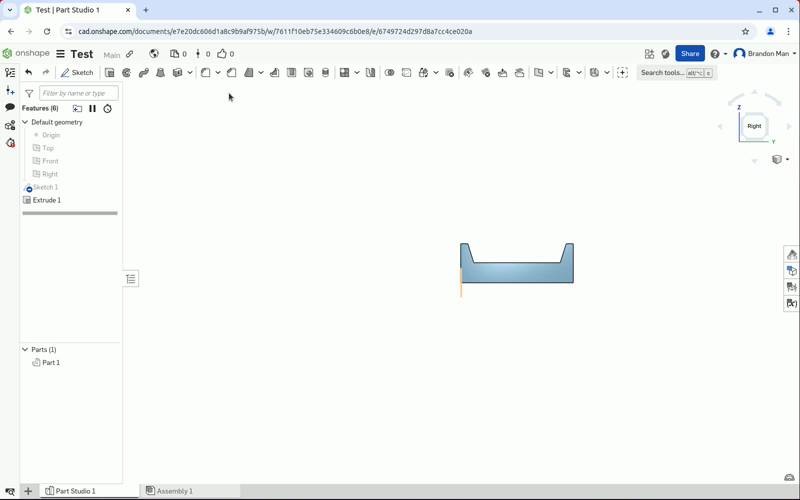
mouse_move(73, 352)
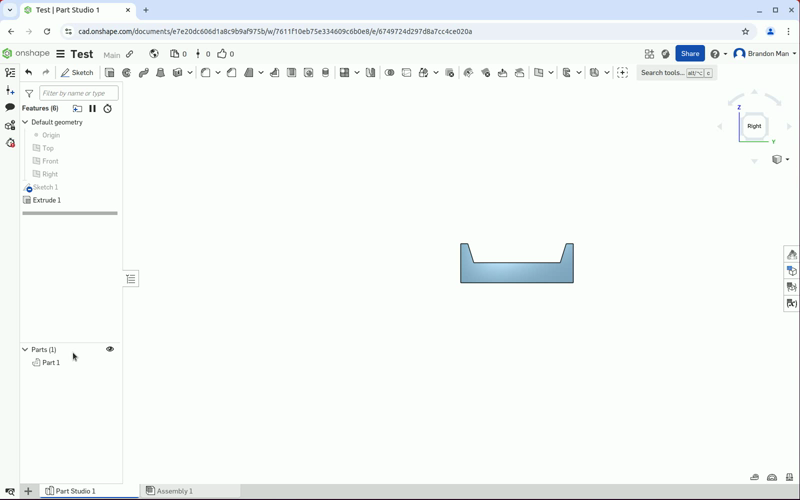
key(y)
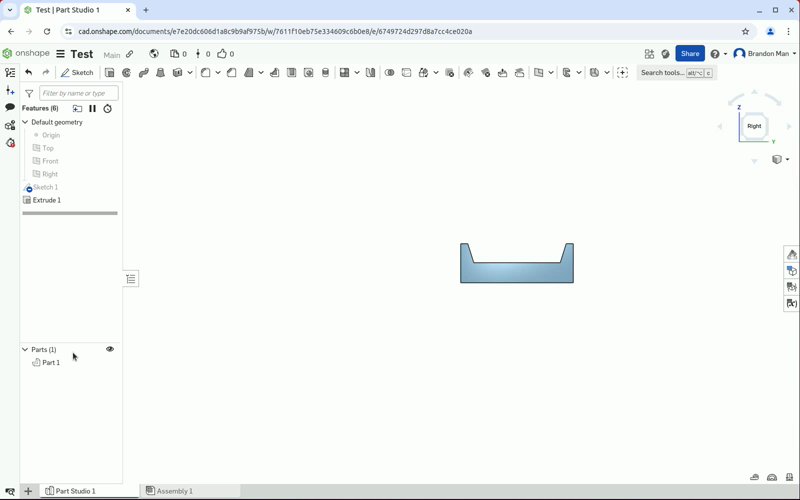
key(shift+p)
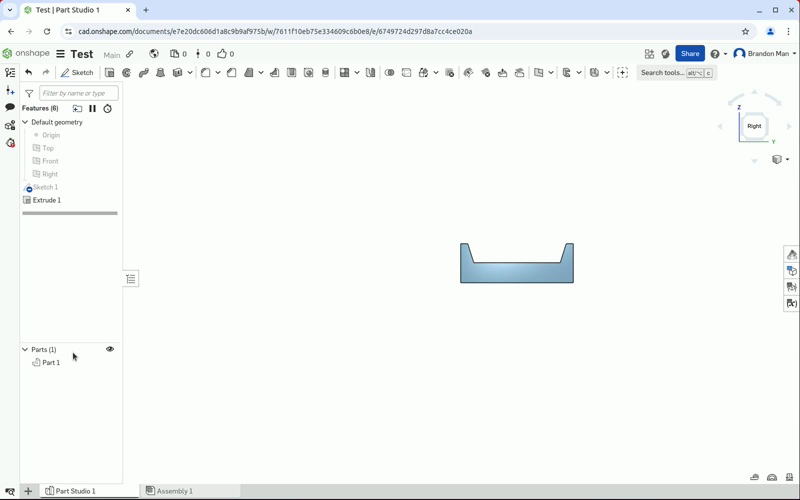
key(space)
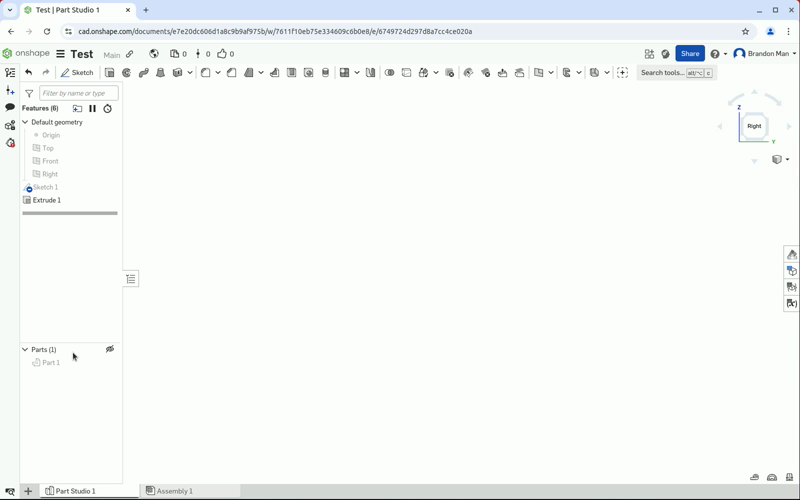
key_down(shift)
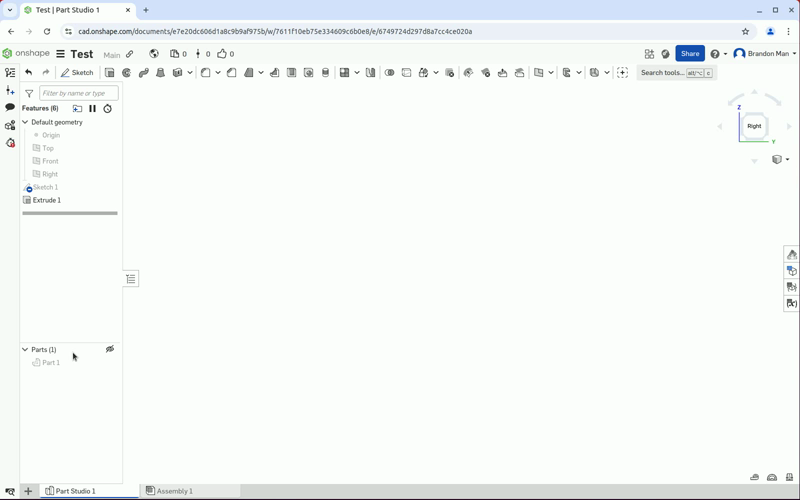
key(right)
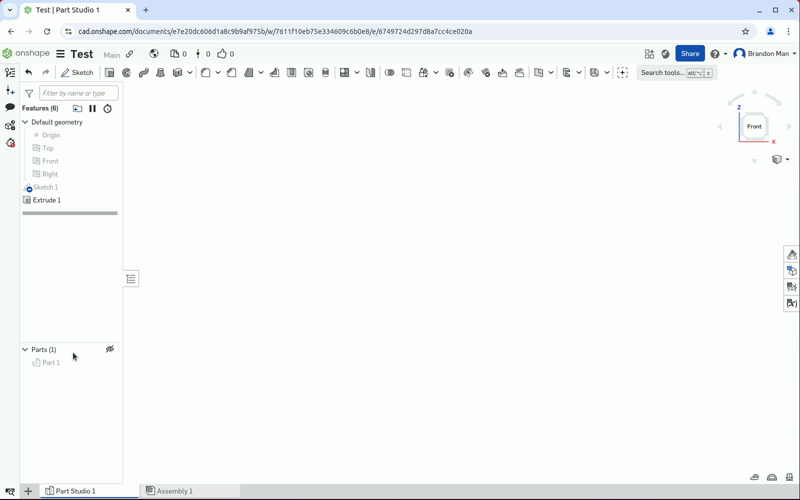
key_up(shift)
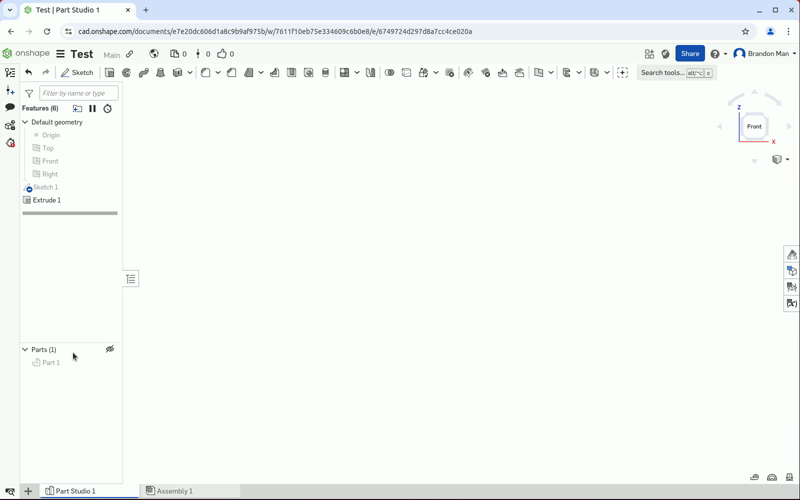
mouse_move(73, 352)
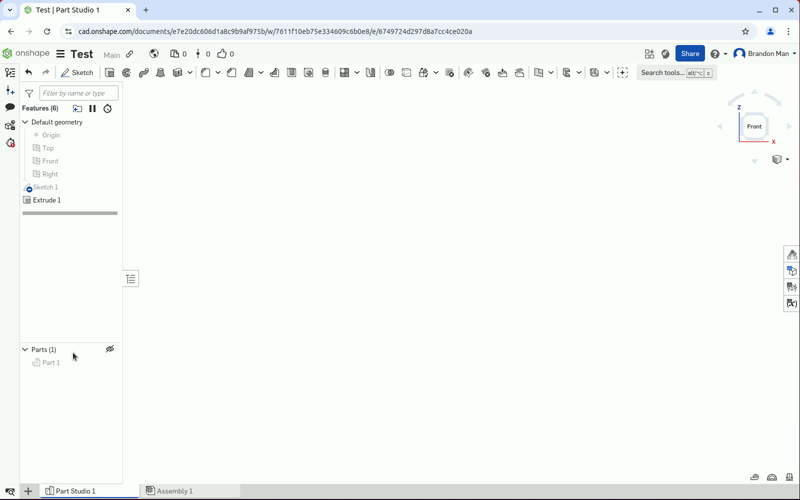
key(shift+y)
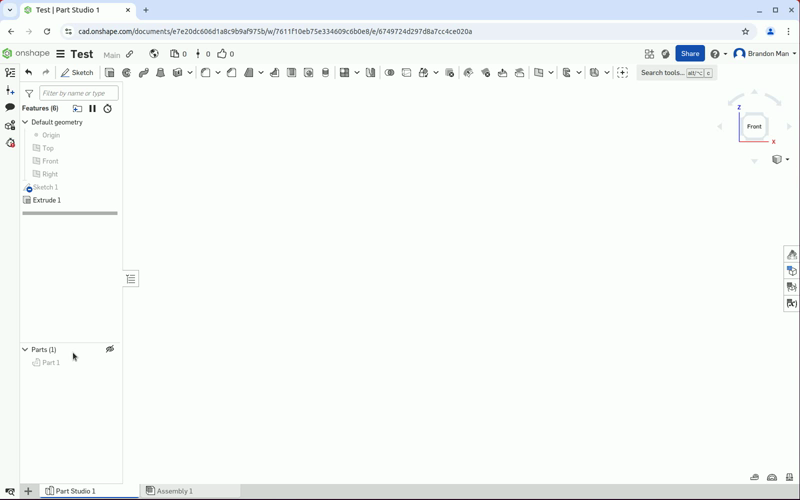
key(shift+s)
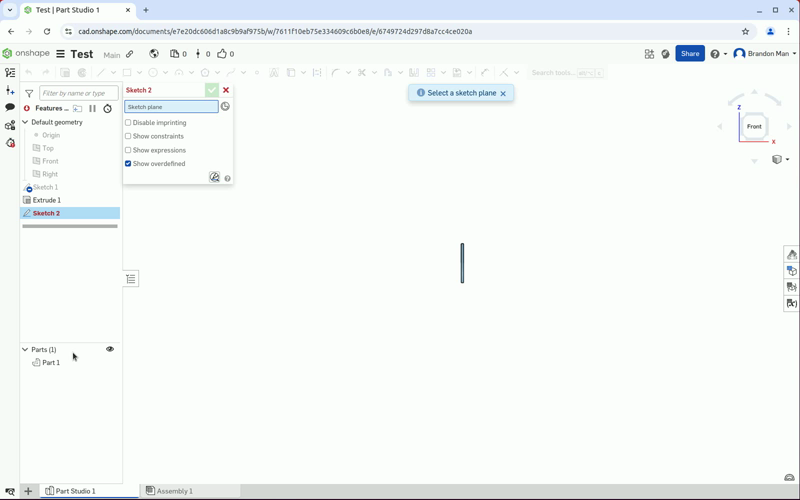
mouse_move(73, 163)
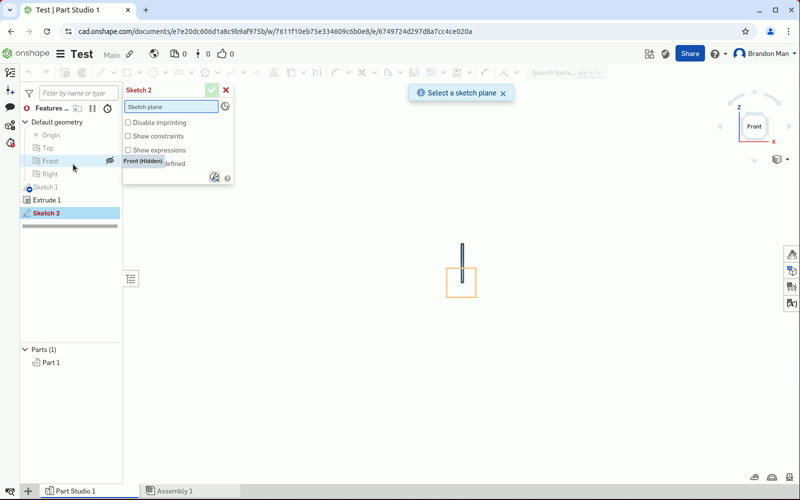
click(73, 163)
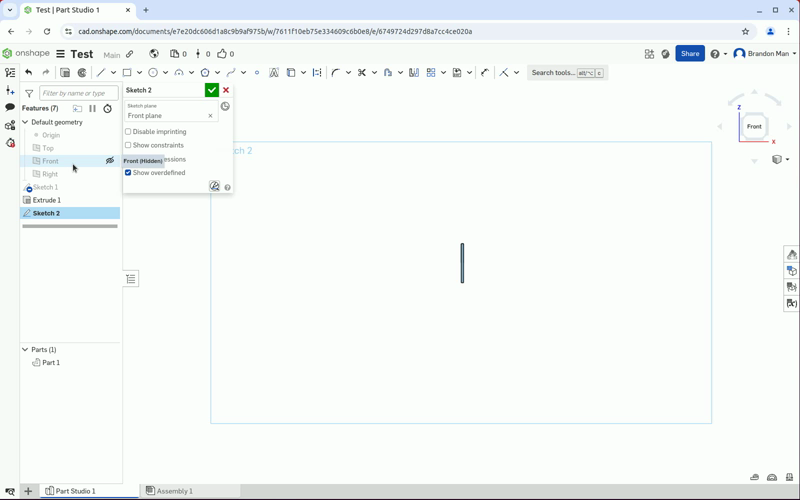
mouse_move(73, 352)
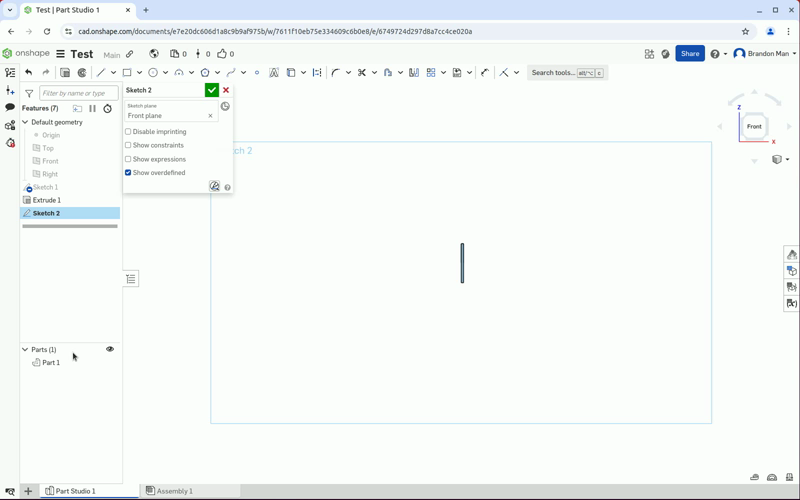
key(y)
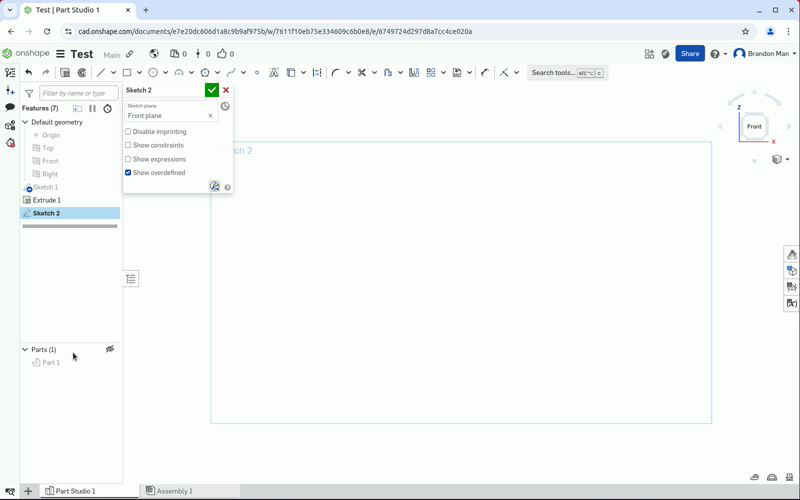
key(l)
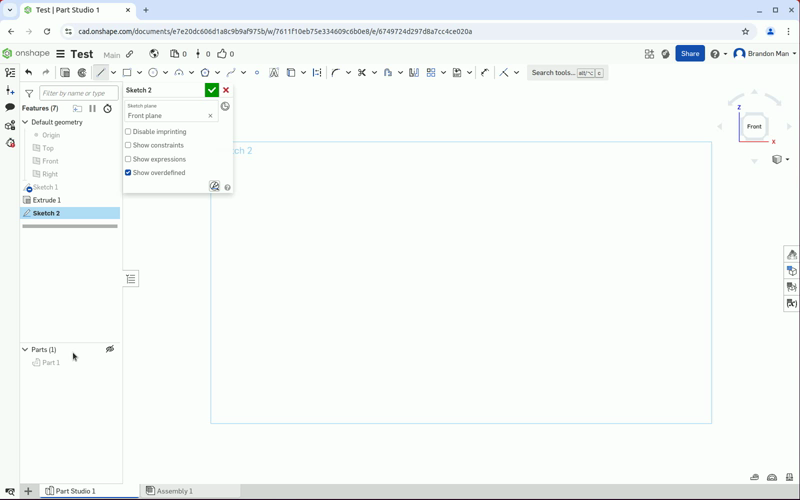
key_down(shift)
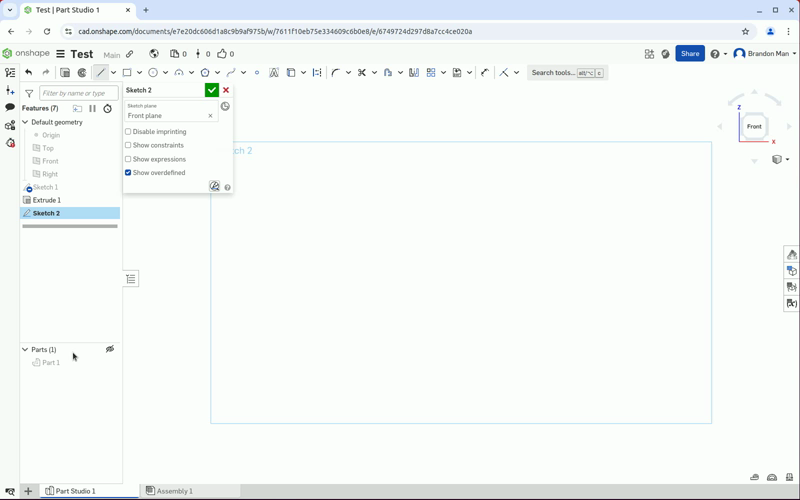
mouse_move(385, 282)
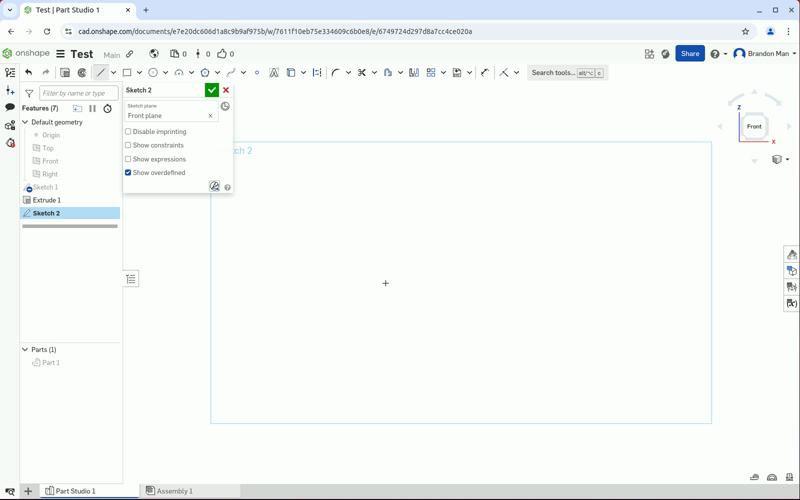
click(385, 282)
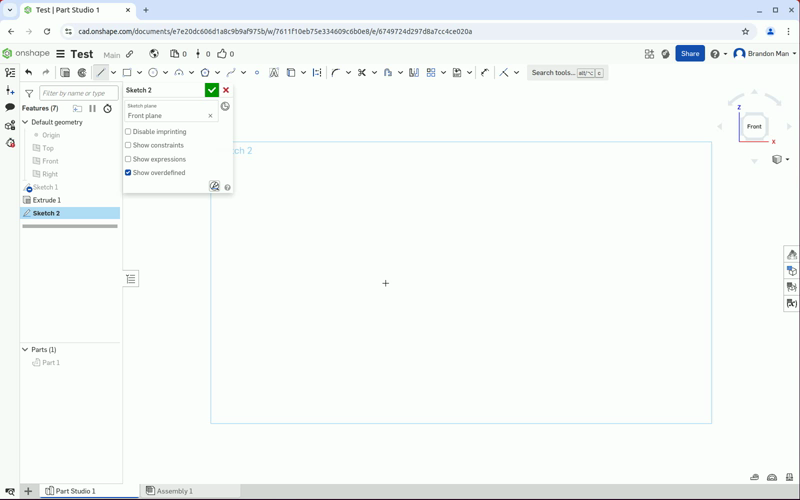
key_up(shift)
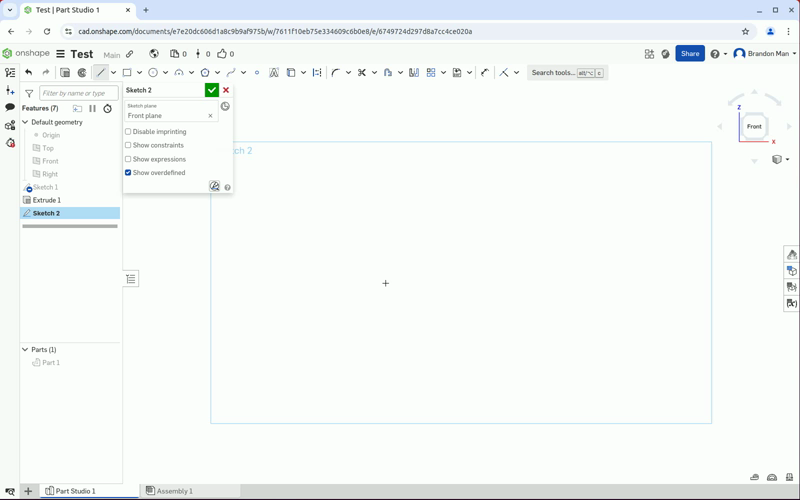
key_down(shift)
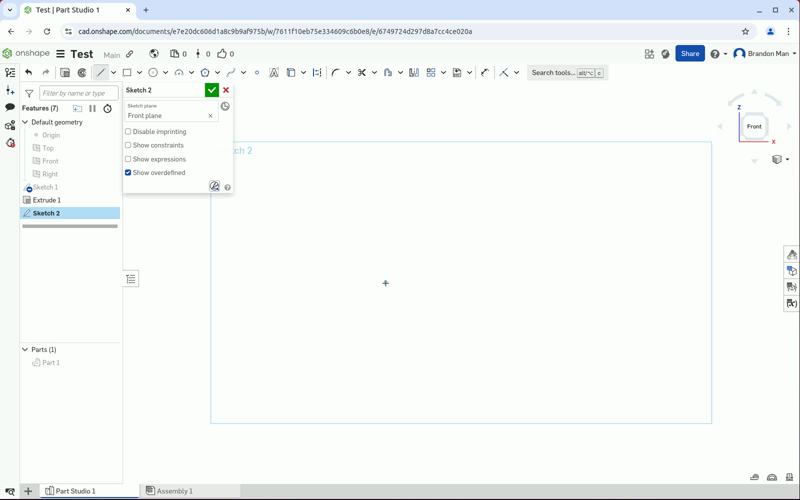
mouse_move(461, 282)
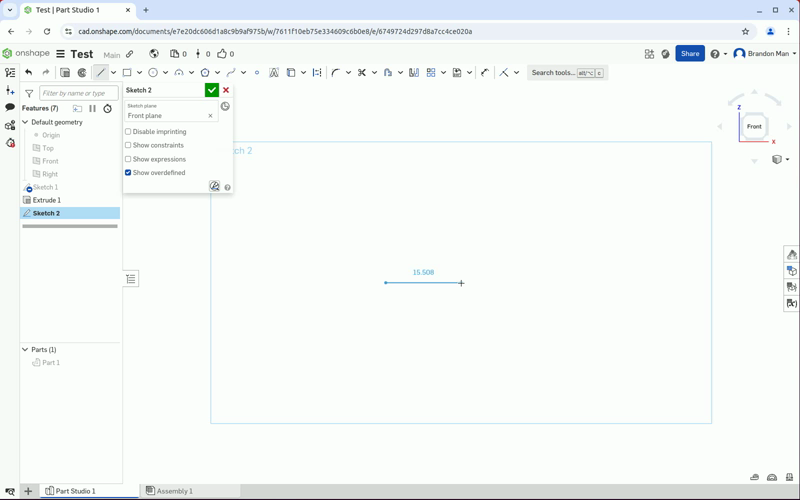
click(461, 282)
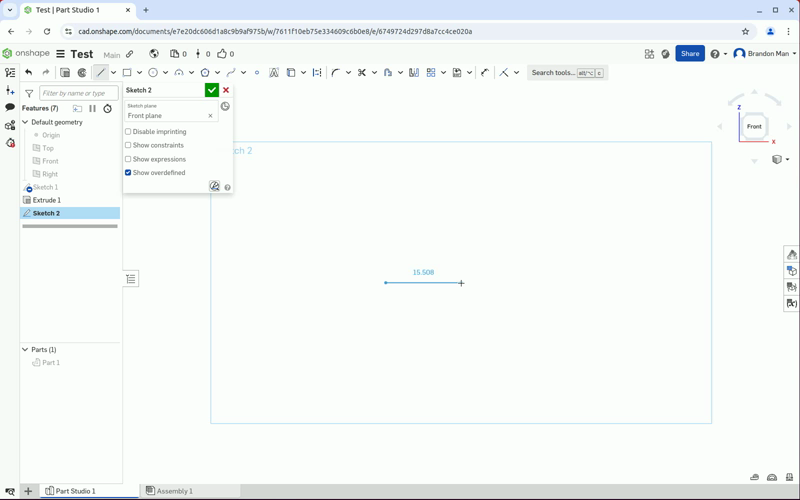
key_up(shift)
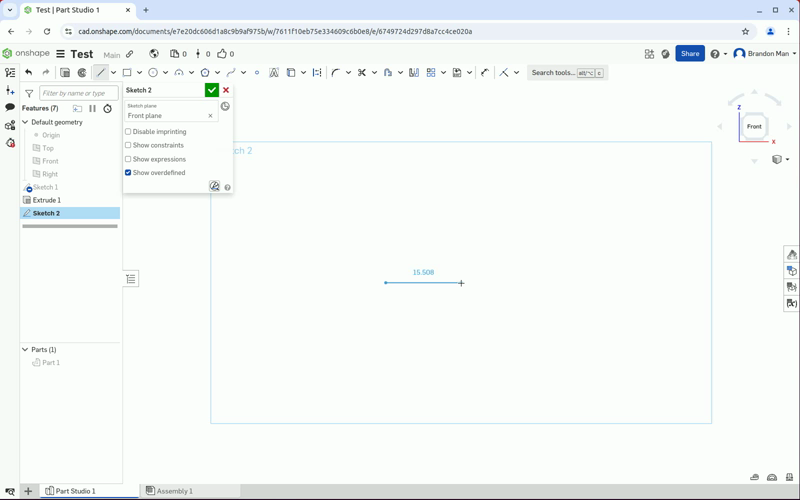
key_down(shift)
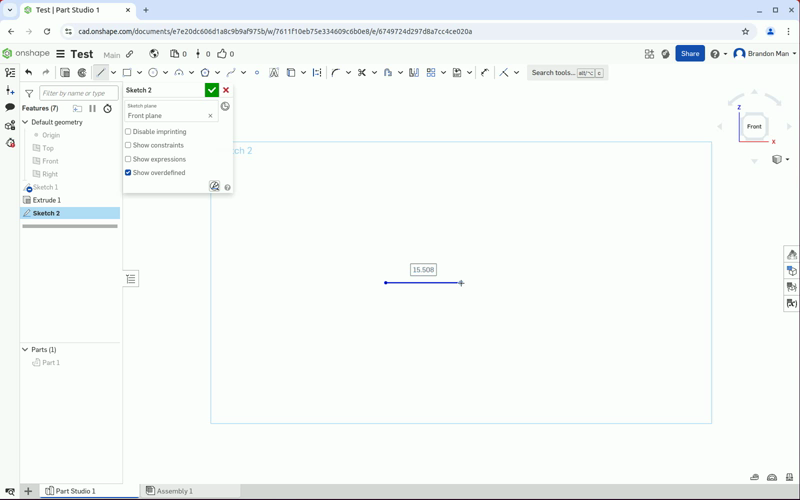
mouse_move(491, 282)
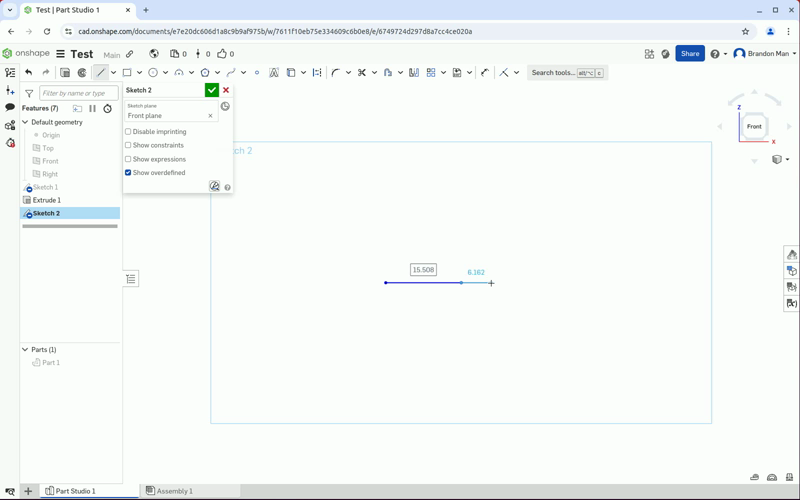
mouse_move(461, 243)
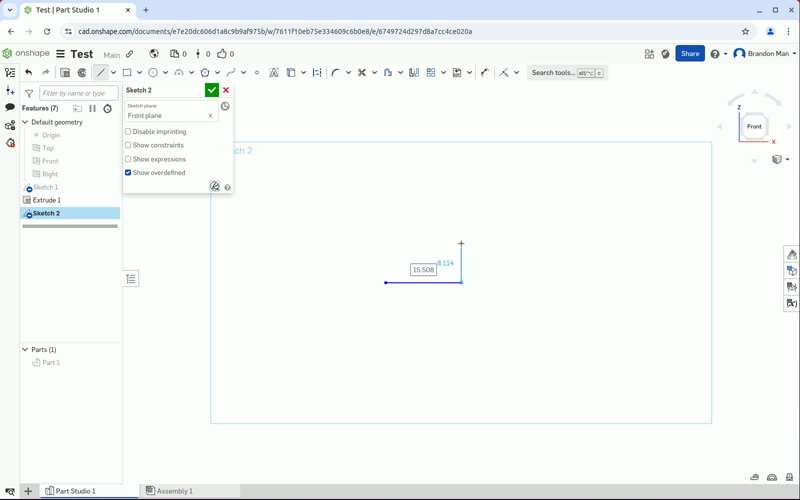
click(461, 243)
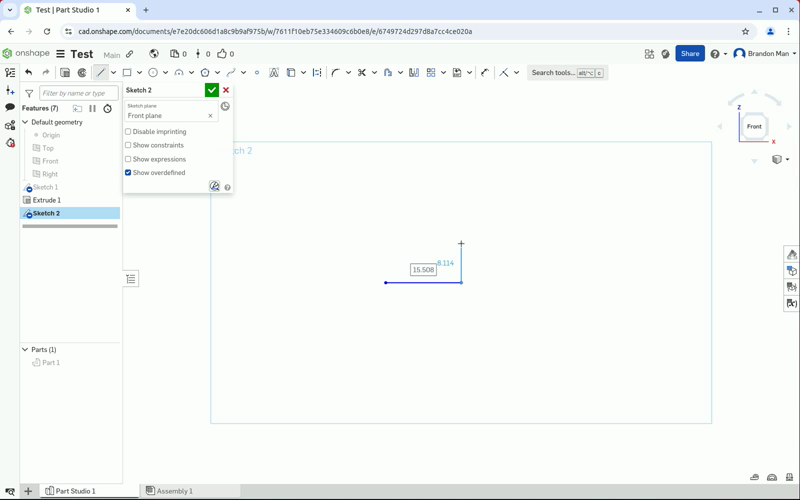
key_up(shift)
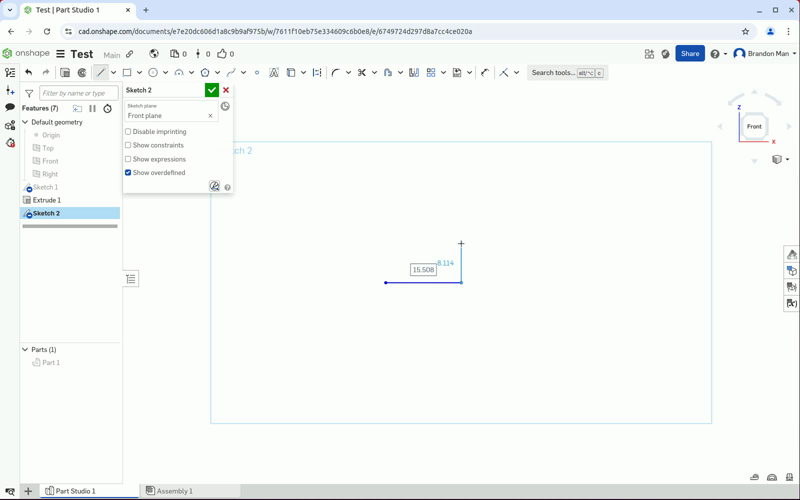
key_down(shift)
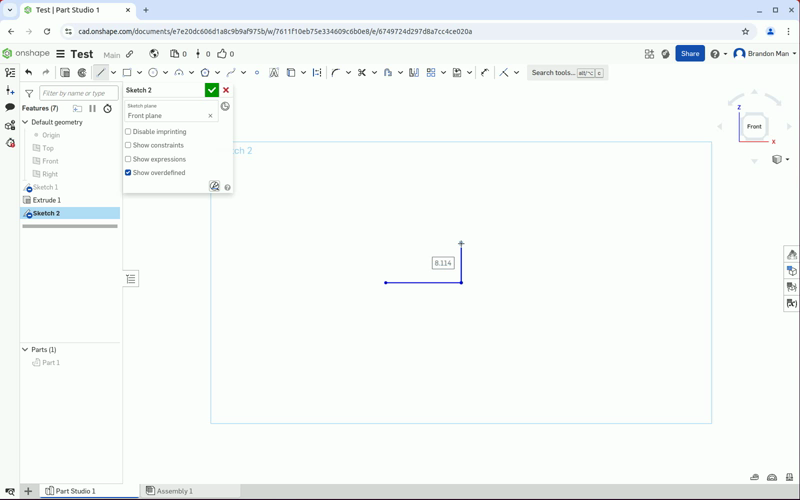
mouse_move(491, 243)
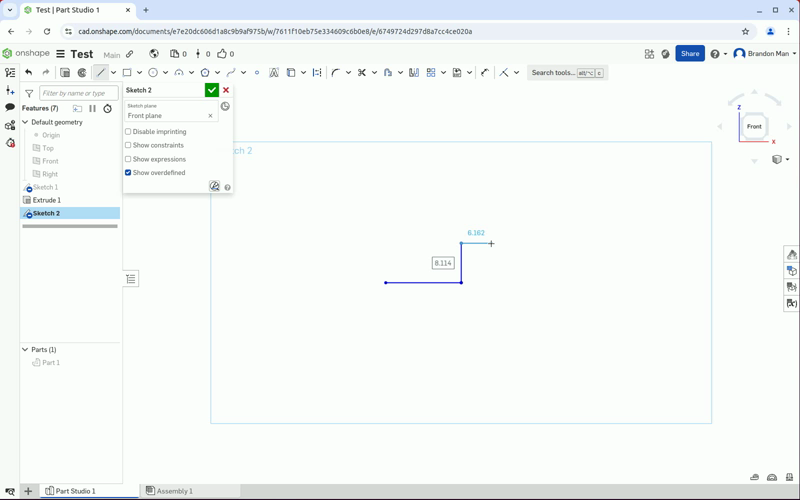
mouse_move(455, 243)
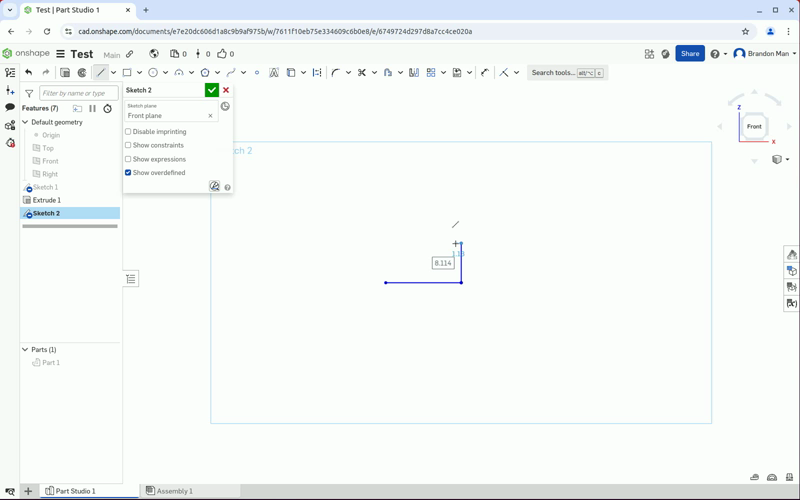
scroll(6)
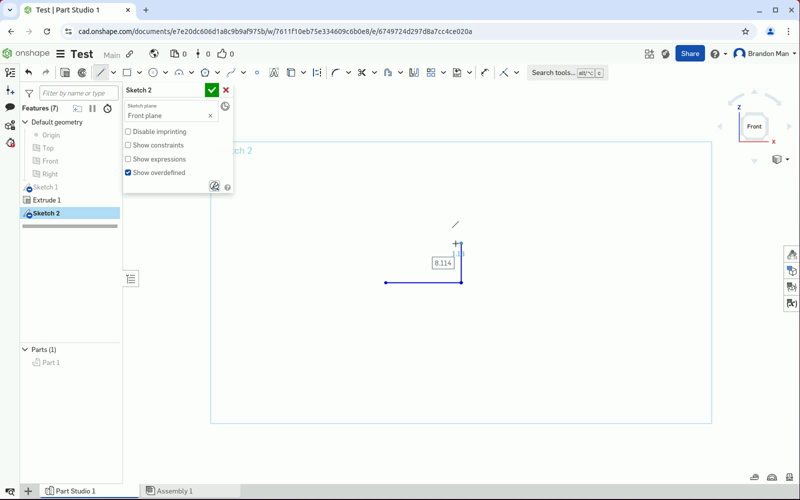
scroll(6)
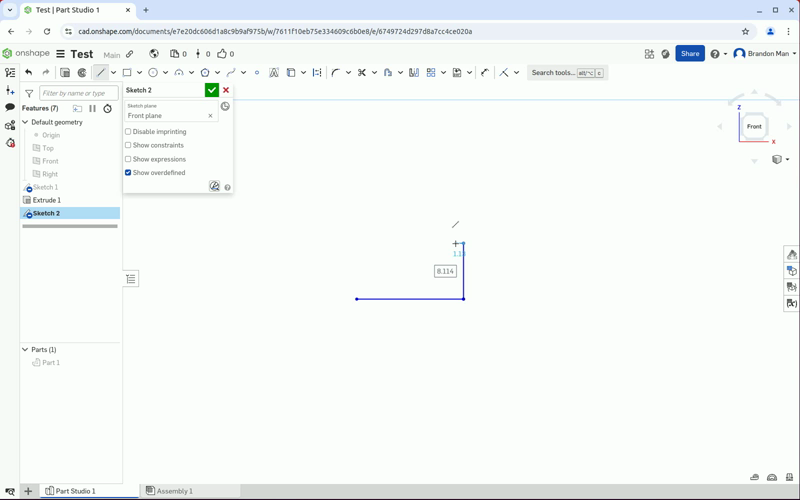
scroll(6)
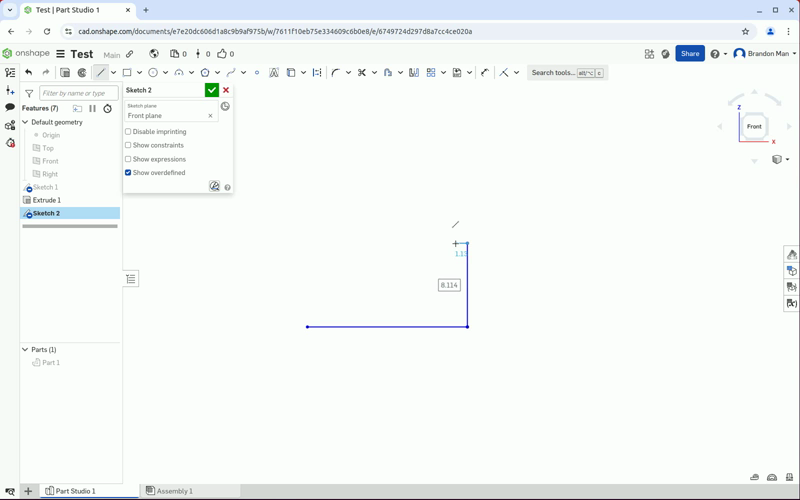
scroll(6)
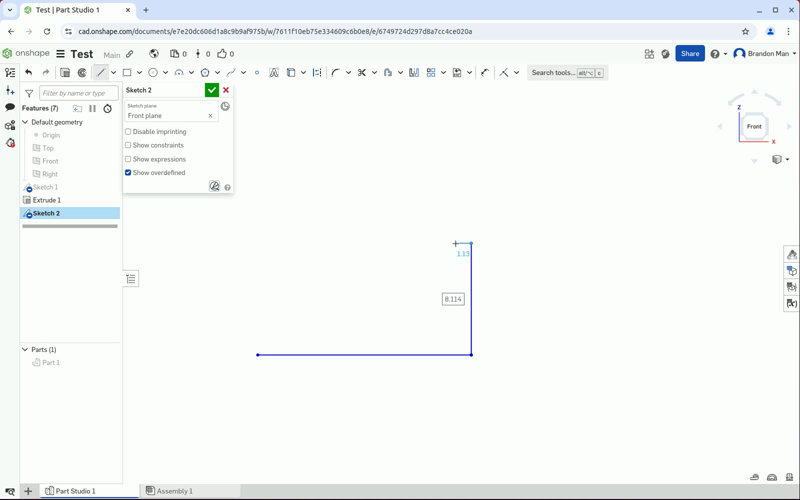
scroll(6)
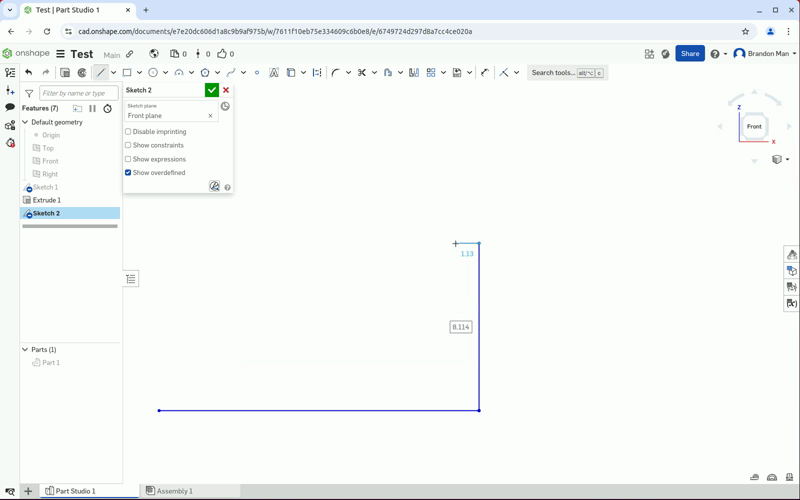
scroll(6)
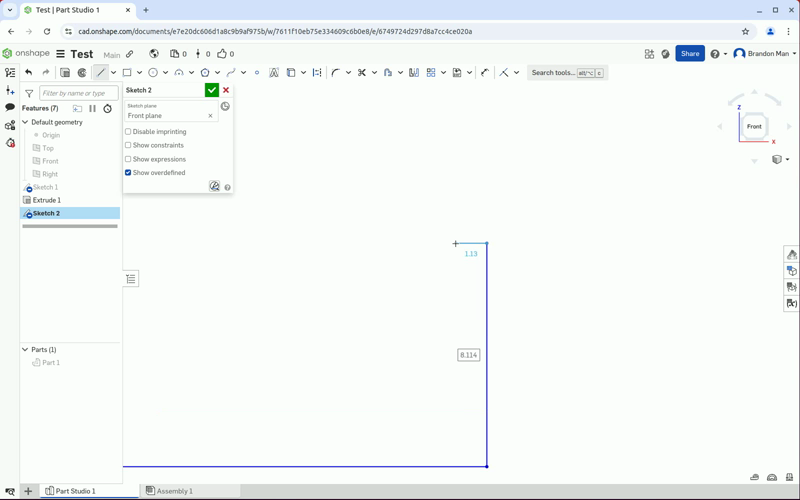
scroll(6)
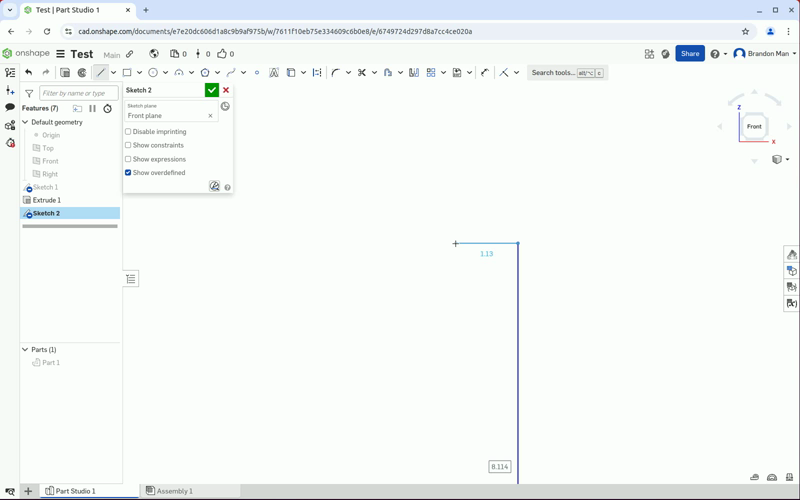
click(455, 243)
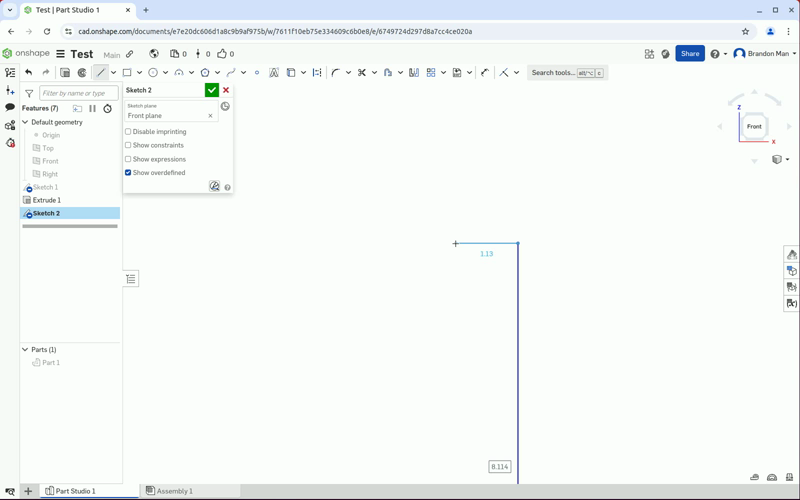
scroll(-6)
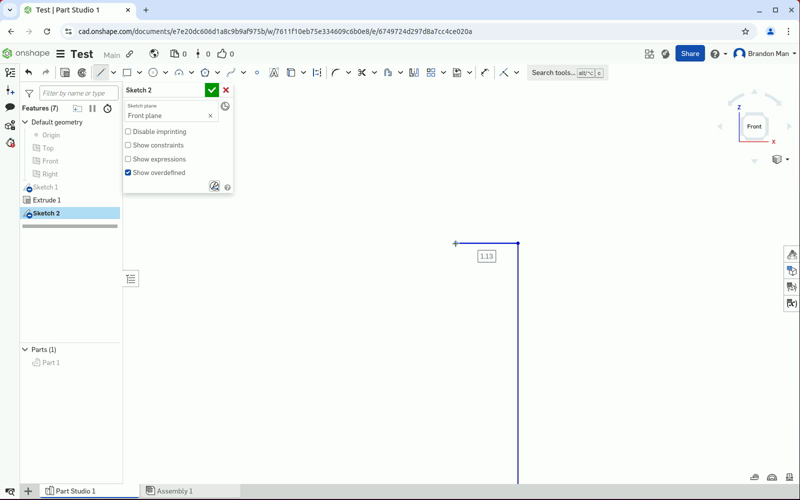
scroll(-6)
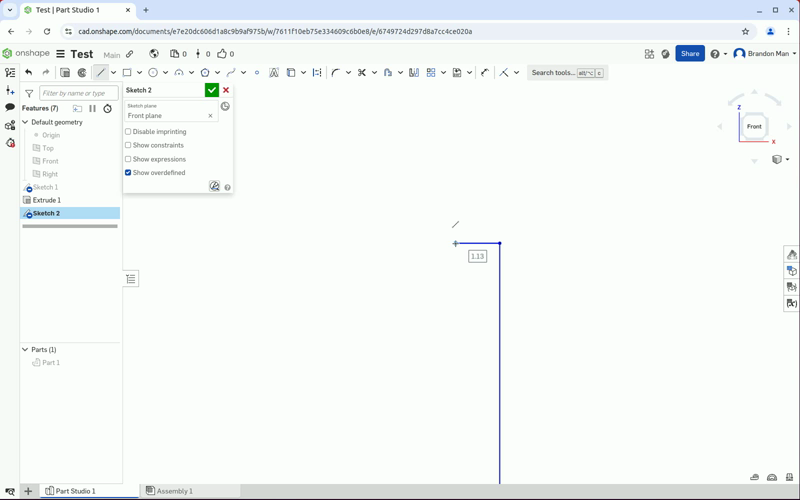
scroll(-6)
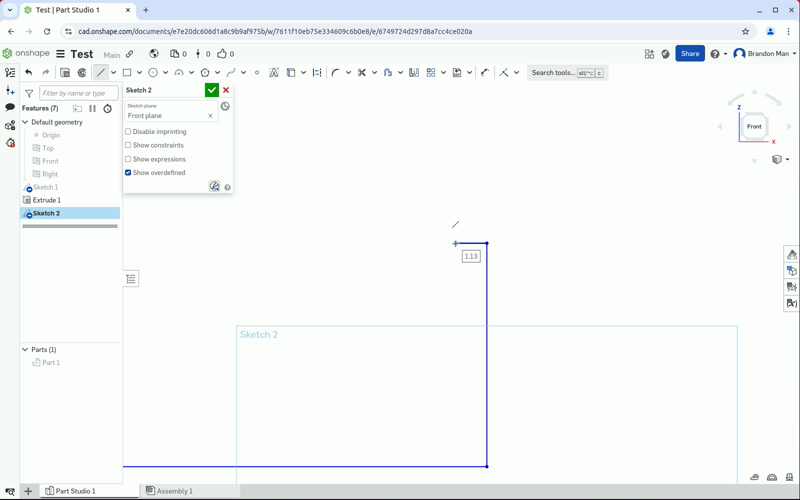
scroll(-6)
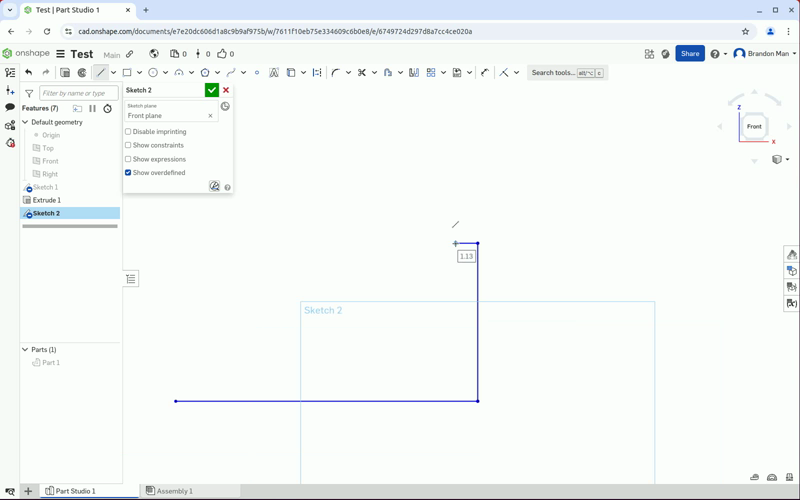
scroll(-6)
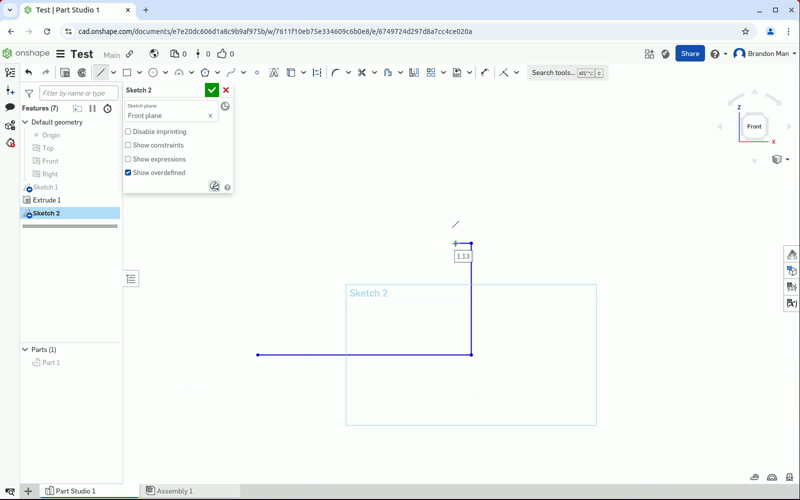
scroll(-6)
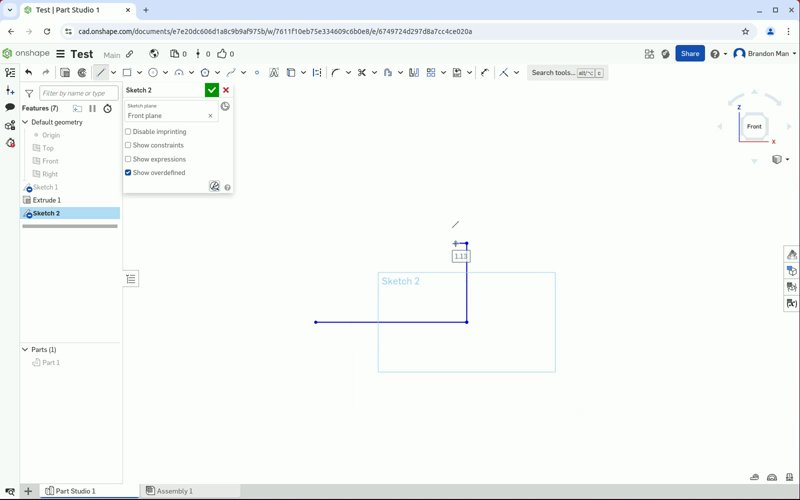
scroll(-6)
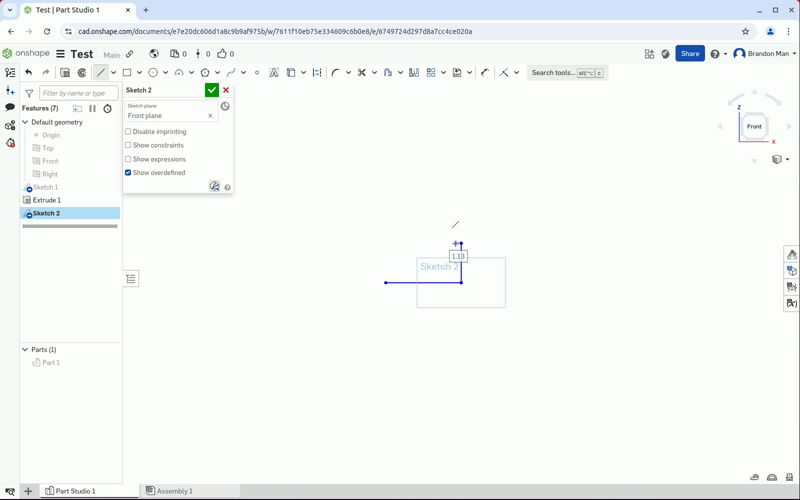
key_up(shift)
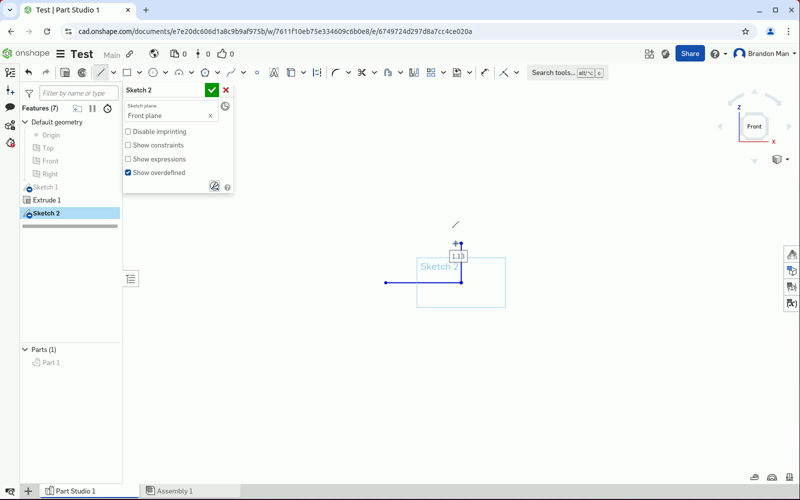
key_down(shift)
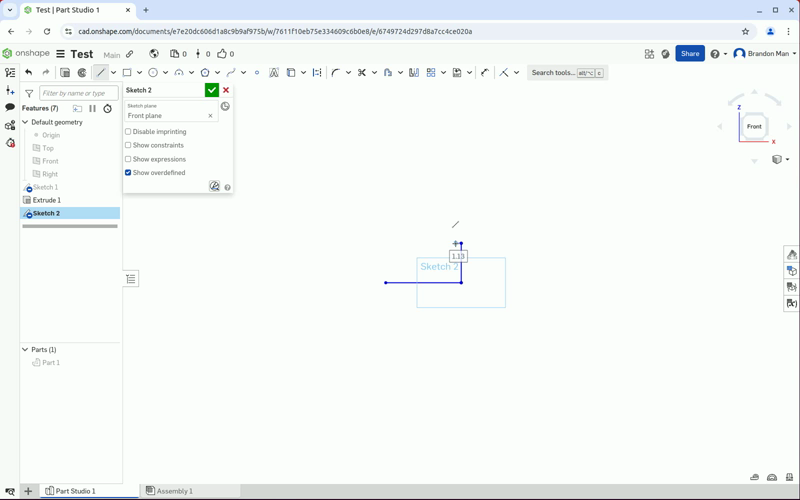
mouse_move(485, 243)
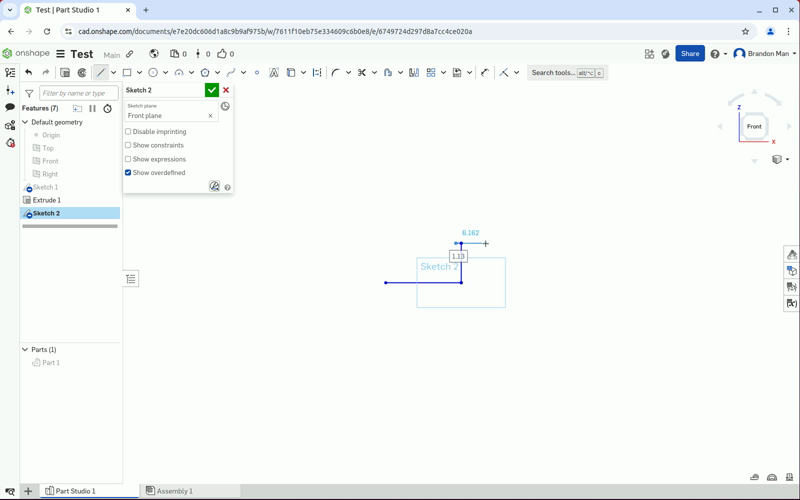
mouse_move(449, 262)
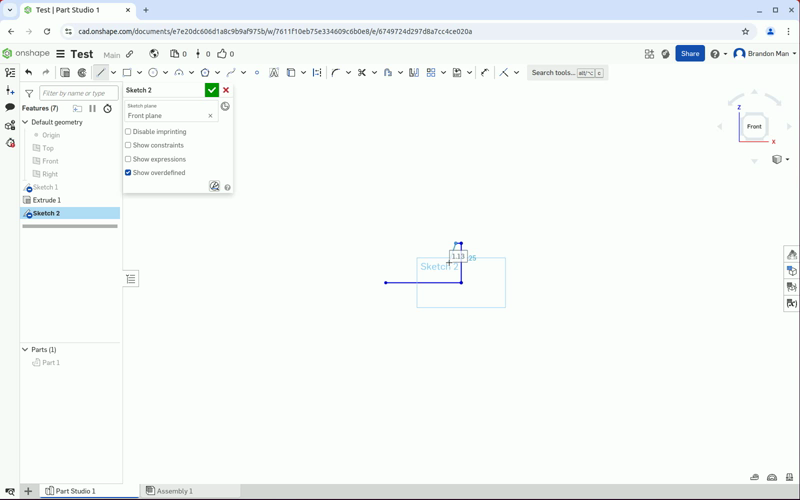
click(449, 262)
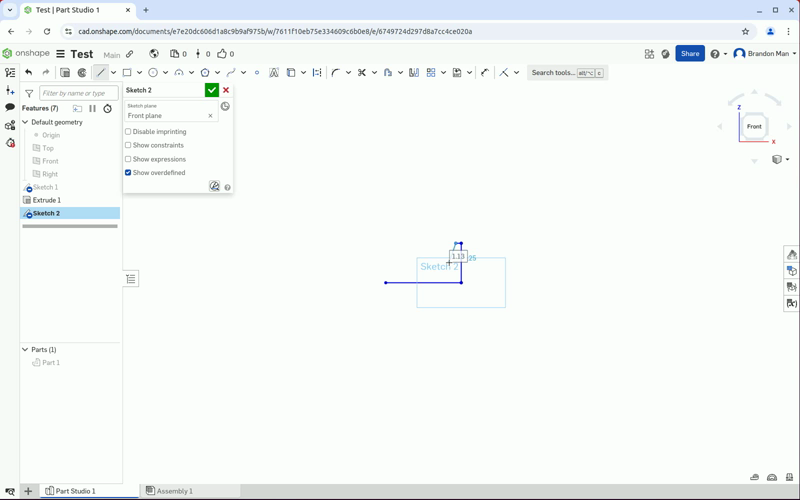
key_up(shift)
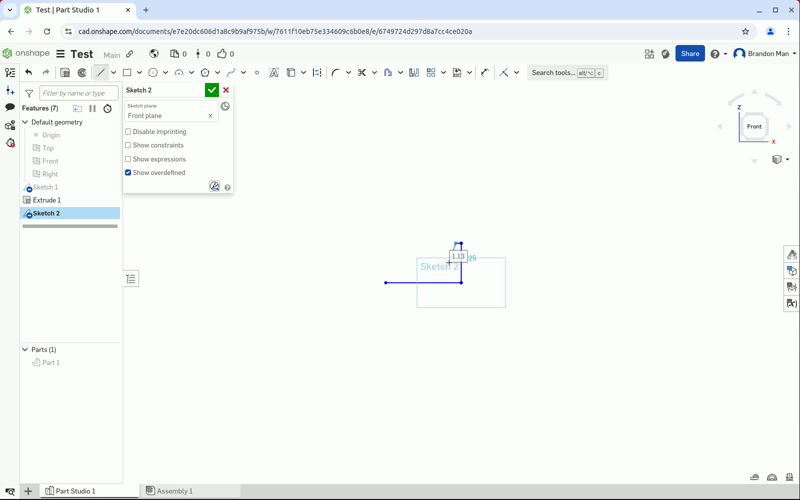
key_down(shift)
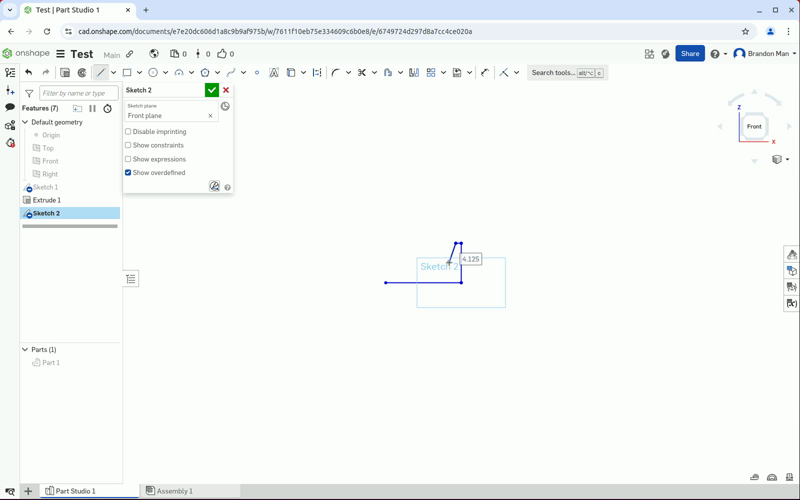
mouse_move(479, 262)
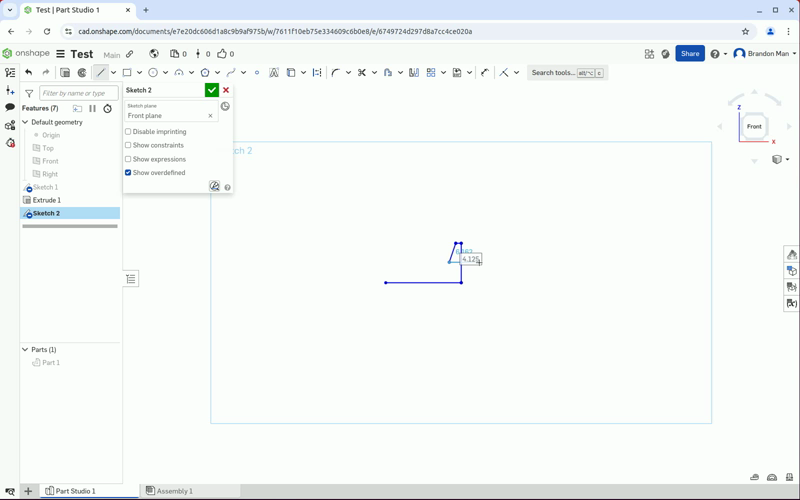
mouse_move(397, 262)
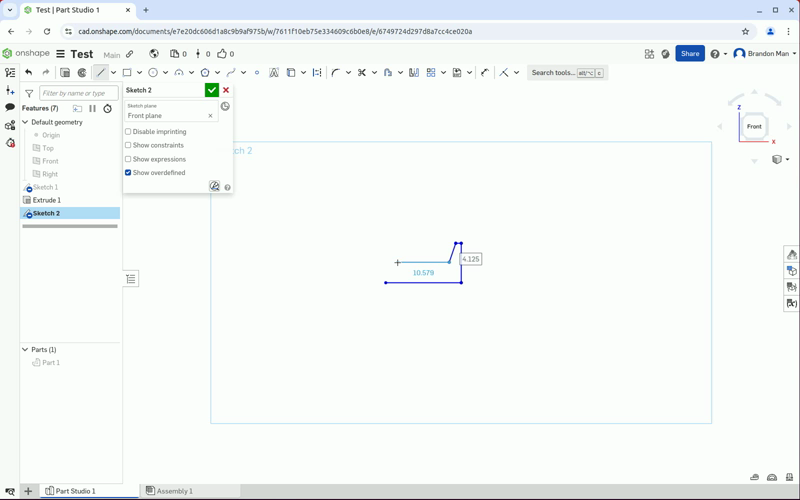
click(397, 262)
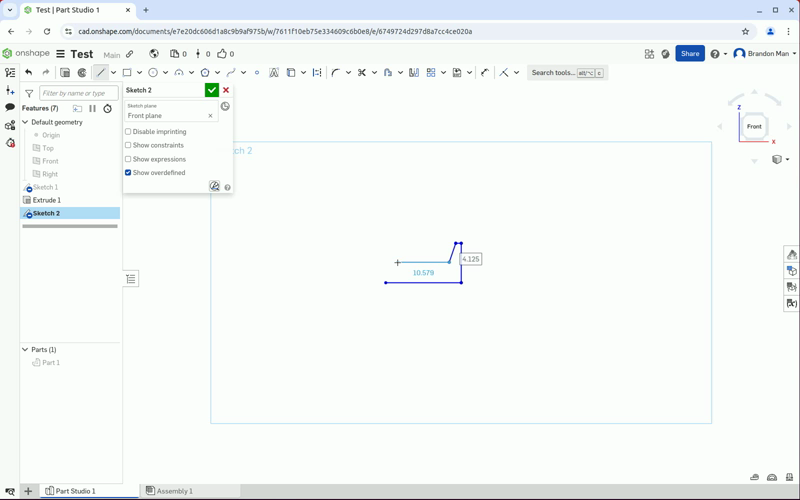
key_up(shift)
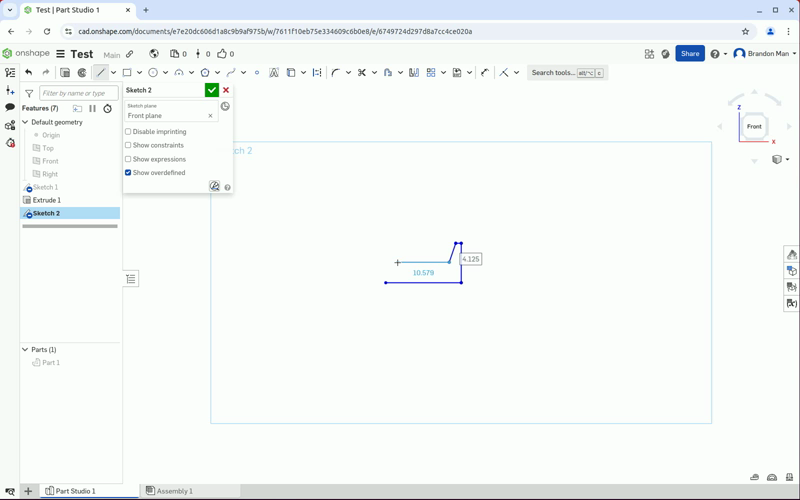
key_down(shift)
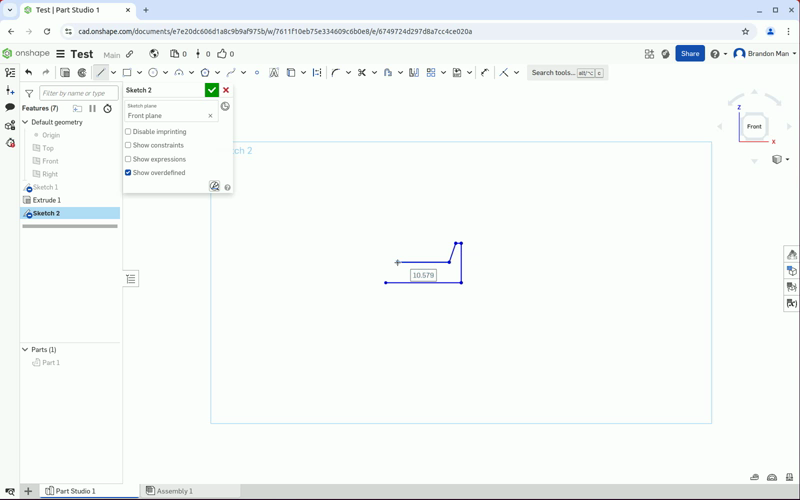
mouse_move(427, 262)
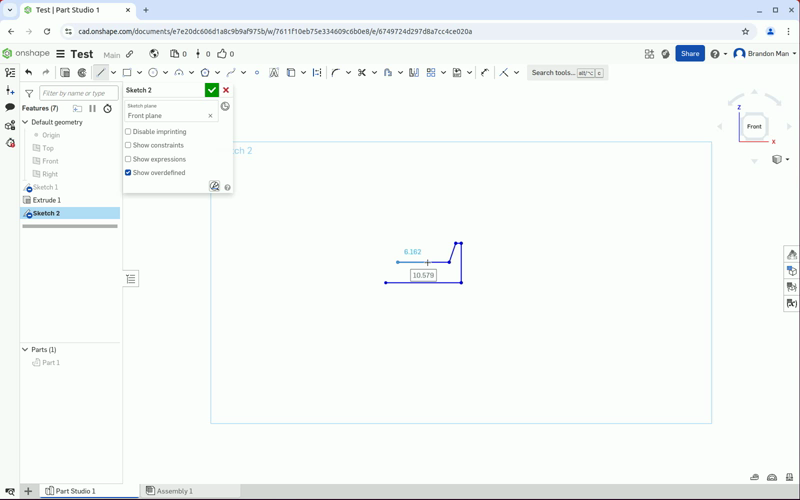
mouse_move(391, 243)
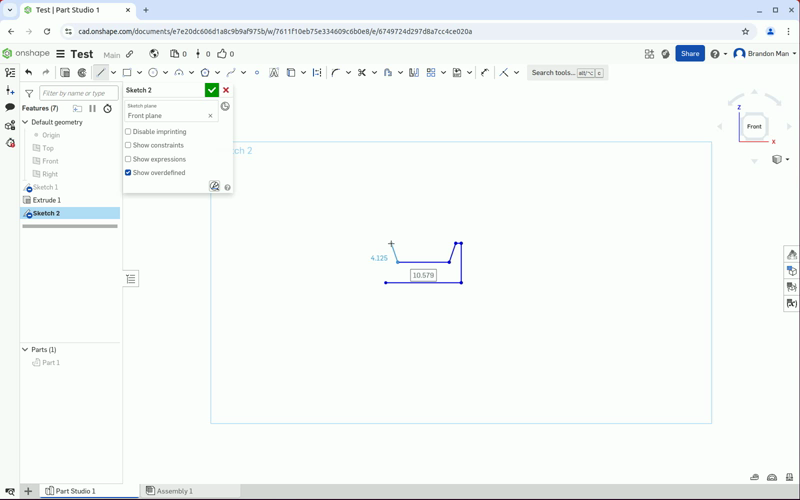
click(391, 243)
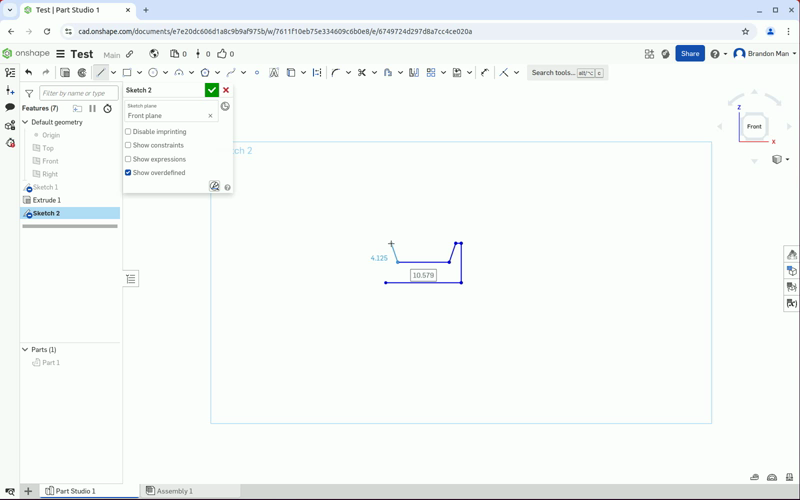
key_up(shift)
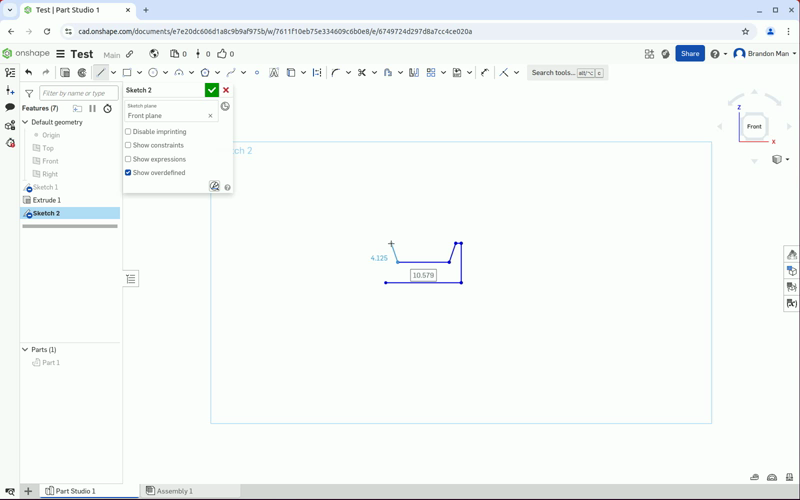
key_down(shift)
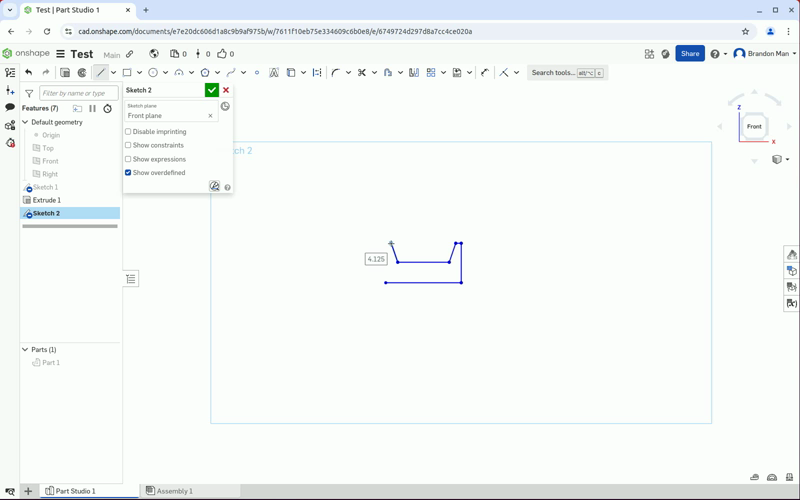
mouse_move(421, 243)
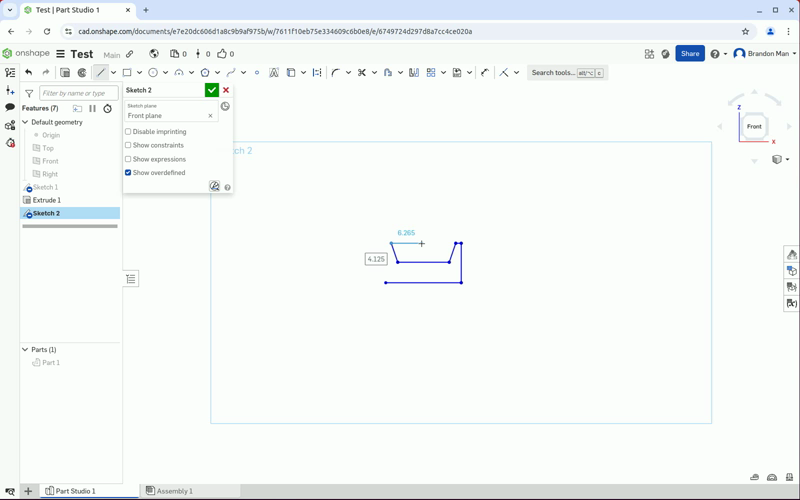
mouse_move(385, 243)
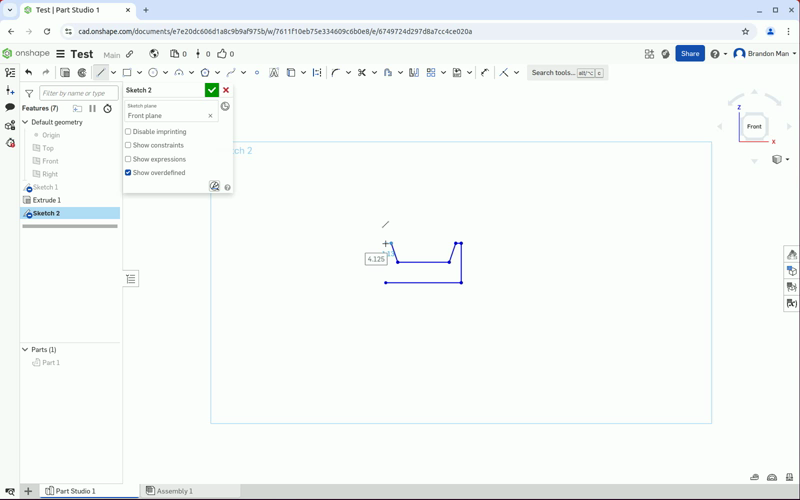
scroll(6)
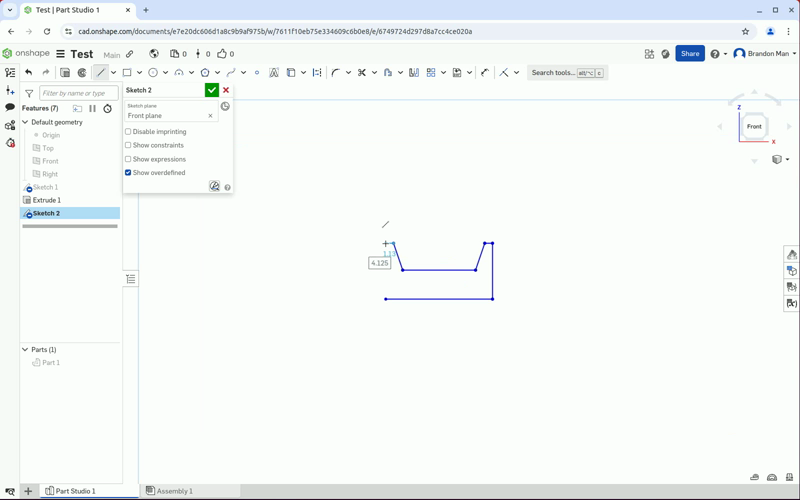
scroll(6)
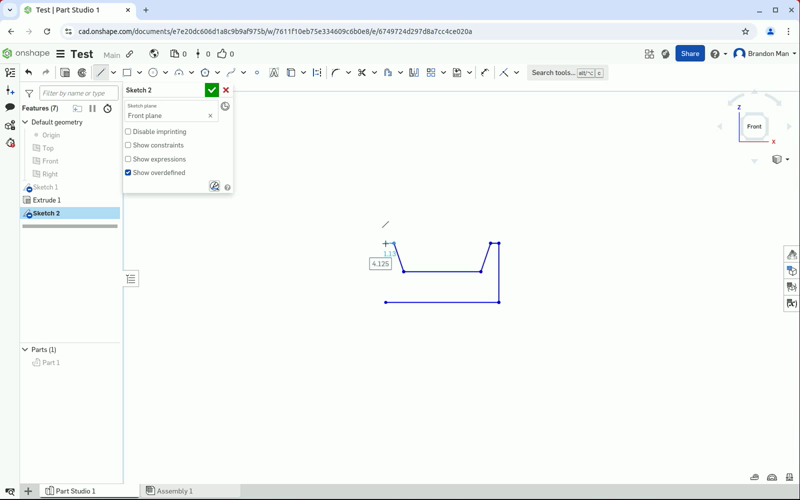
scroll(6)
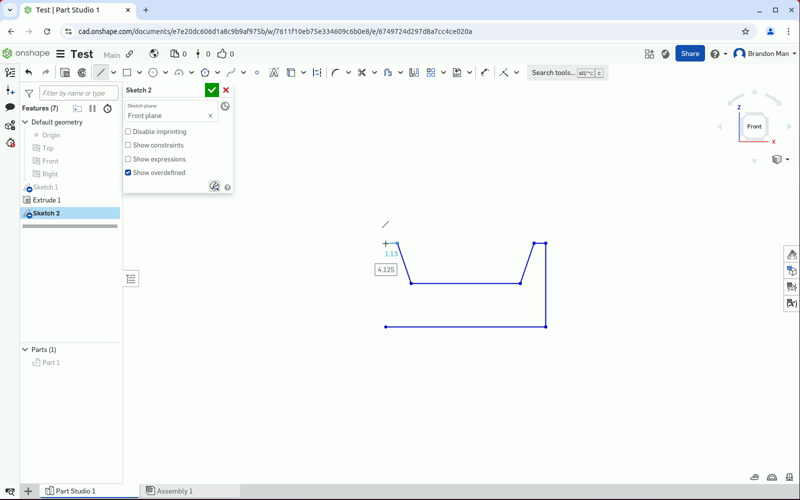
scroll(6)
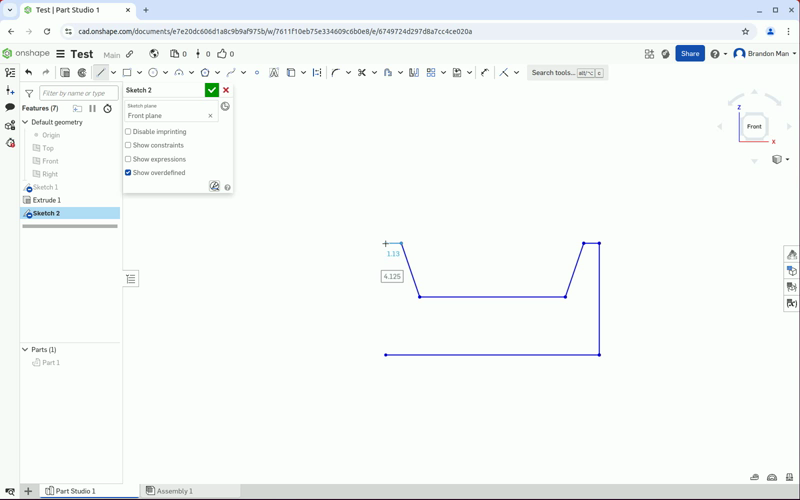
scroll(6)
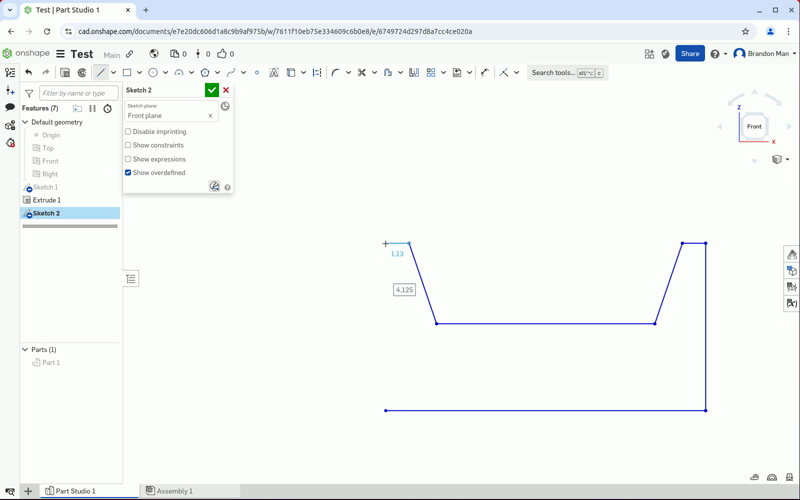
scroll(6)
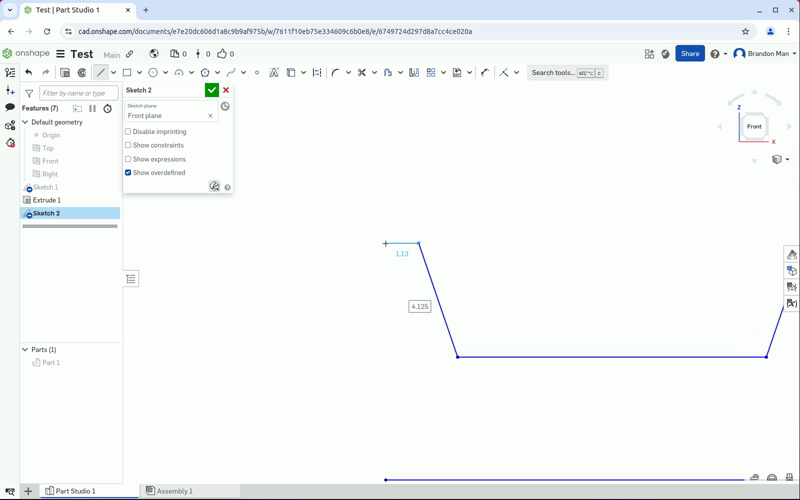
scroll(6)
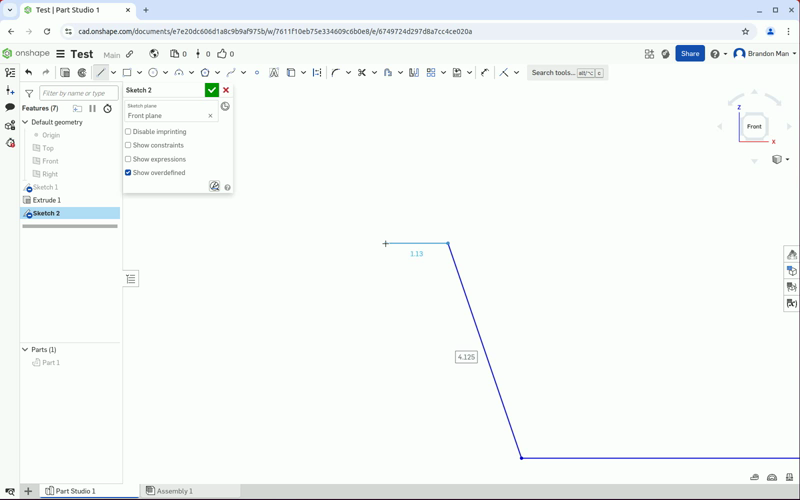
click(385, 243)
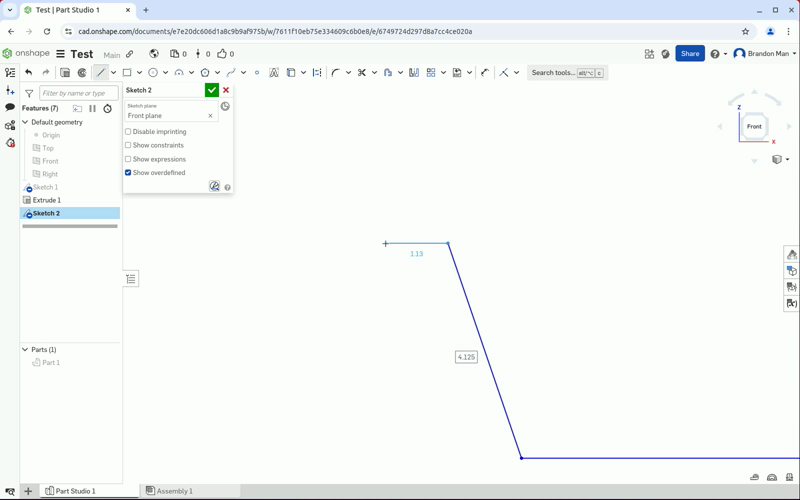
scroll(-6)
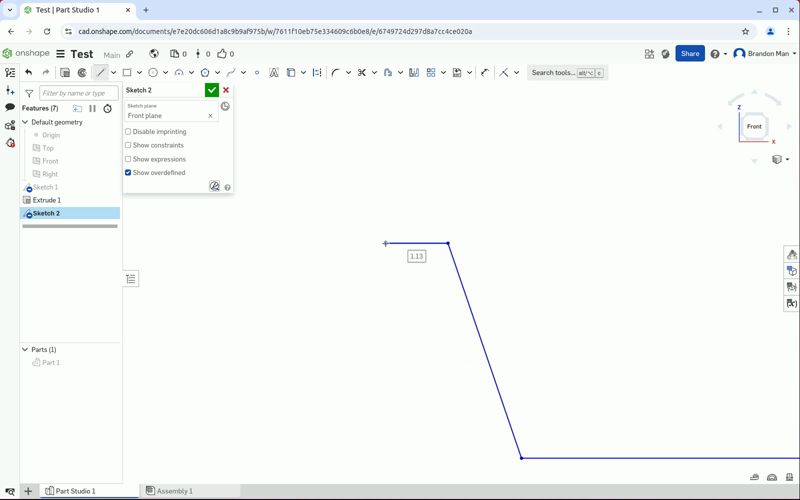
scroll(-6)
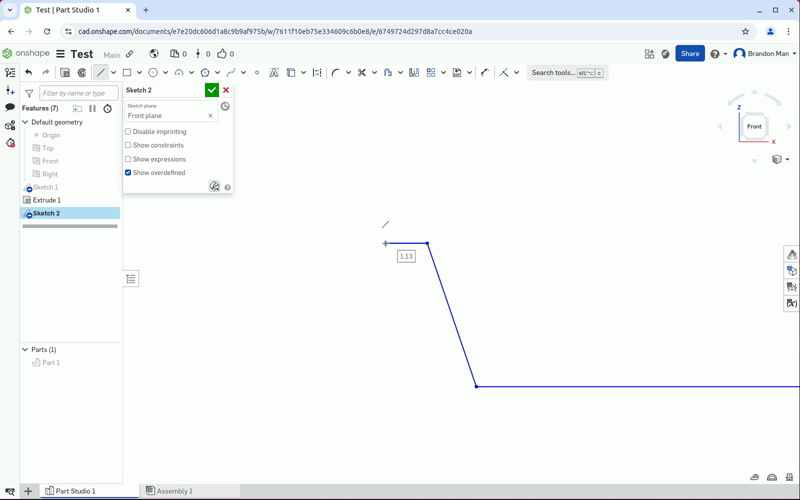
scroll(-6)
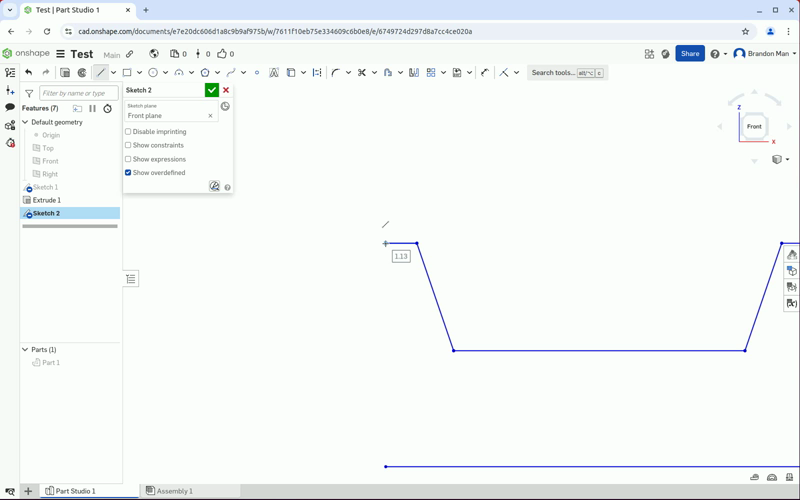
scroll(-6)
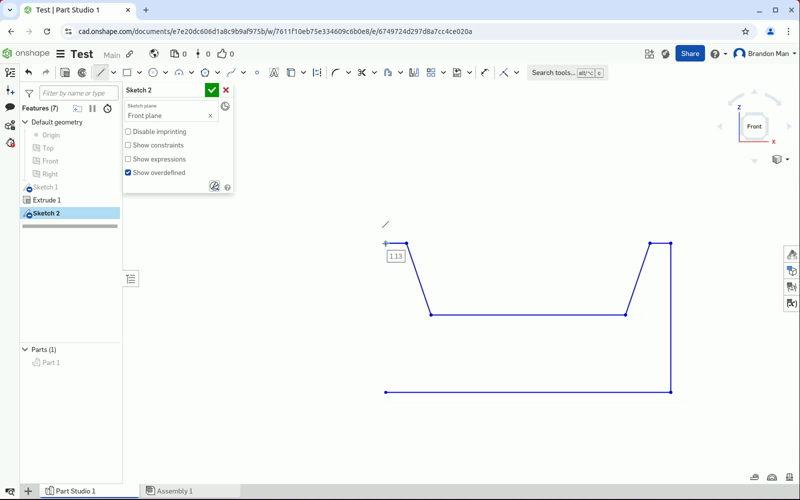
scroll(-6)
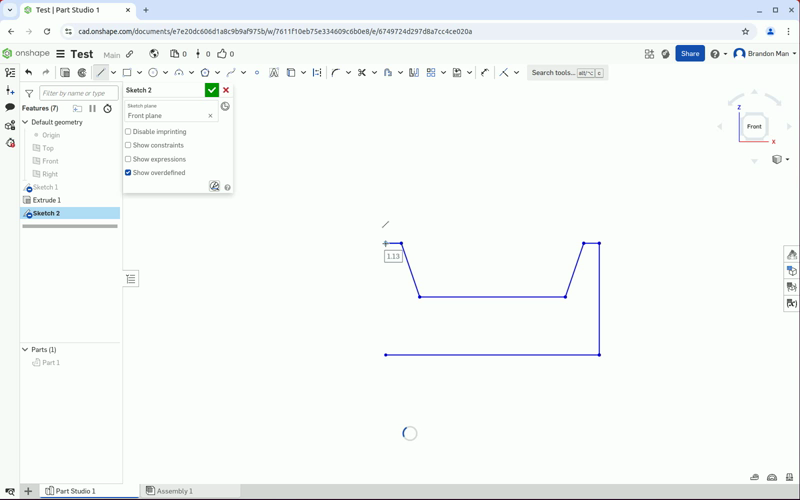
scroll(-6)
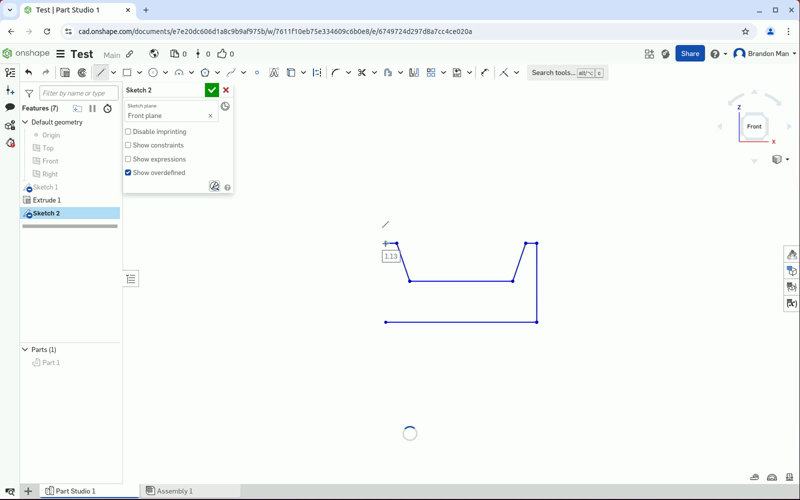
scroll(-6)
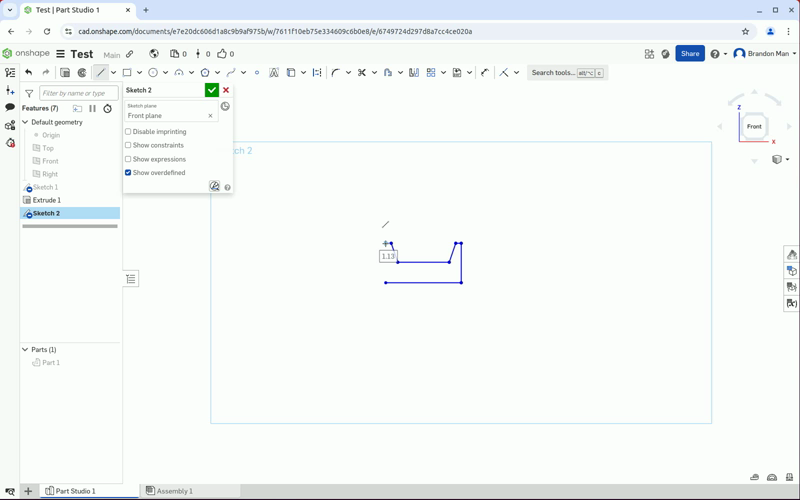
key_up(shift)
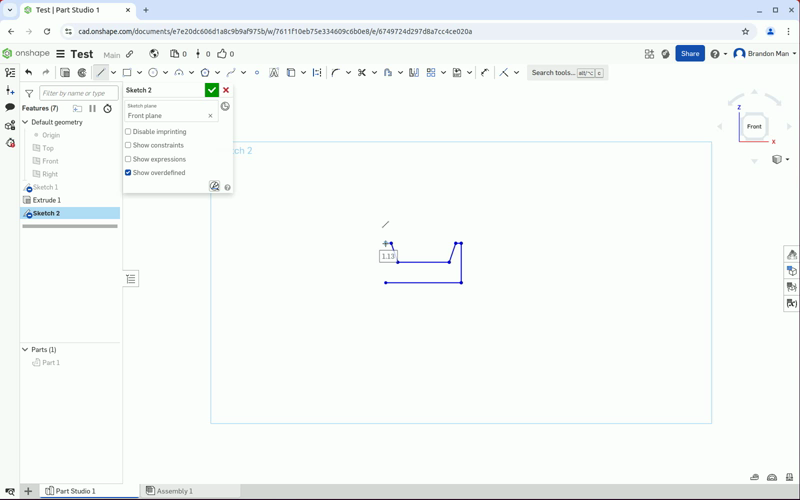
mouse_move(415, 243)
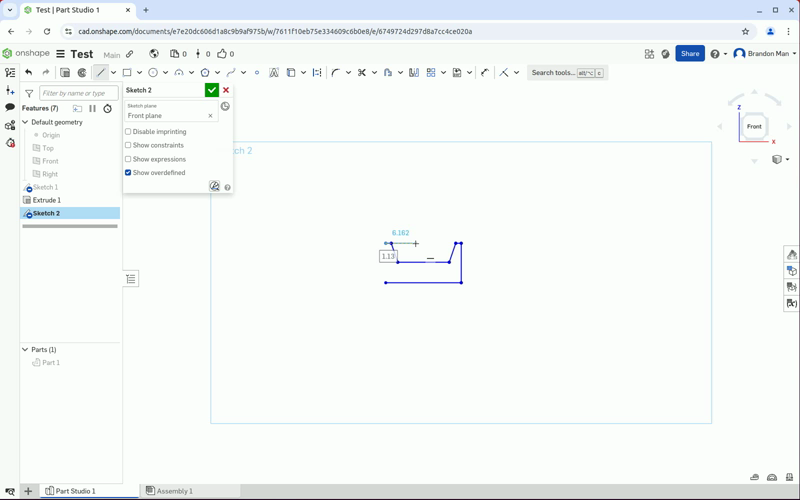
key_down(shift)
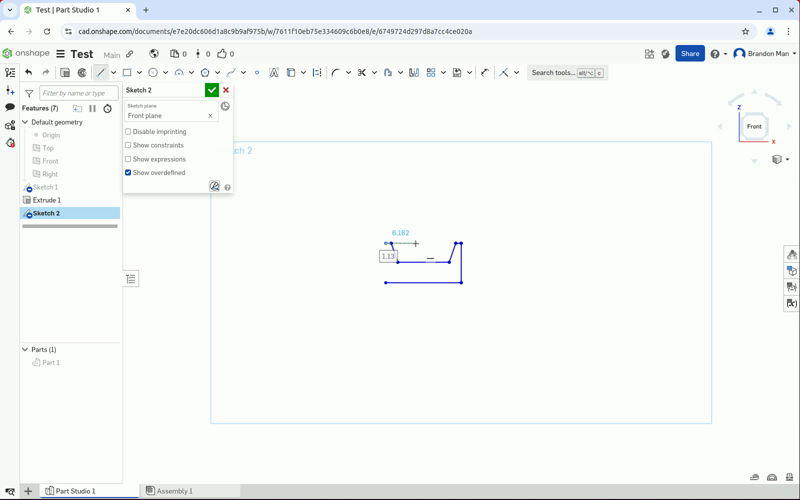
mouse_move(385, 282)
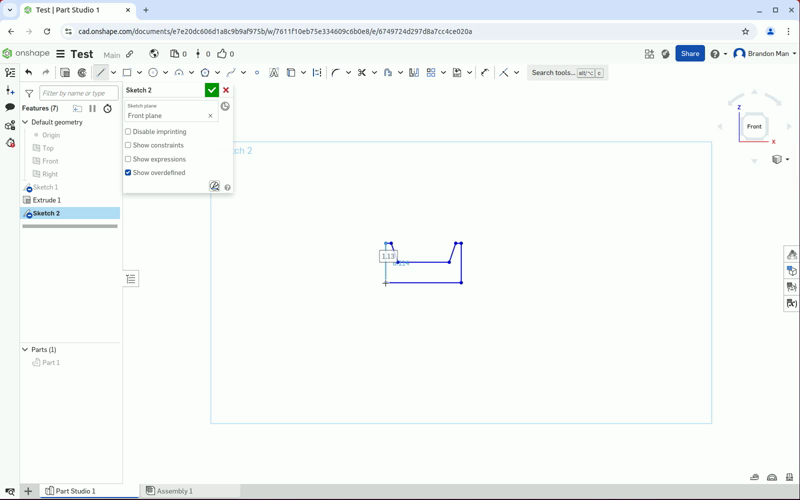
key_up(shift)
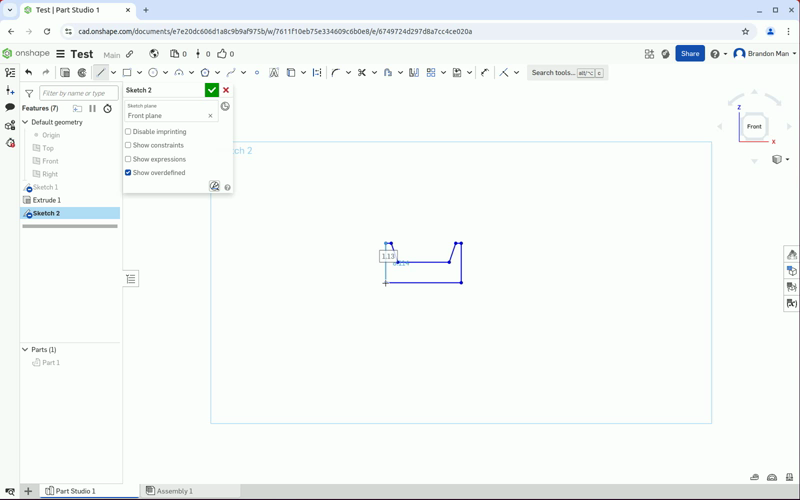
click(385, 282)
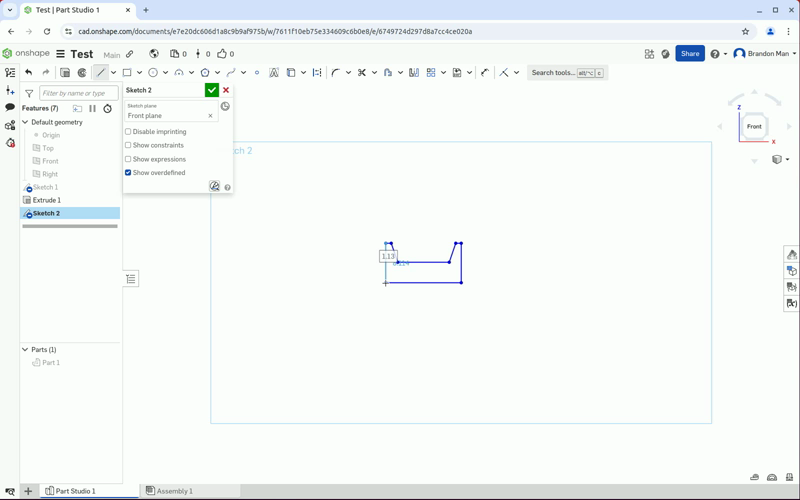
key(esc)
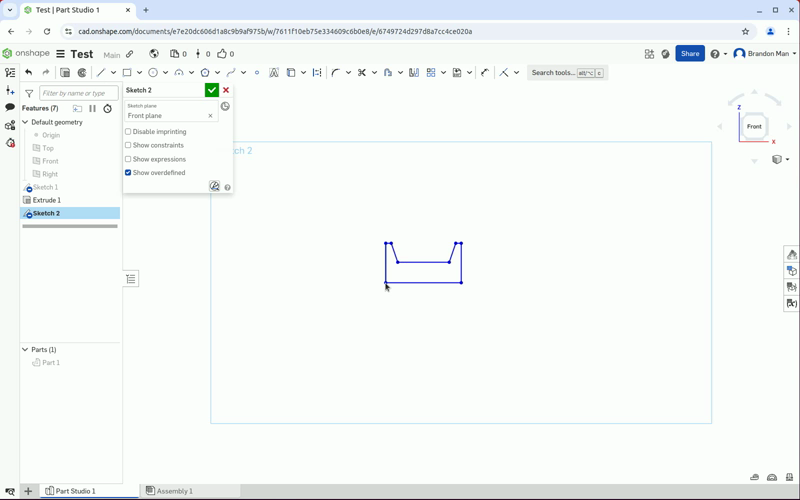
mouse_move(397, 276)
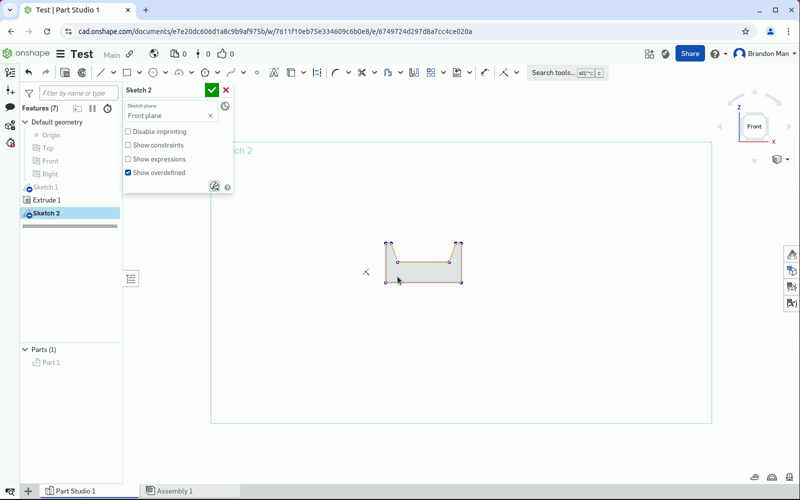
click(397, 276)
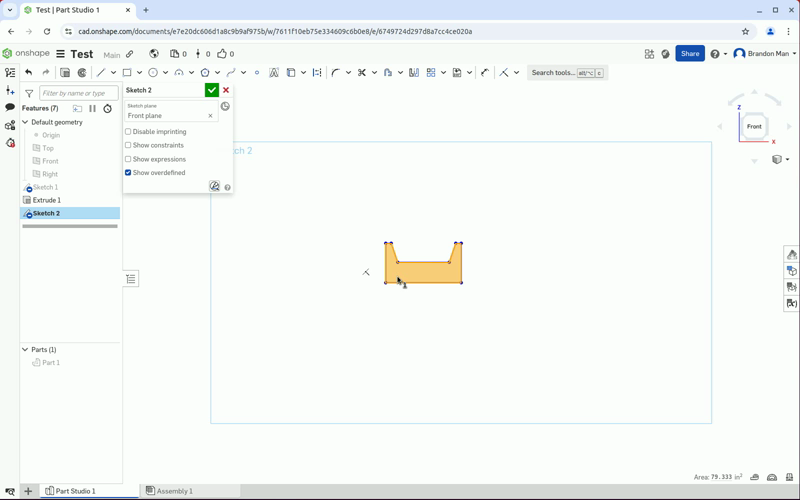
mouse_move(73, 352)
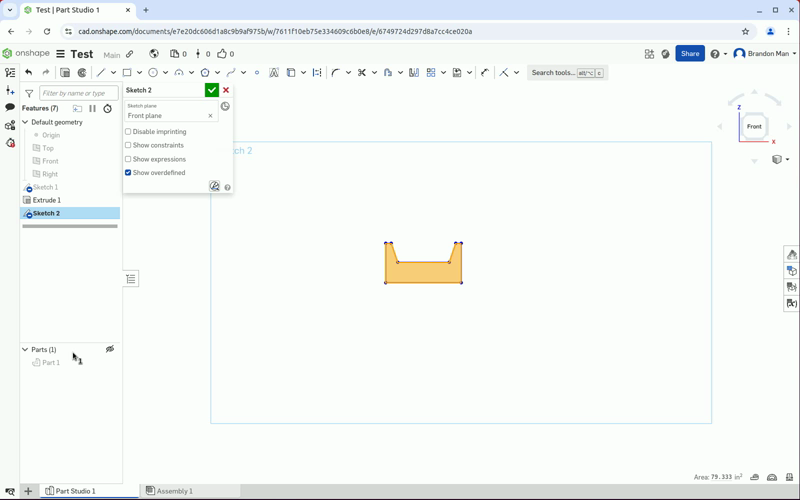
key(shift+y)
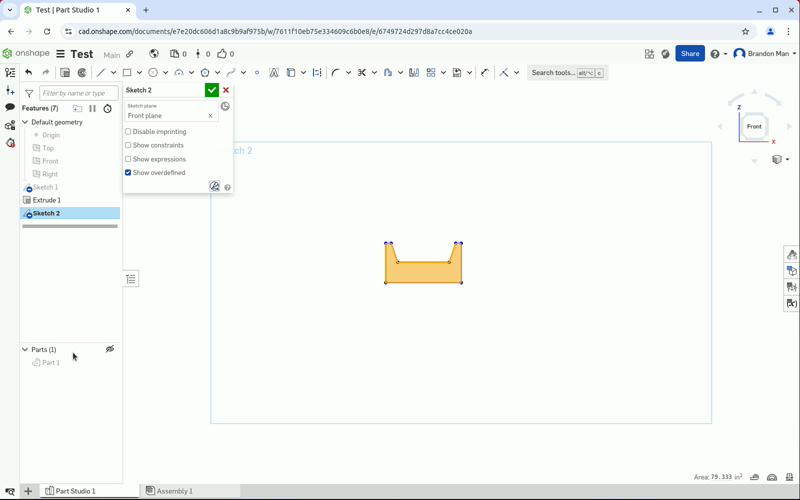
key(shift+e)
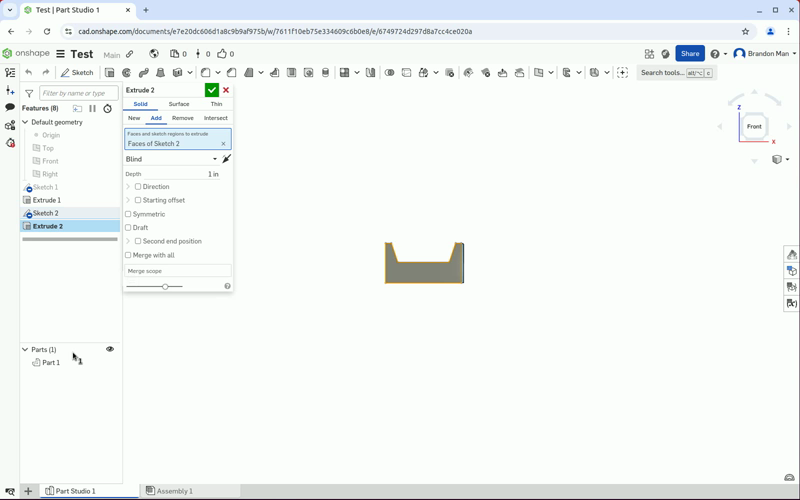
mouse_move(143, 106)
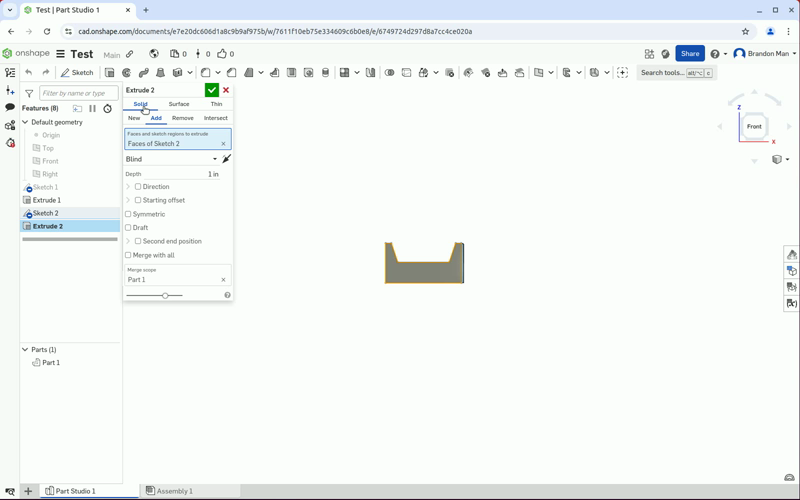
click(143, 106)
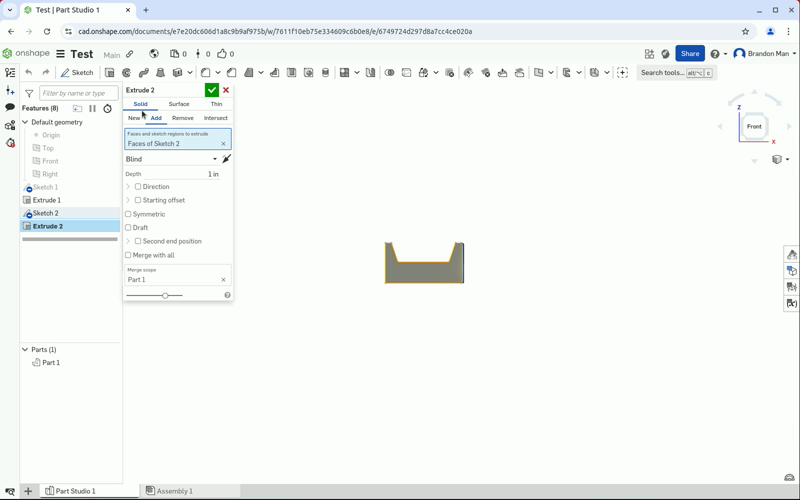
mouse_move(137, 120)
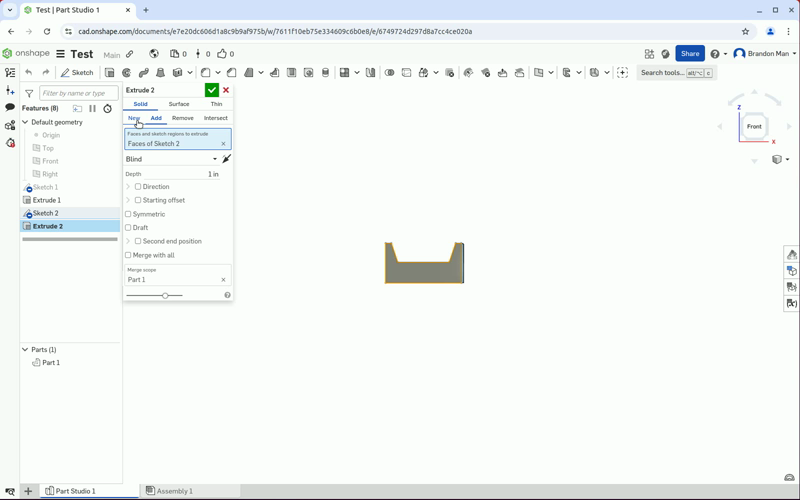
click(137, 120)
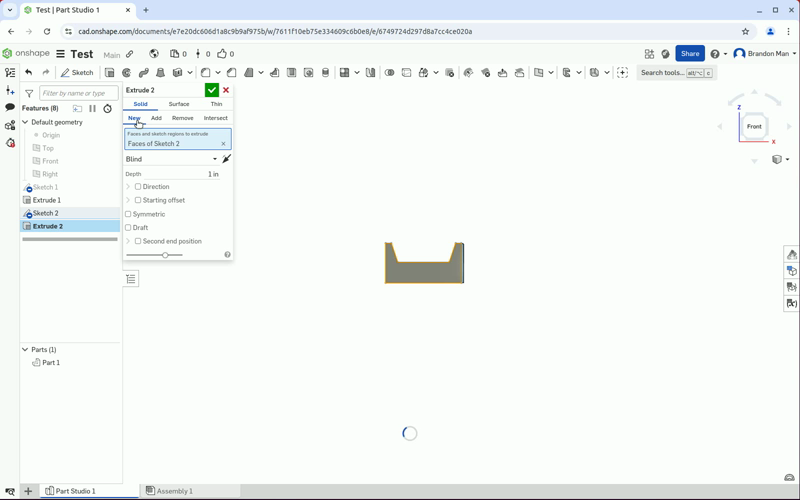
key(tab, 4)
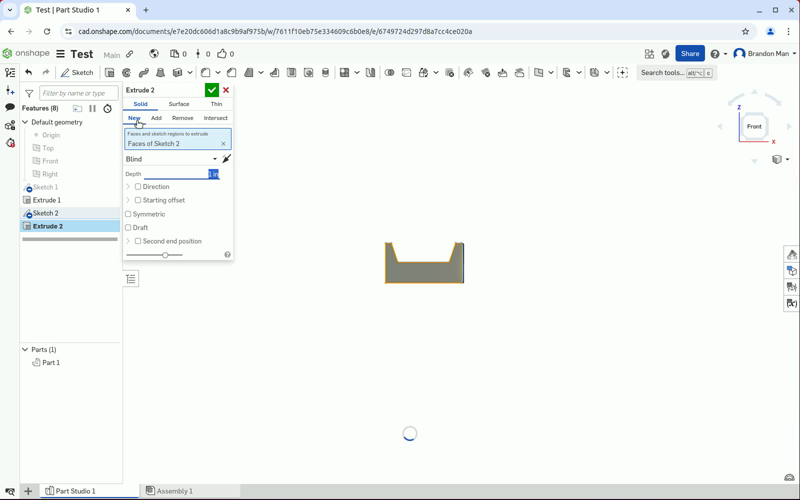
text(-0.481)
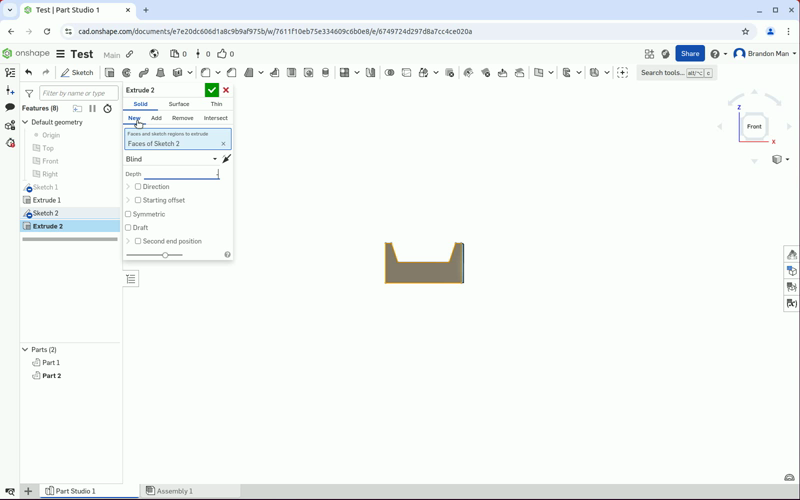
key(enter)
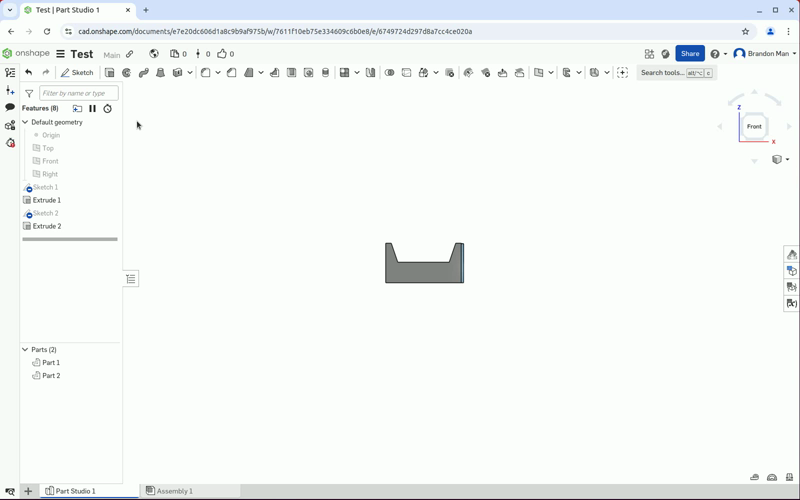
key(shift+h)
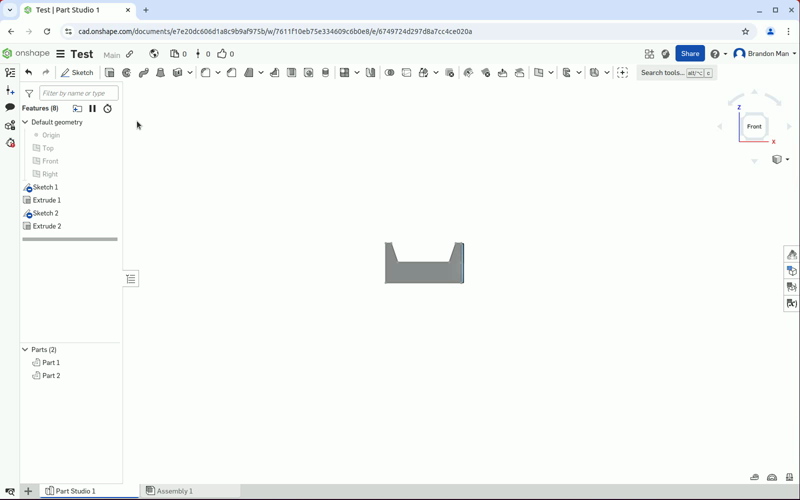
key(shift+h)
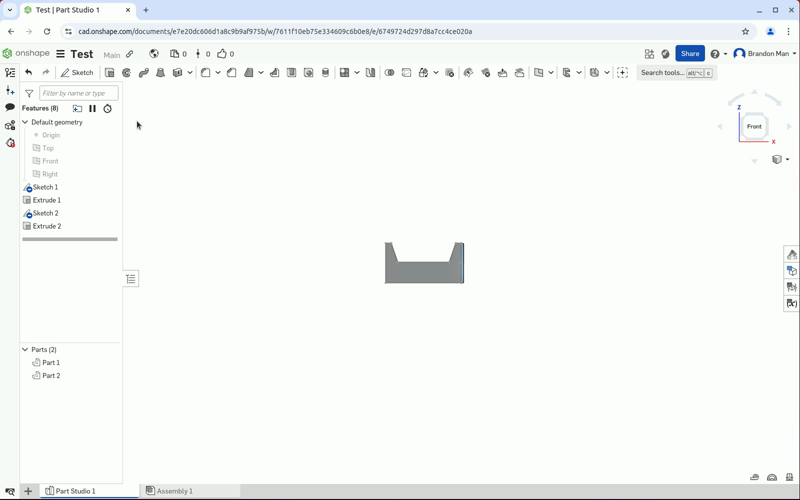
key(shift+7)
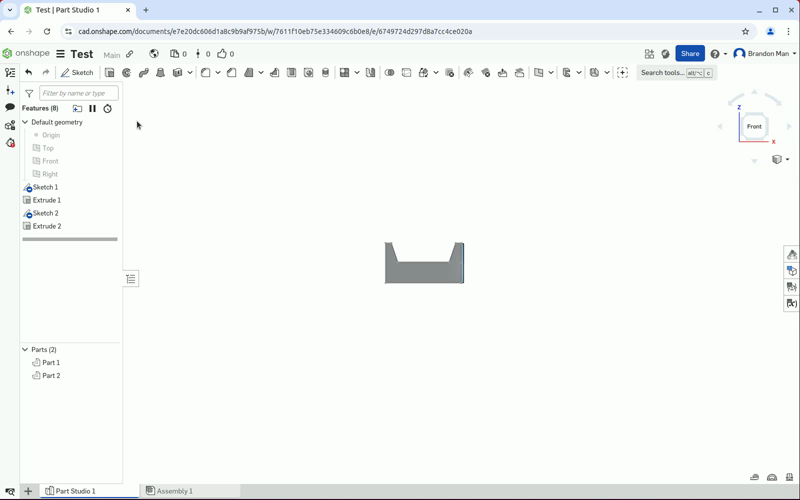
key(left, 2)
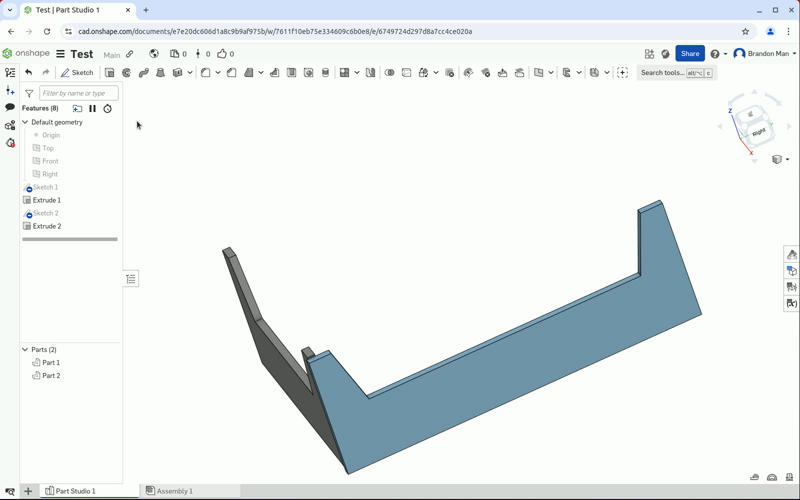
key(down, 2)
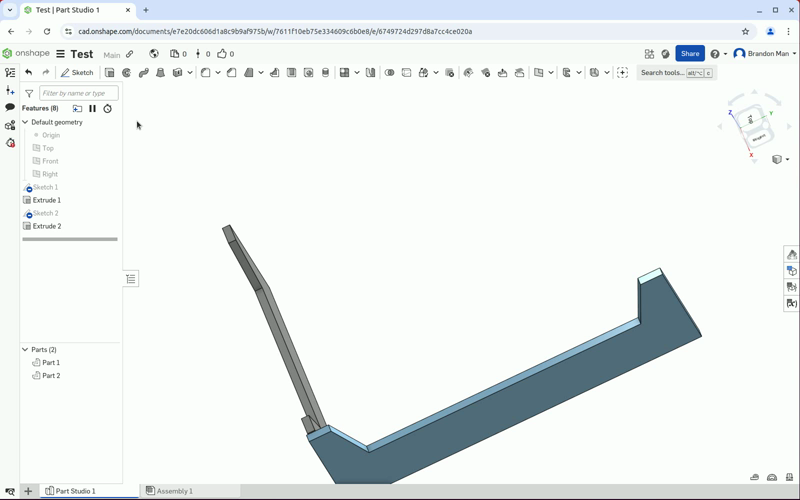
key(up, 2)
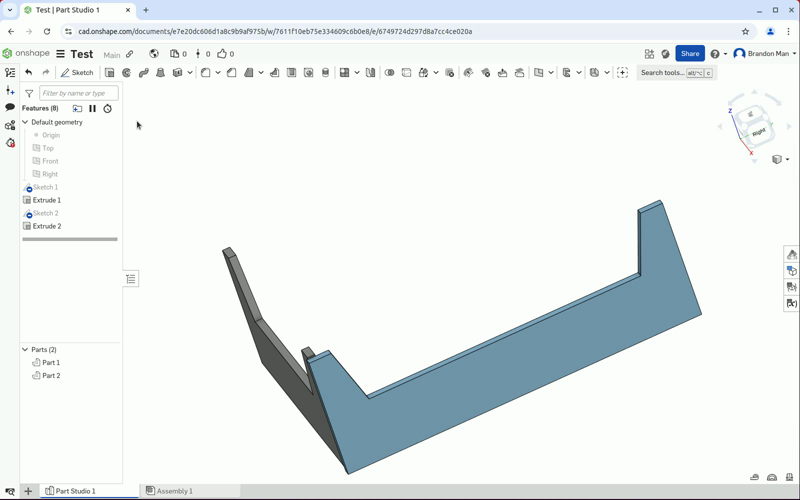
key(right, 2)
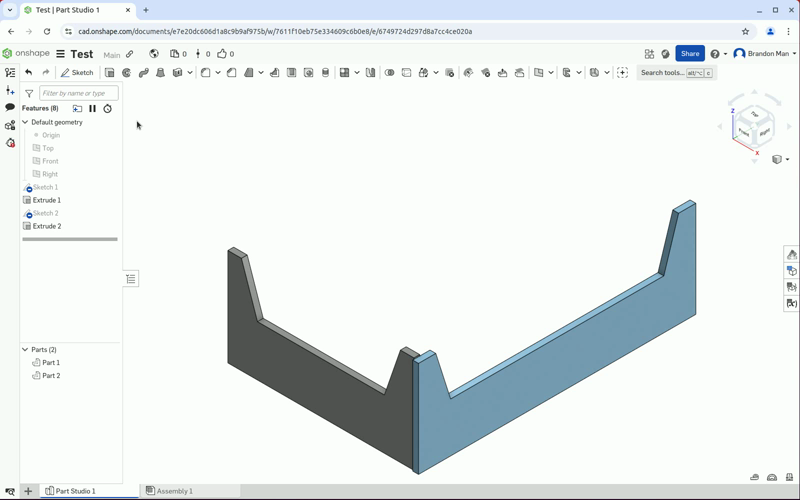
mouse_move(73, 189)
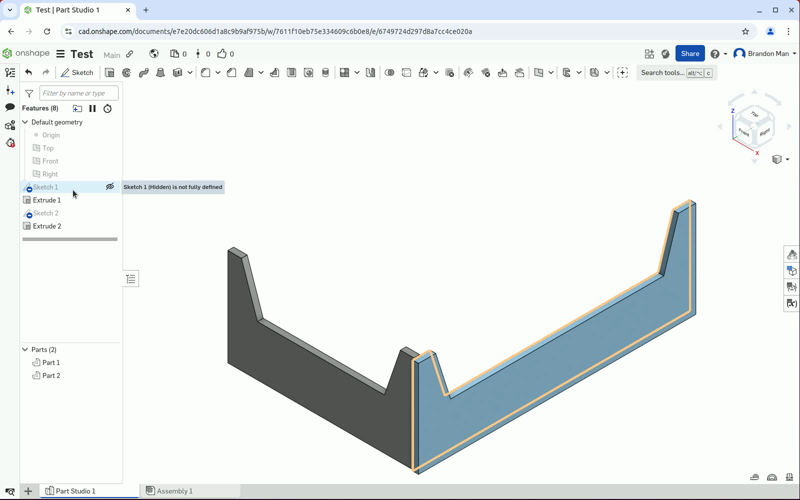
click(73, 189)